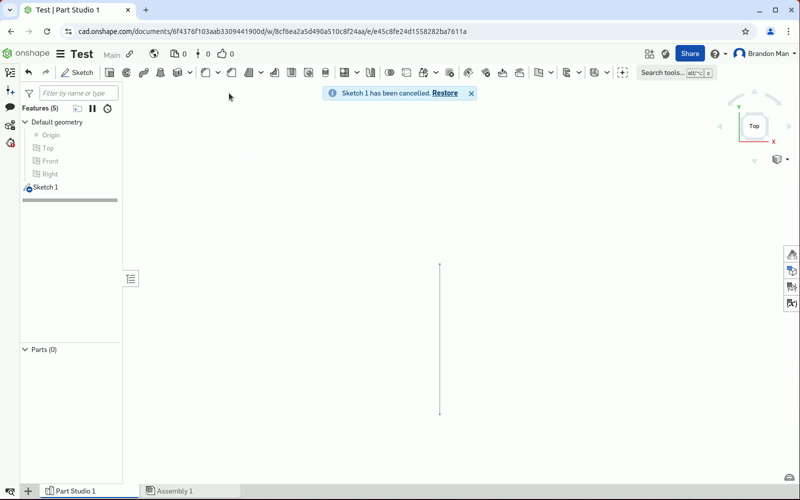
key(shift+h)
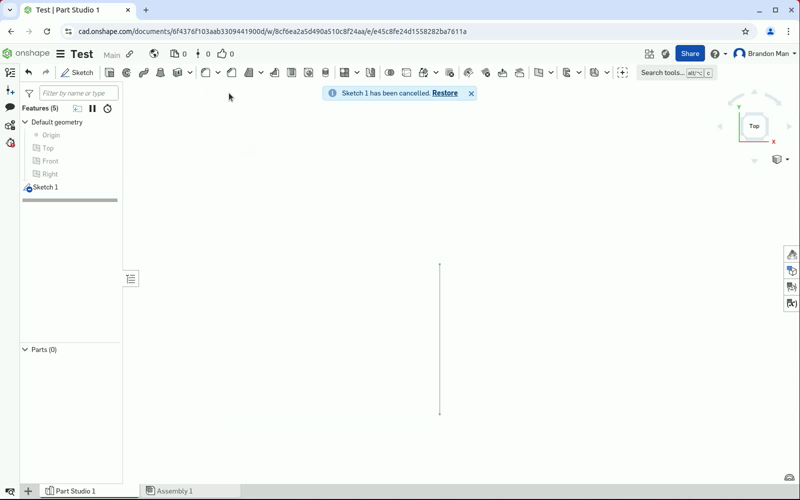
key(shift+s)
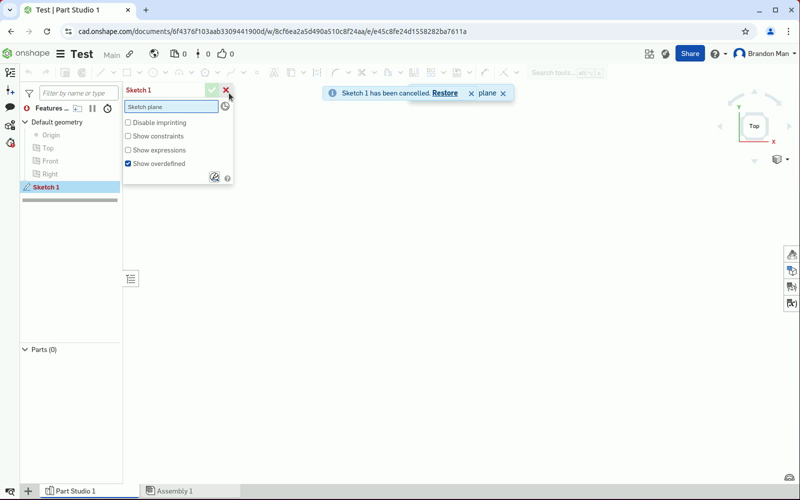
mouse_move(73, 150)
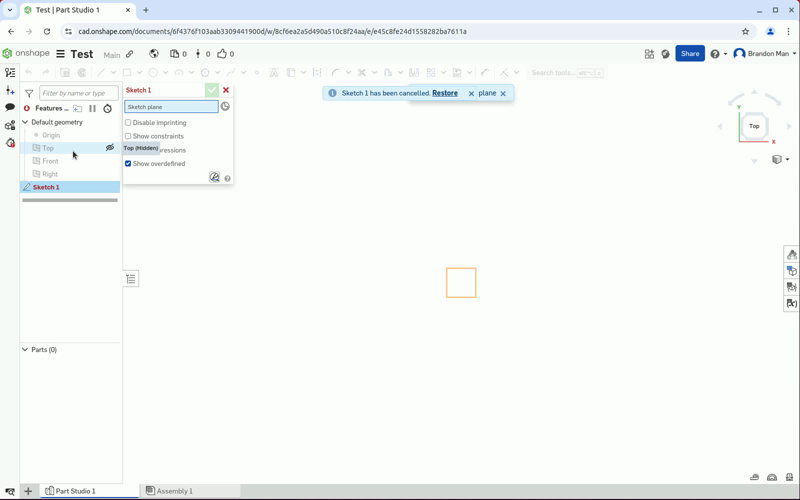
click(73, 150)
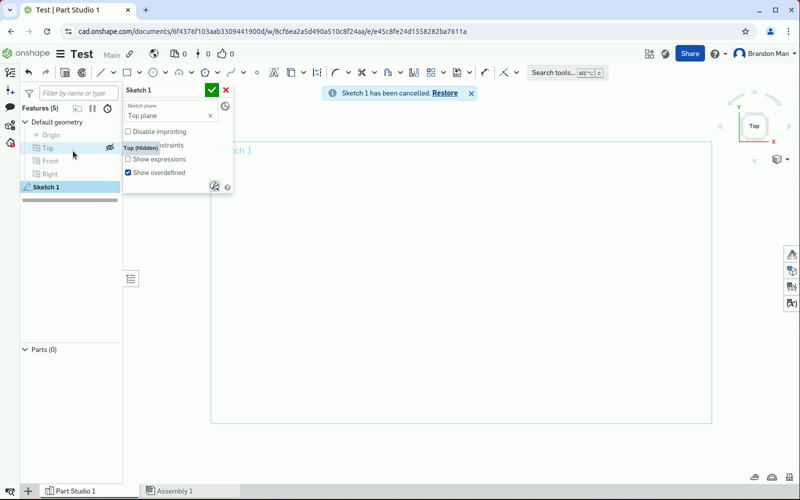
mouse_move(73, 352)
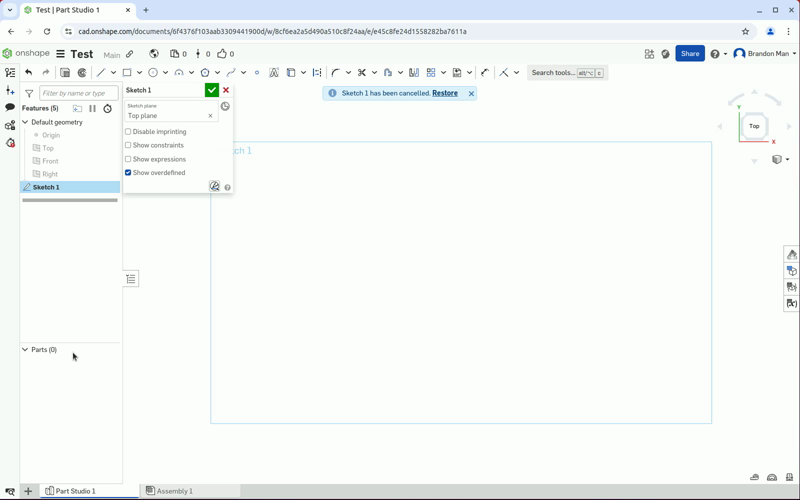
key(y)
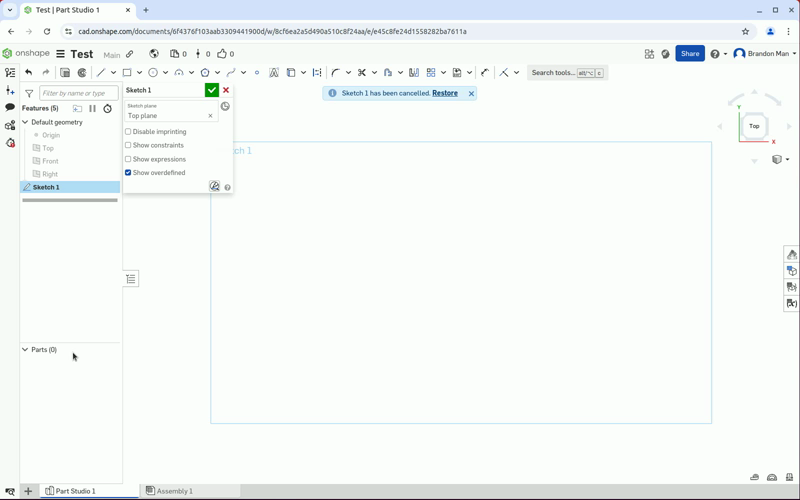
key(l)
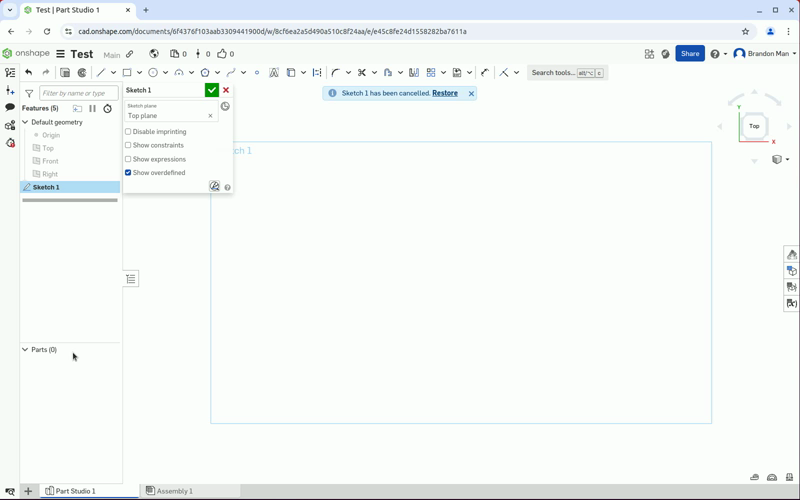
key_down(shift)
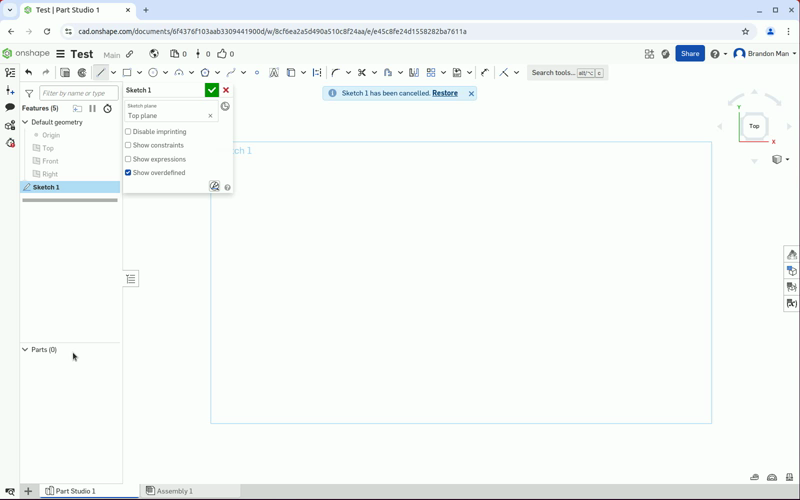
mouse_move(376, 339)
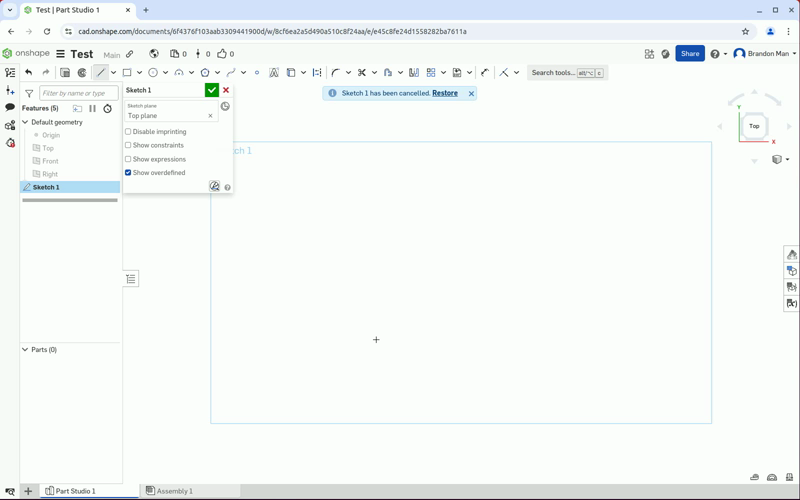
click(376, 339)
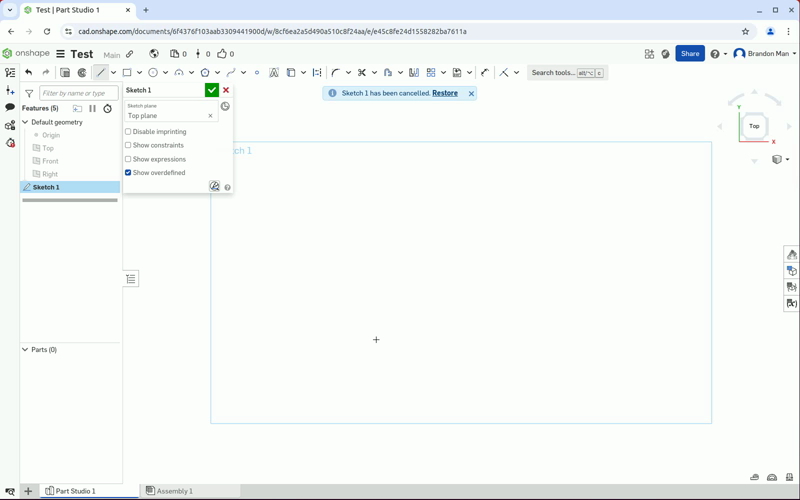
key_up(shift)
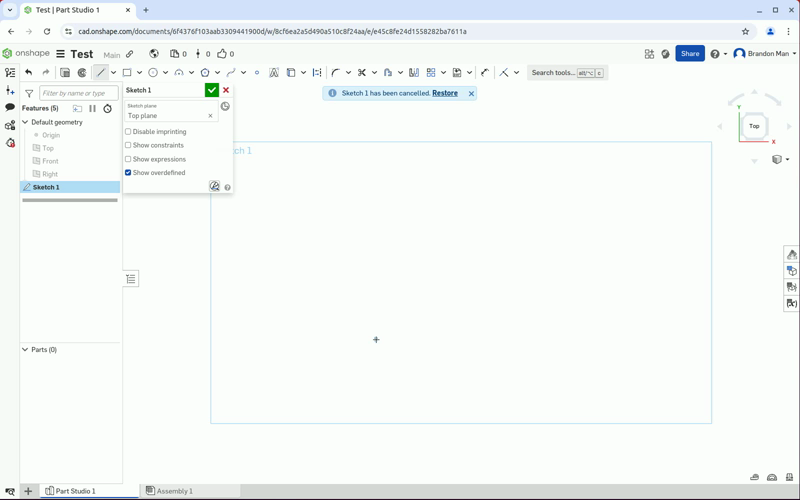
key_down(shift)
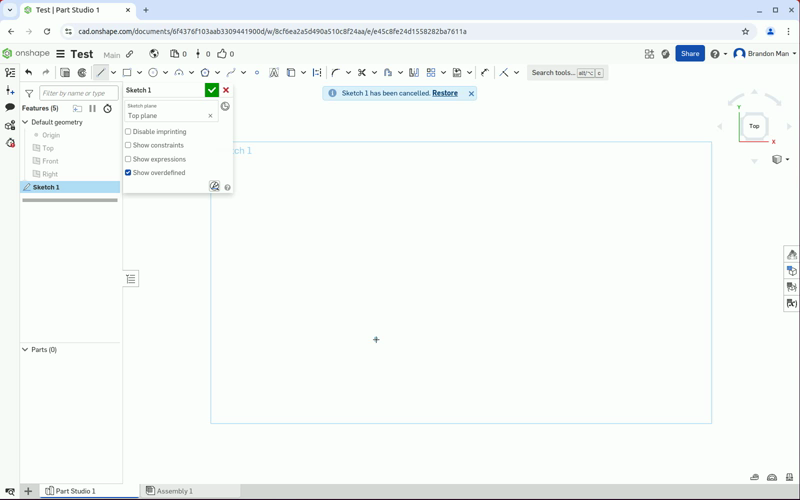
mouse_move(544, 339)
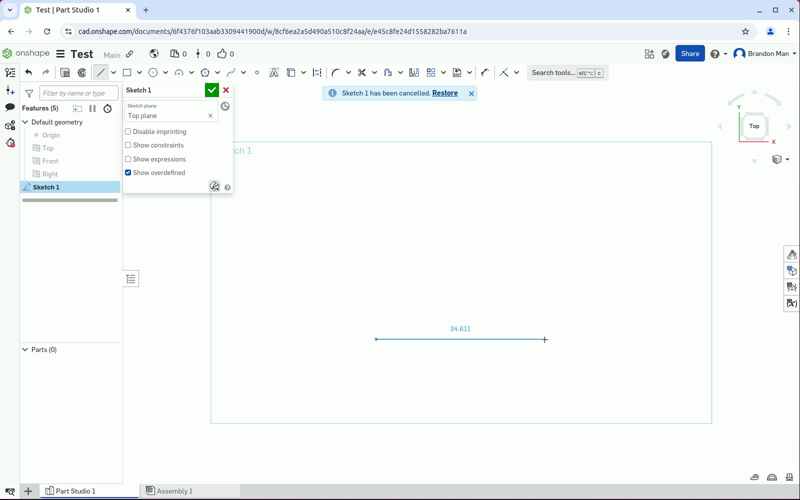
click(544, 339)
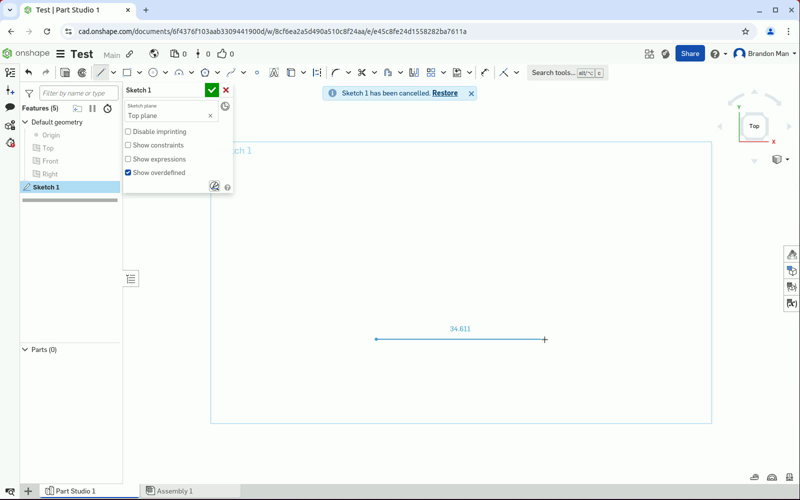
key_up(shift)
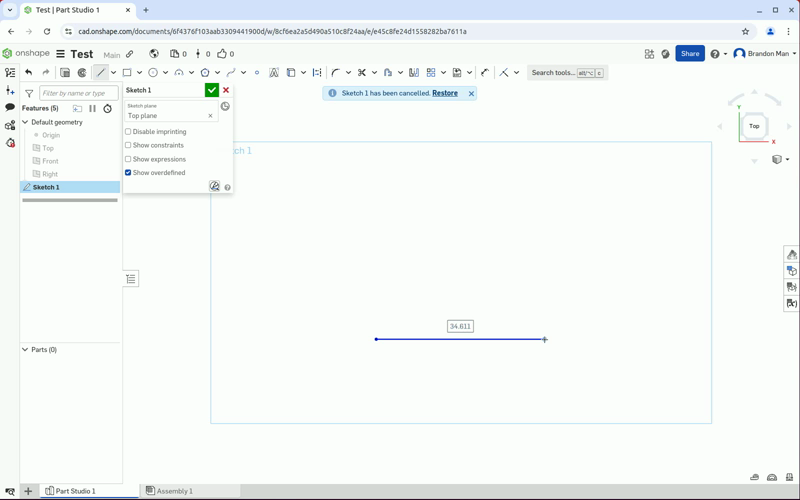
key_down(shift)
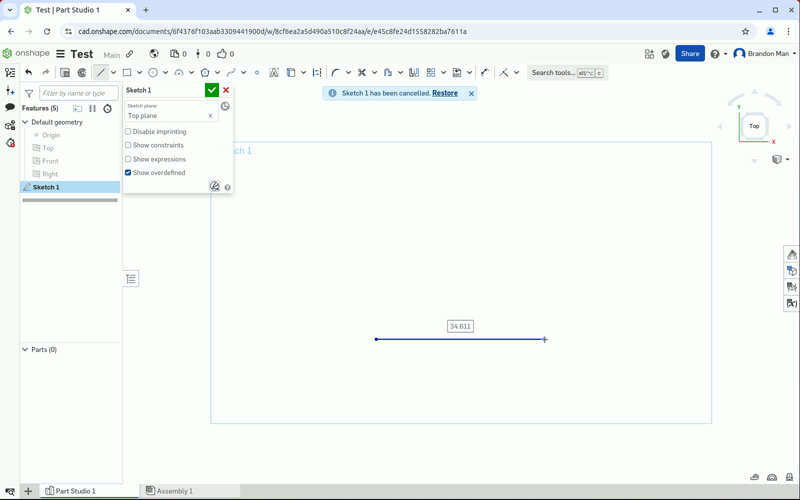
mouse_move(544, 227)
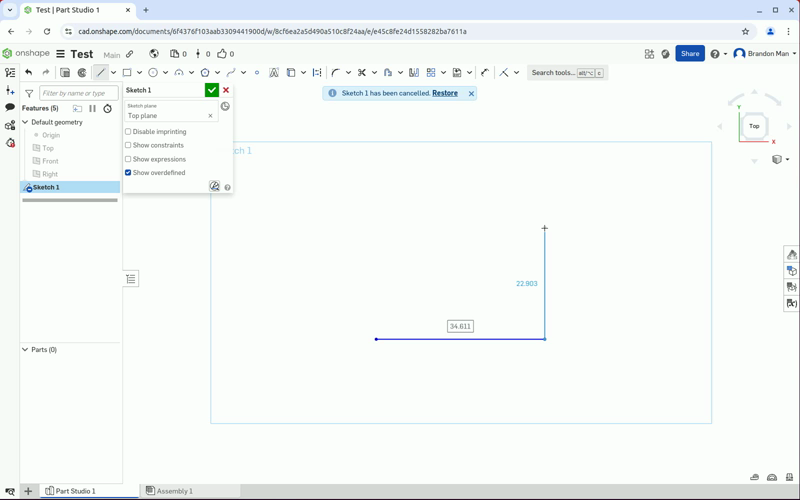
click(544, 227)
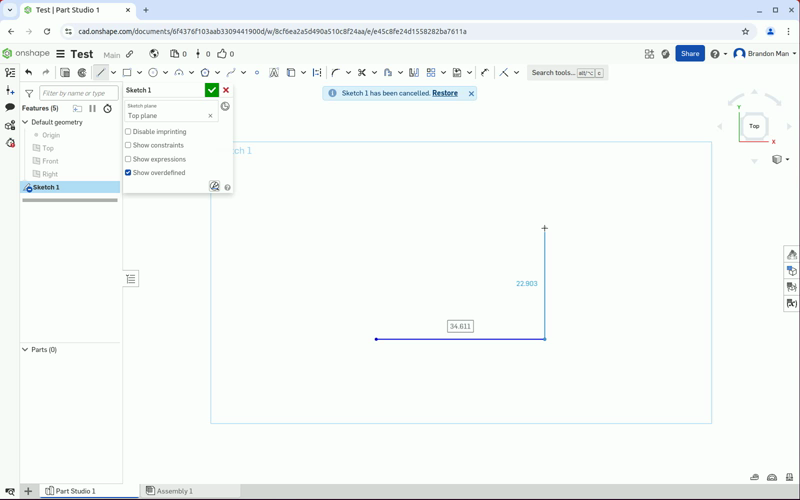
key_up(shift)
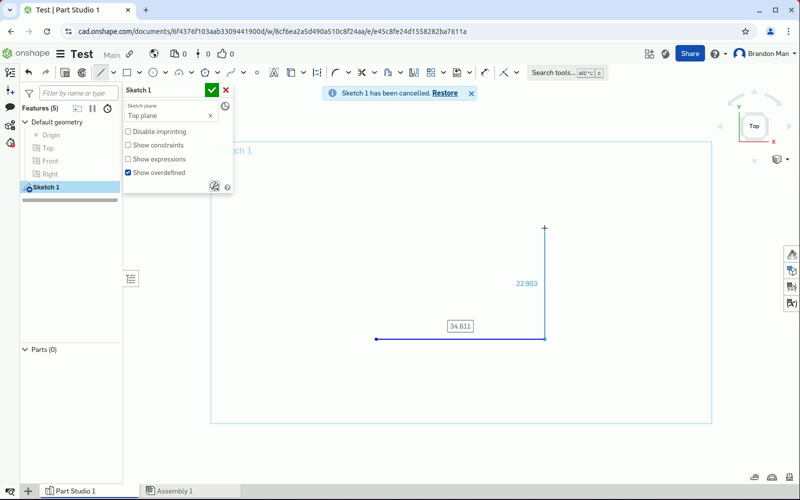
key_down(shift)
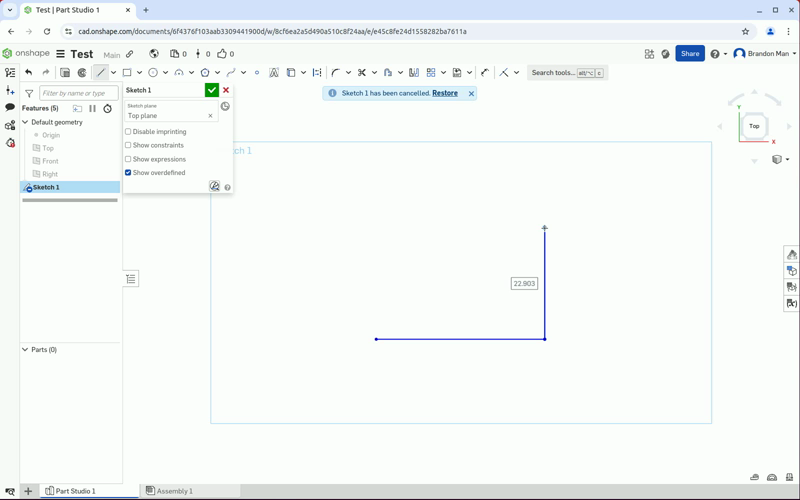
mouse_move(376, 227)
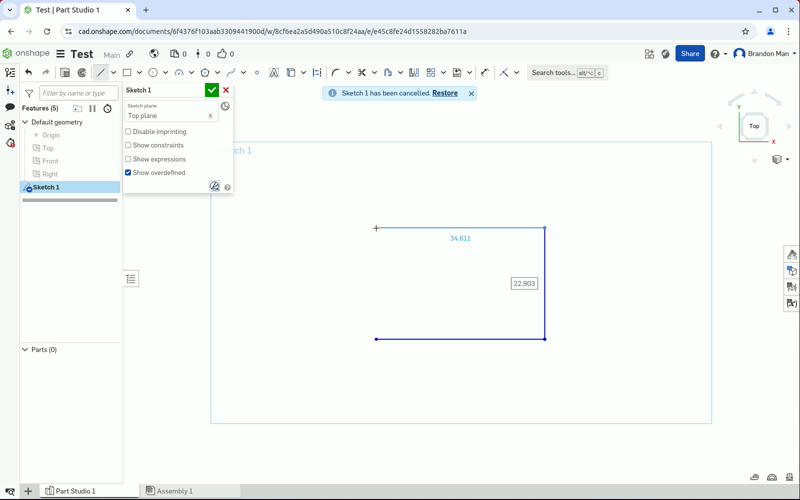
click(376, 227)
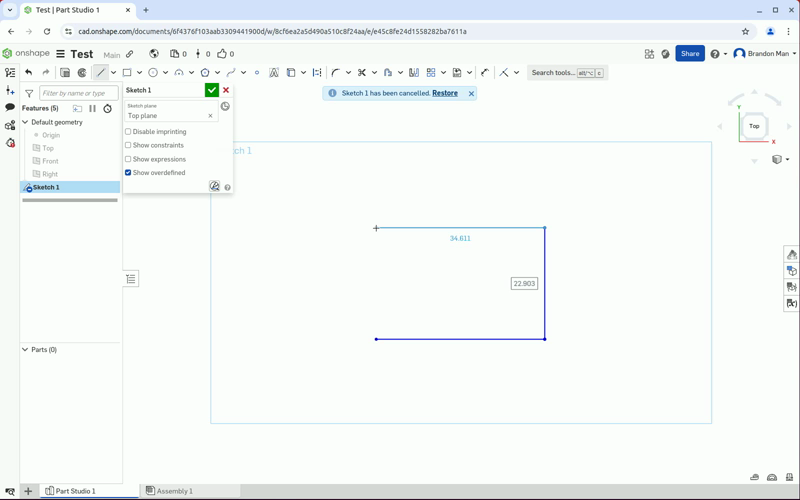
key_up(shift)
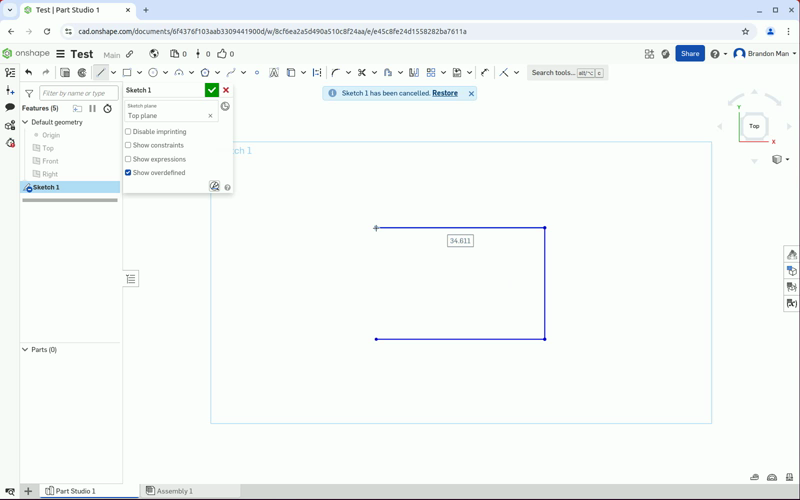
key_down(shift)
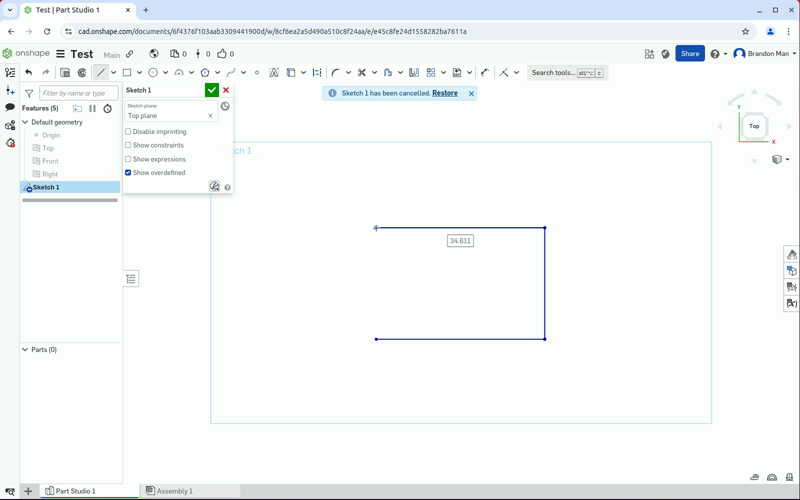
mouse_move(376, 339)
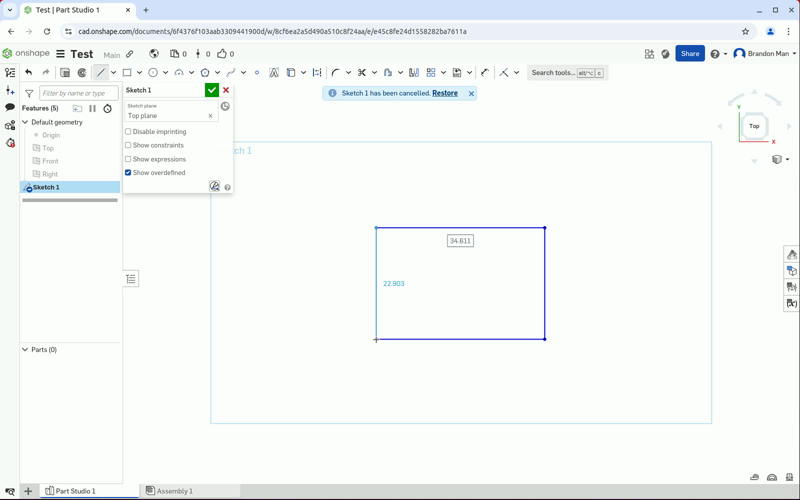
key_up(shift)
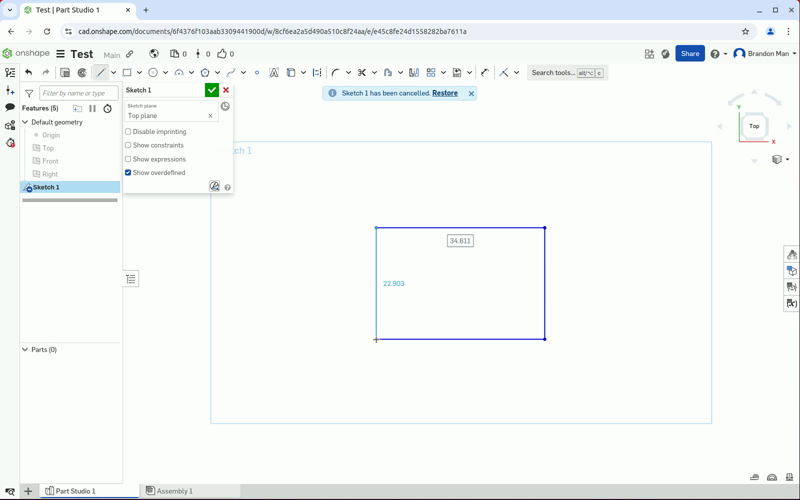
click(376, 339)
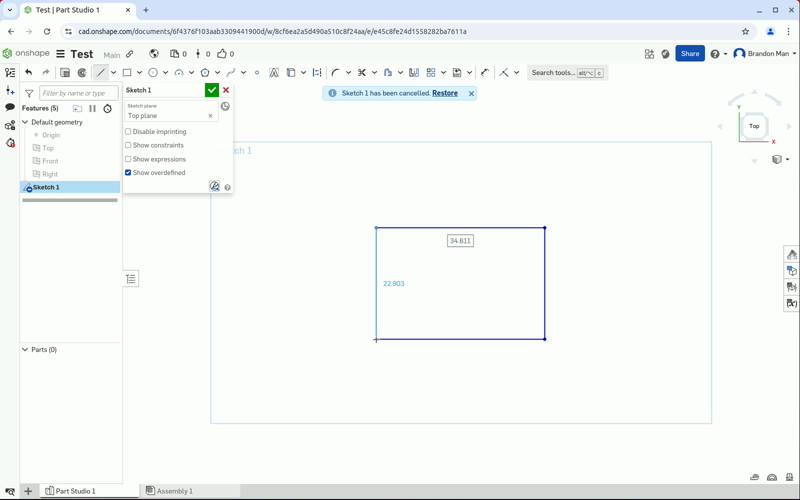
key(esc)
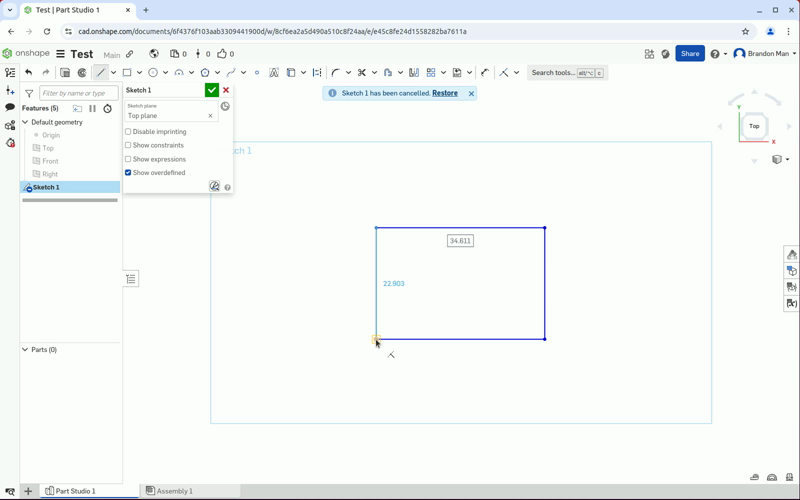
key(c)
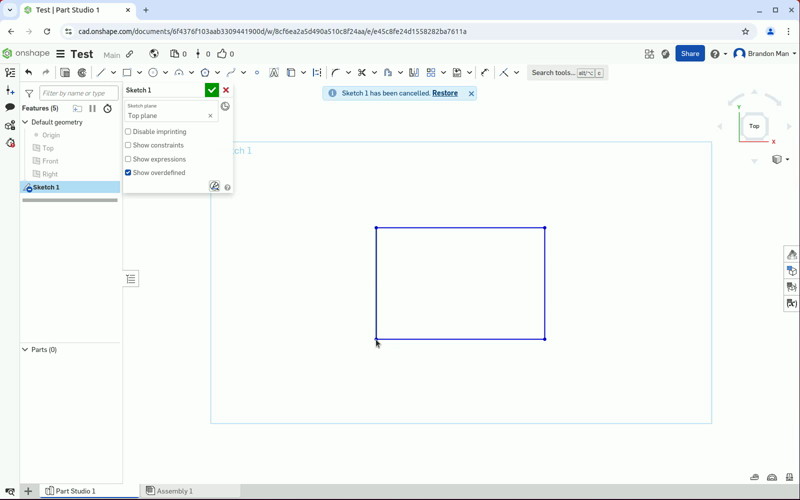
key_down(shift)
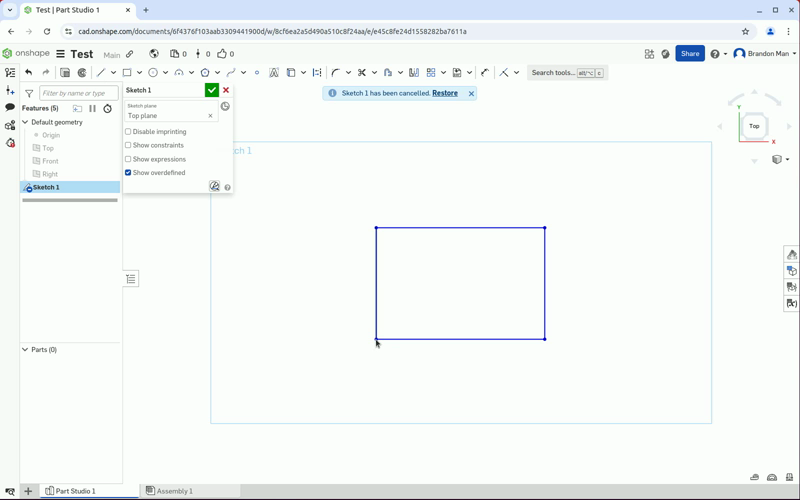
mouse_move(461, 282)
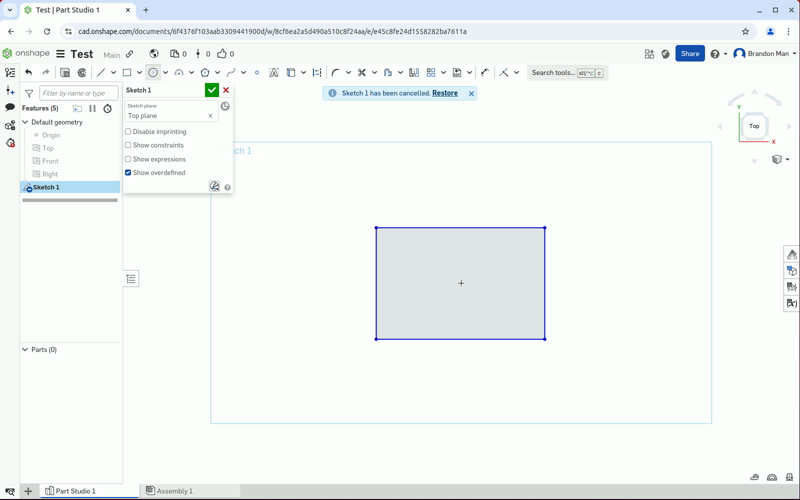
click(461, 282)
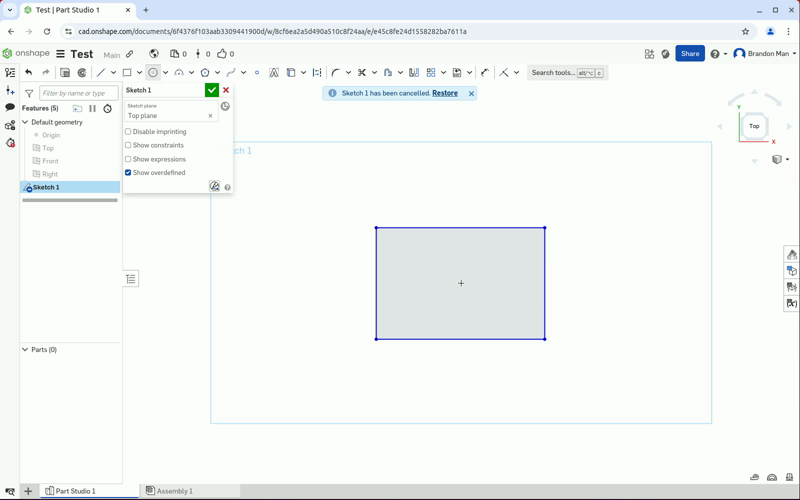
key_up(shift)
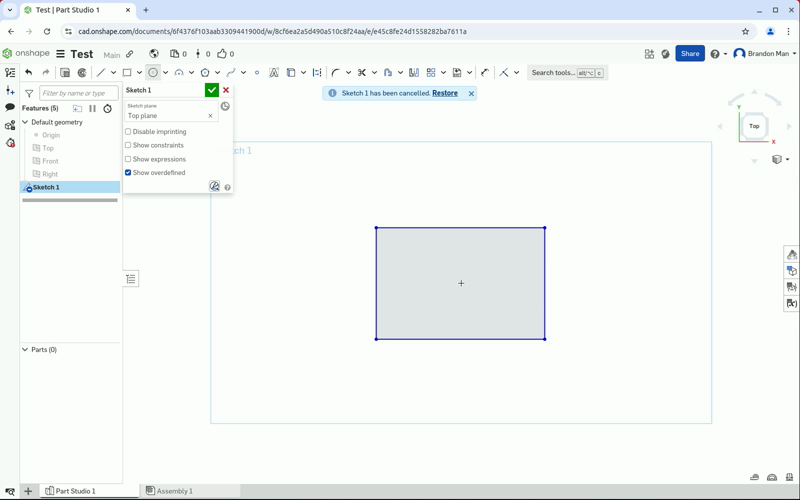
mouse_move(489, 282)
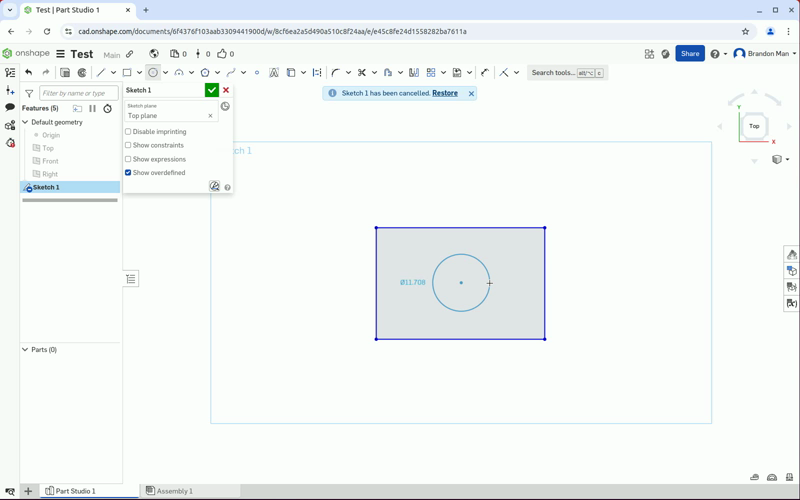
click(489, 282)
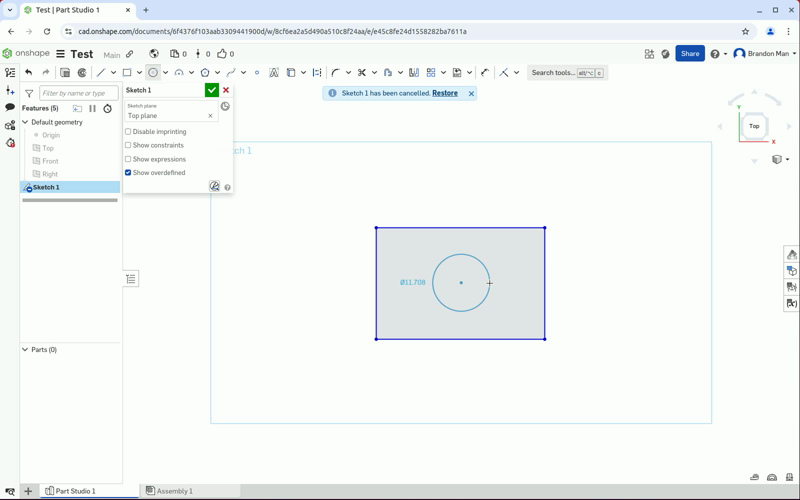
key(esc)
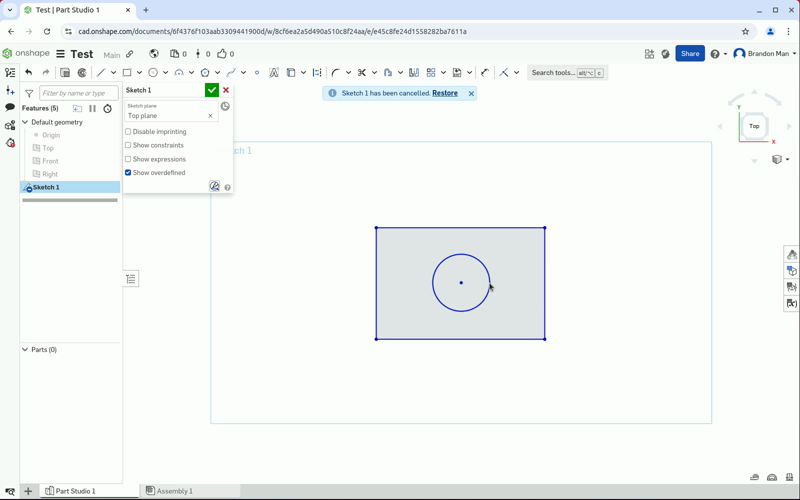
mouse_move(389, 290)
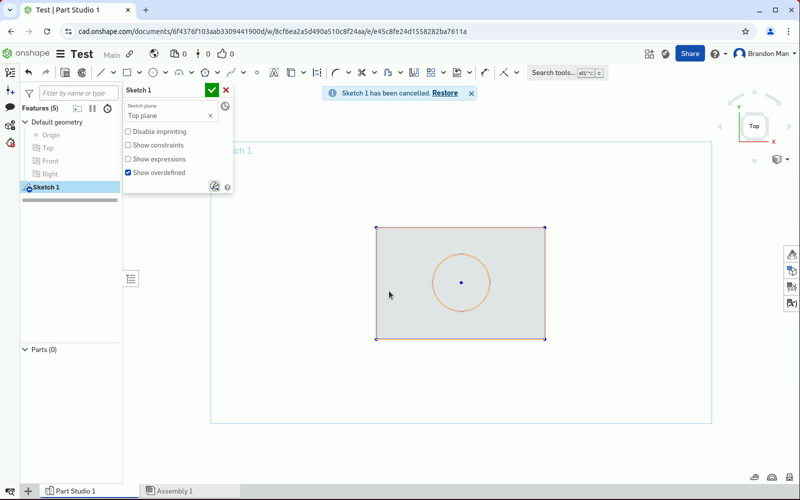
click(389, 290)
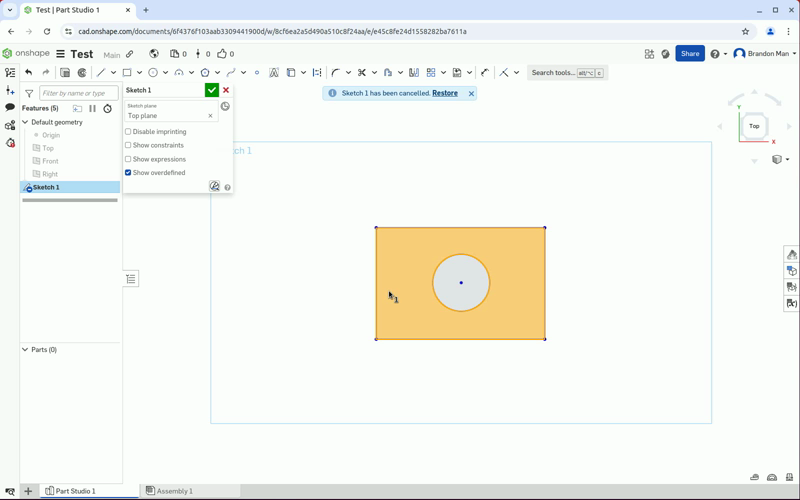
mouse_move(73, 352)
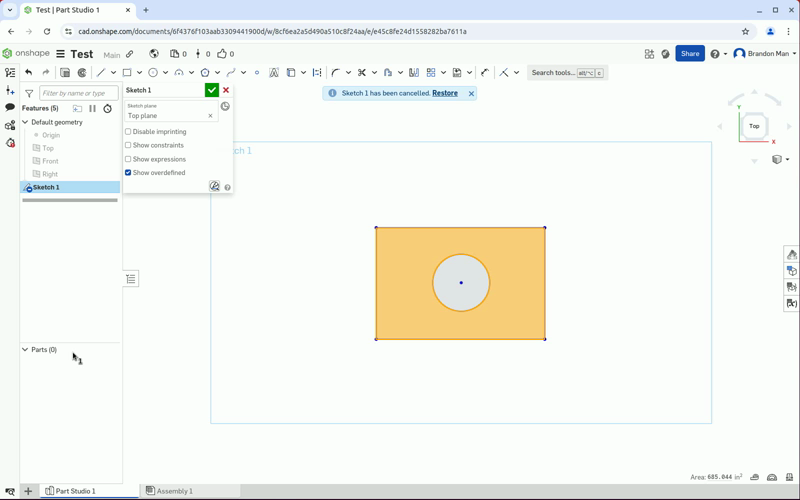
key(shift+y)
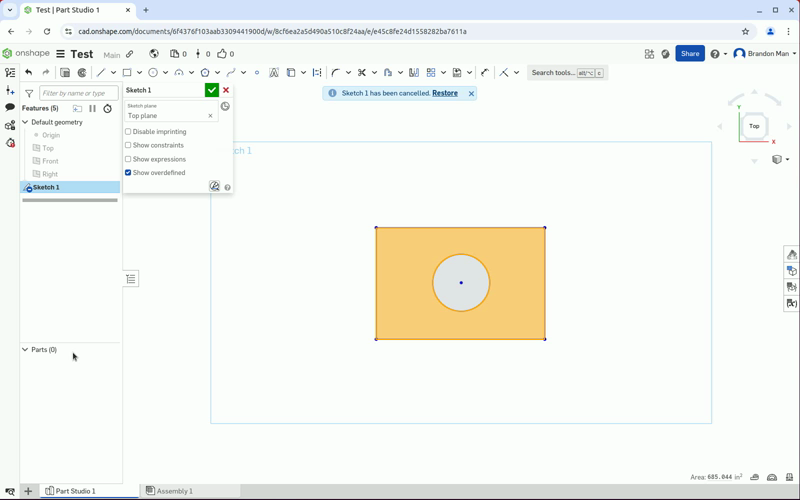
key(shift+e)
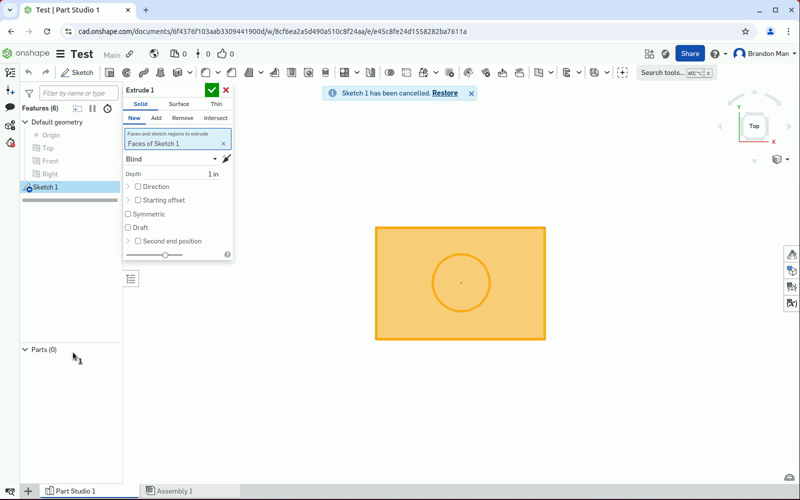
mouse_move(143, 106)
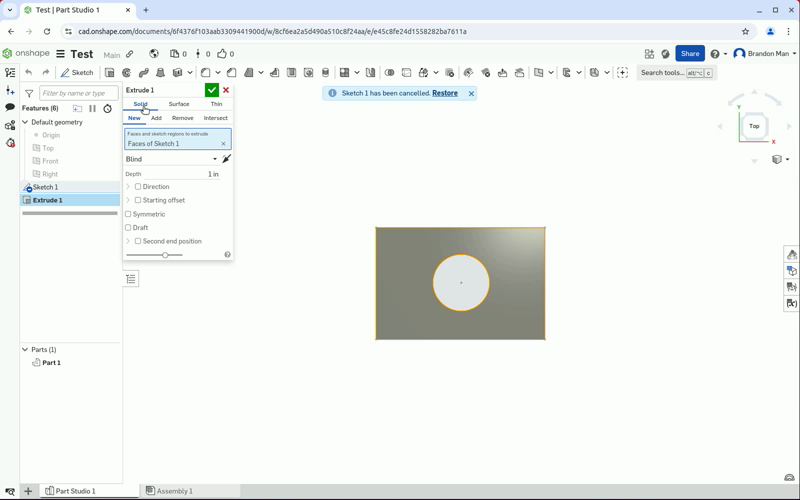
click(143, 106)
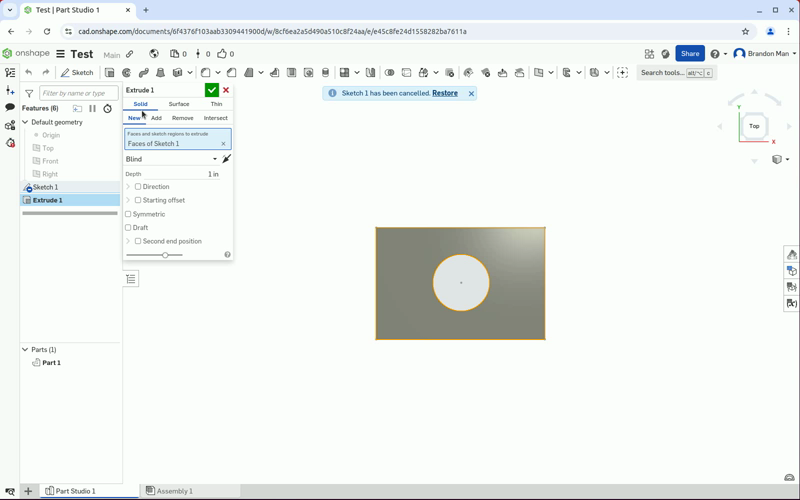
mouse_move(137, 120)
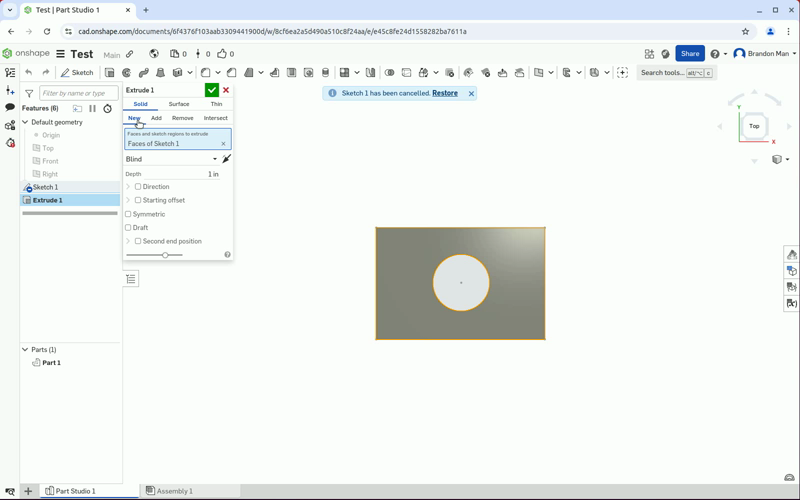
click(137, 120)
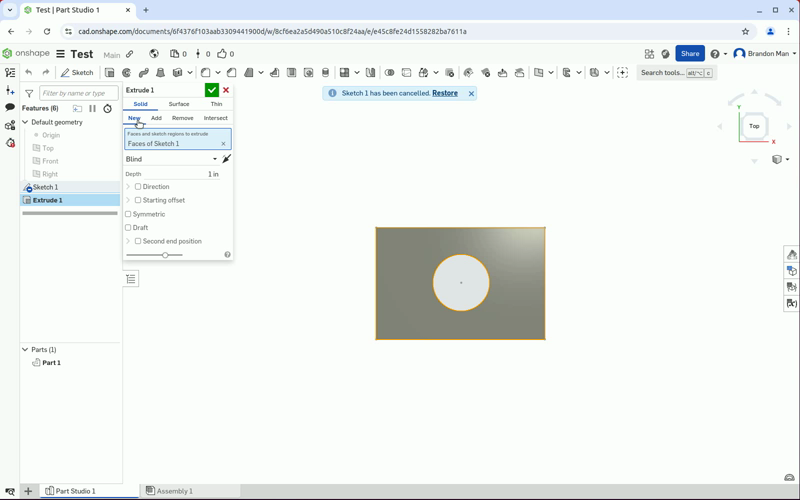
key(tab, 4)
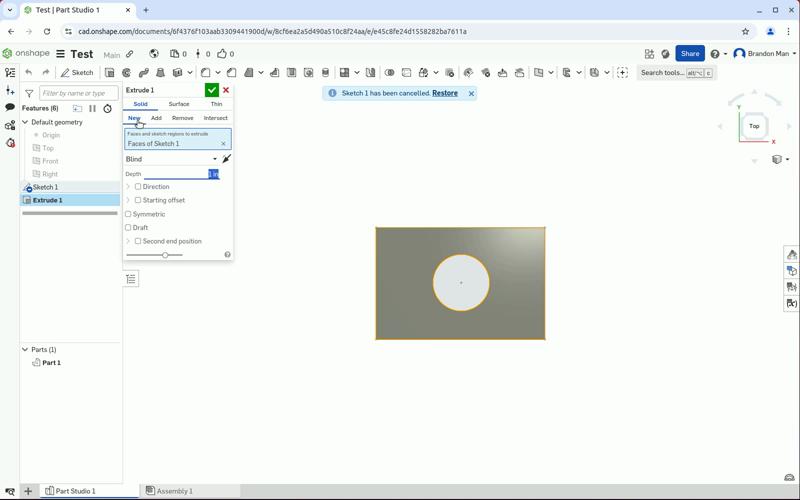
text(5.777)
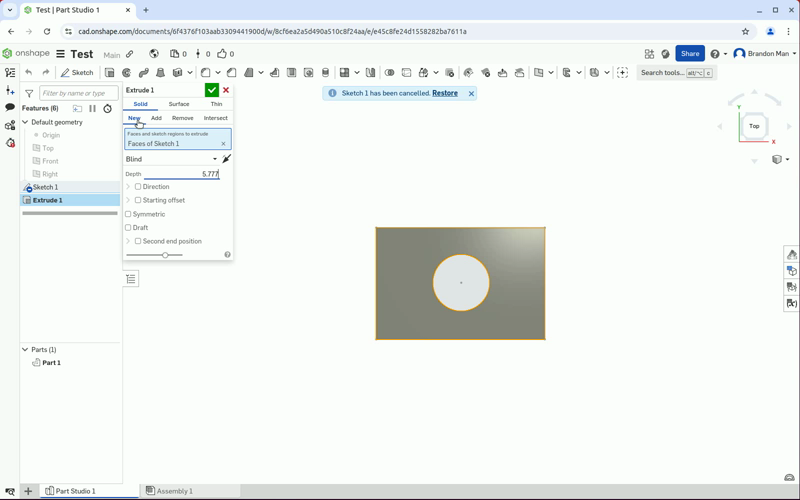
key(enter)
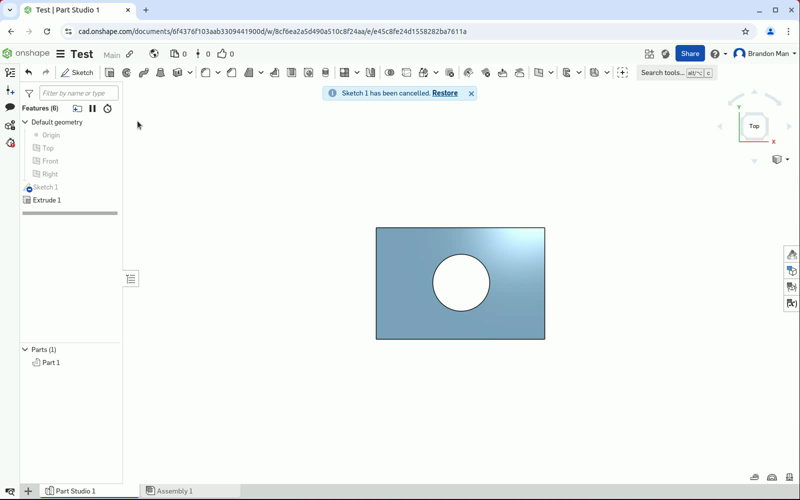
key(shift+h)
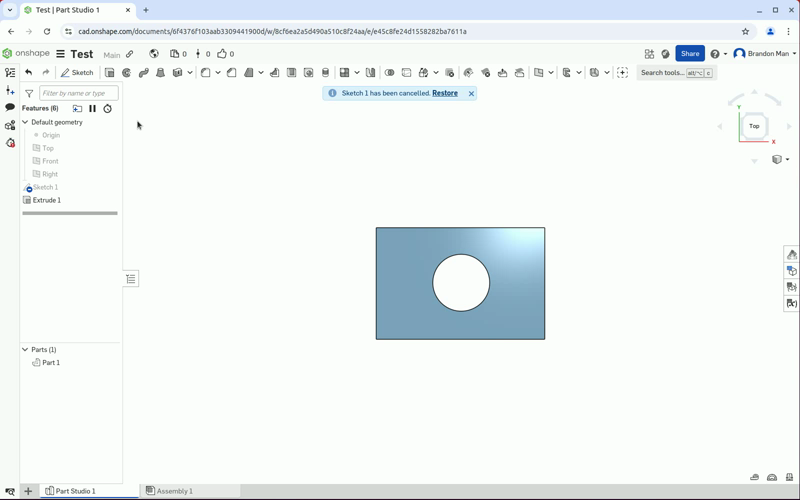
key(shift+h)
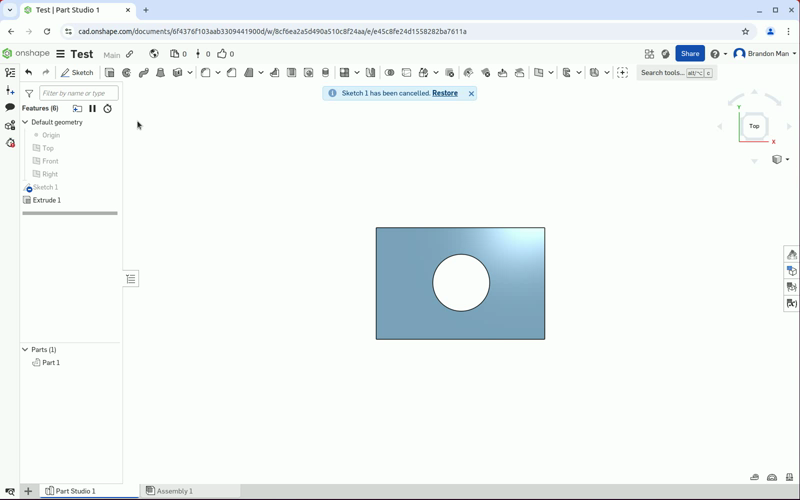
mouse_move(73, 189)
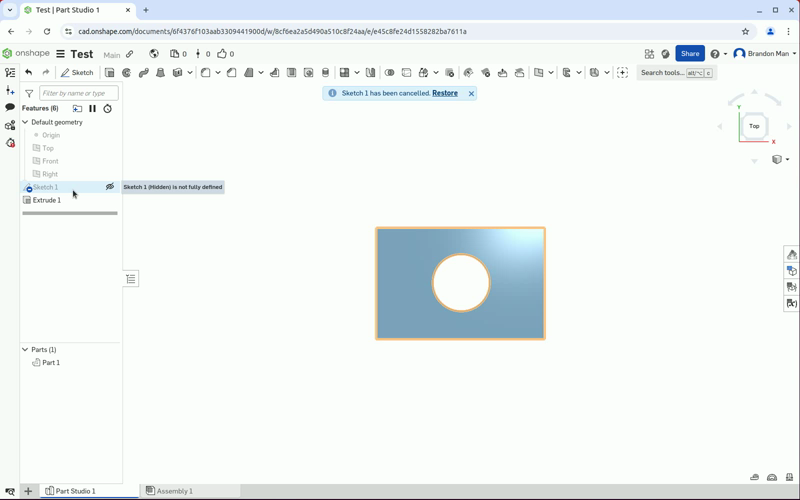
click(73, 189)
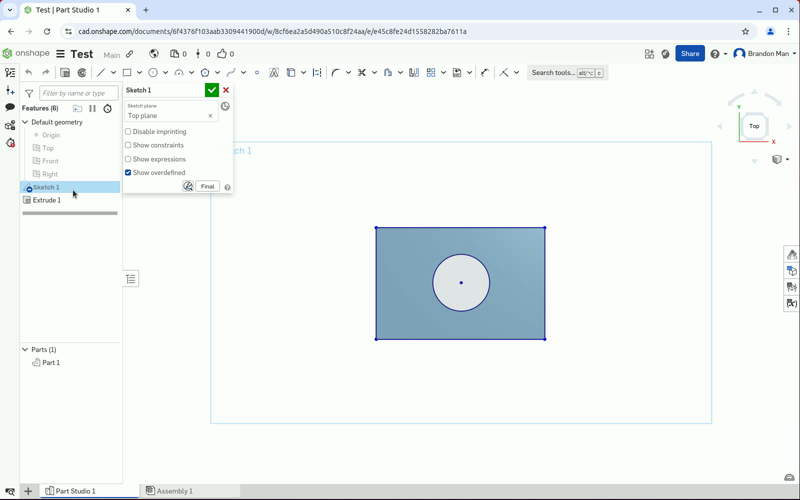
mouse_move(229, 92)
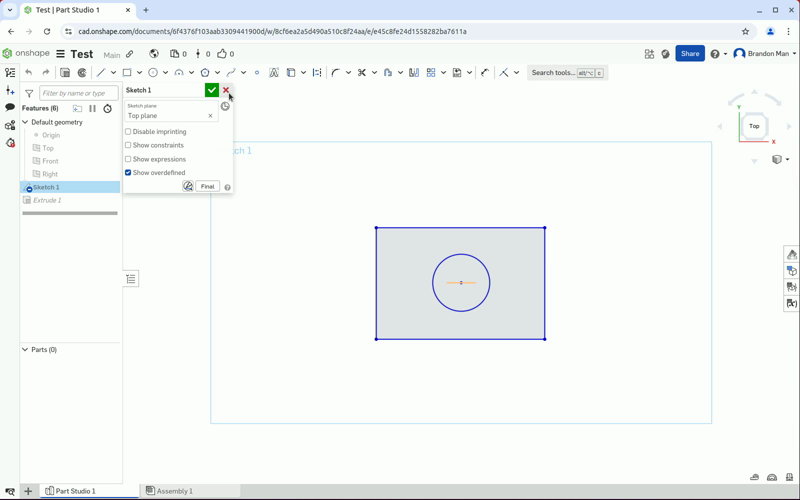
click(229, 92)
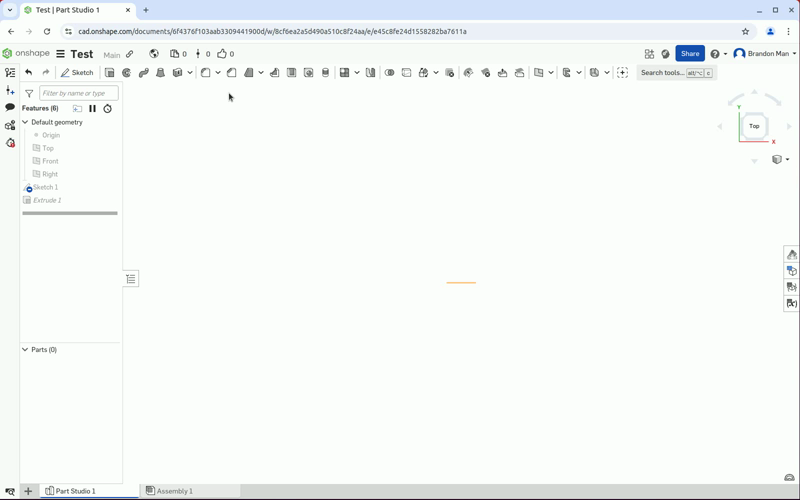
mouse_move(541, 75)
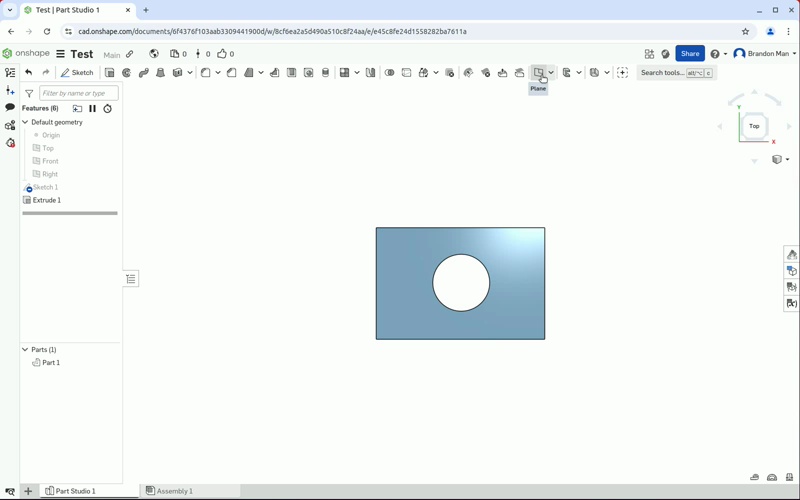
click(541, 75)
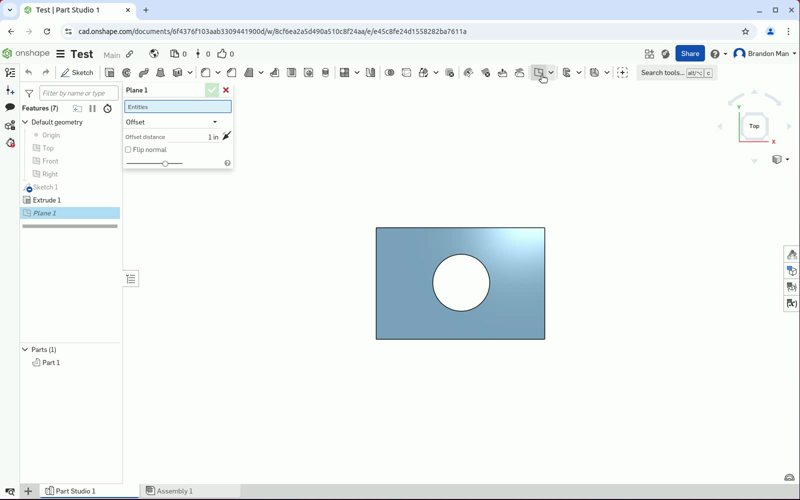
mouse_move(73, 150)
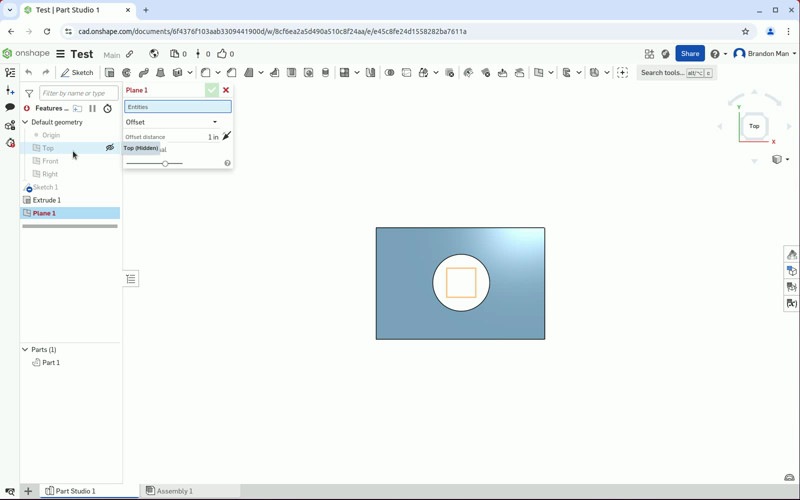
click(73, 150)
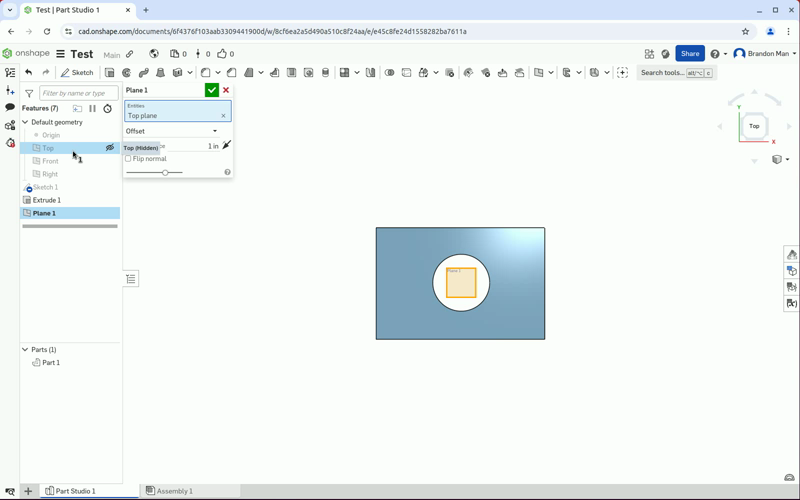
key(tab, 2)
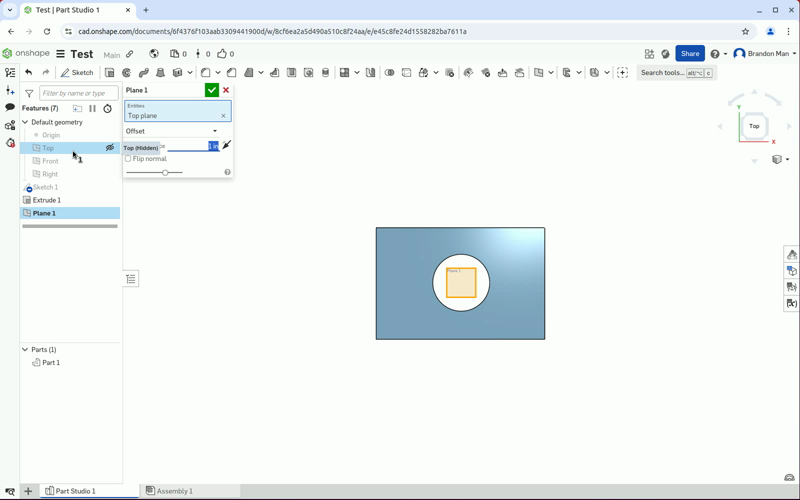
text(5.792)
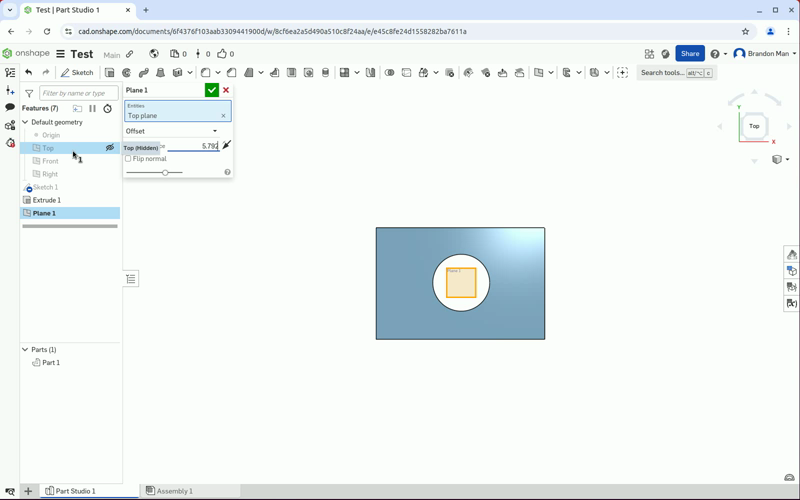
key(enter, 2)
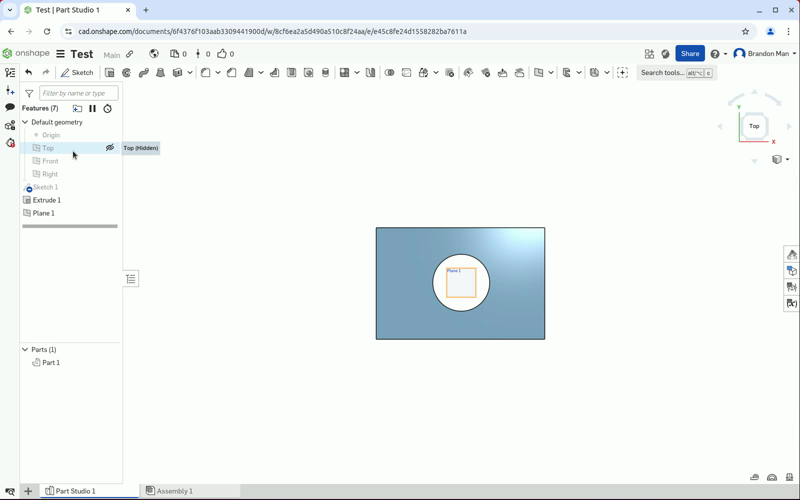
key(shift+s)
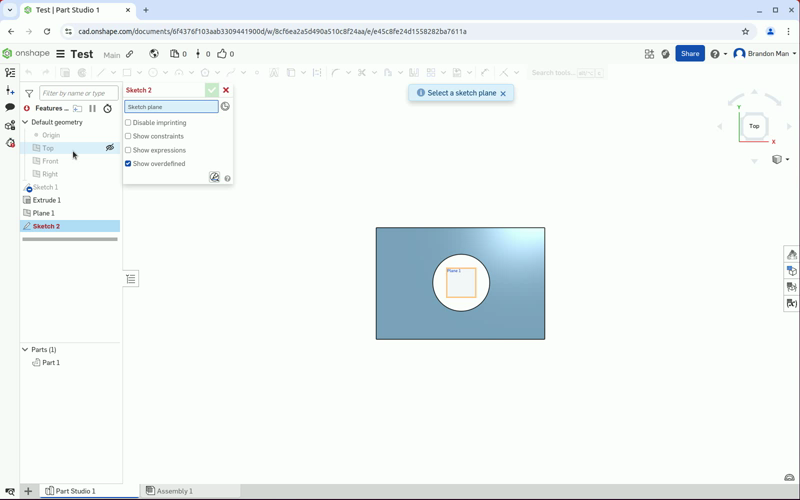
mouse_move(73, 215)
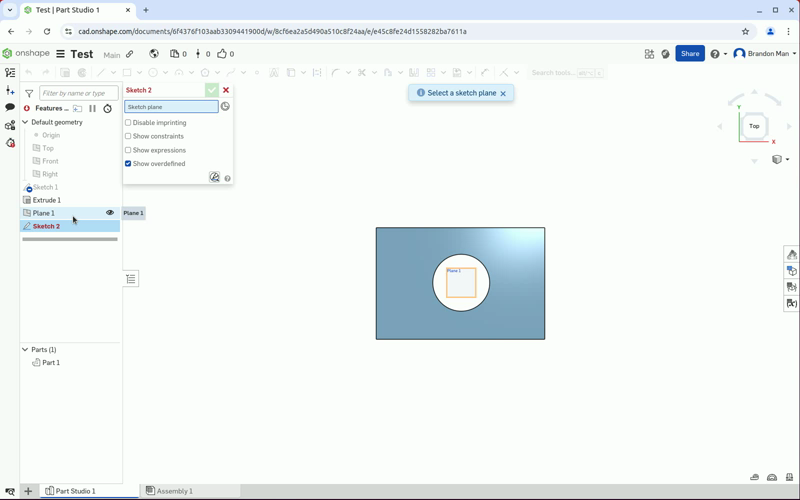
click(73, 215)
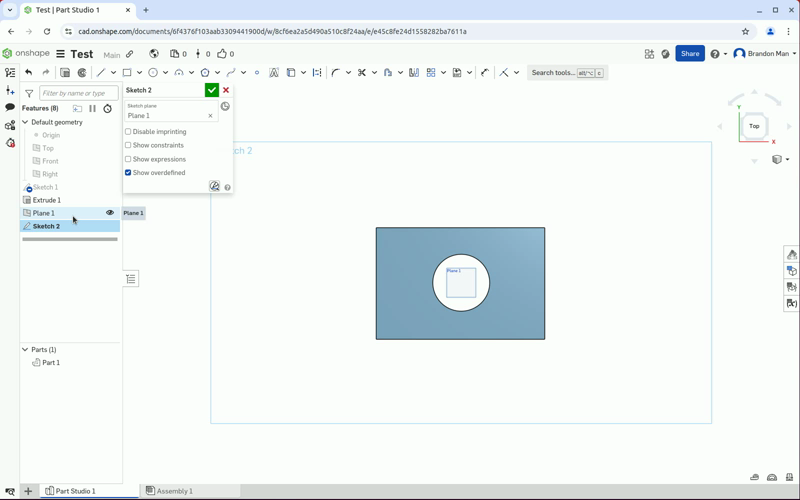
mouse_move(73, 352)
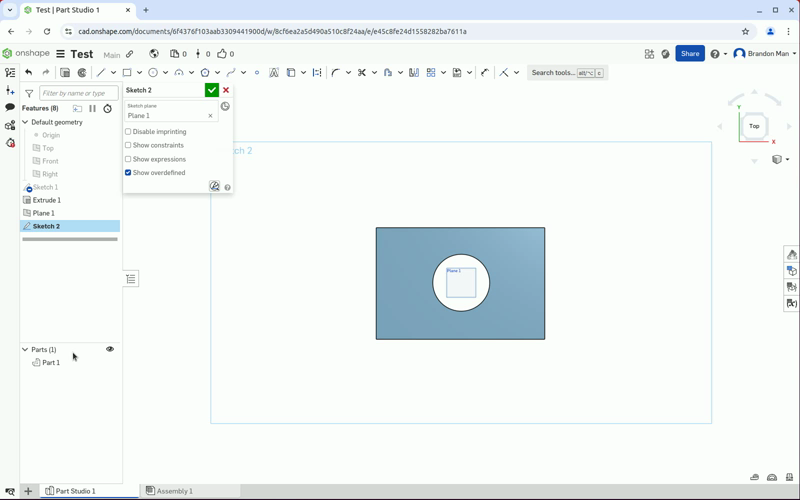
key(y)
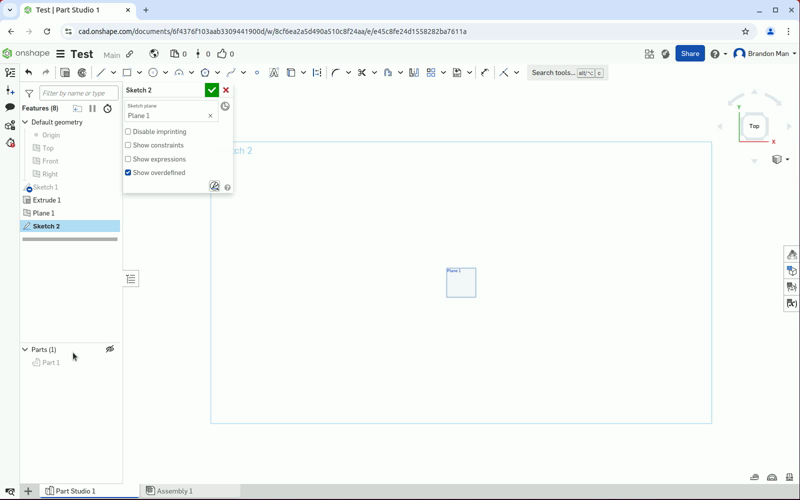
key(l)
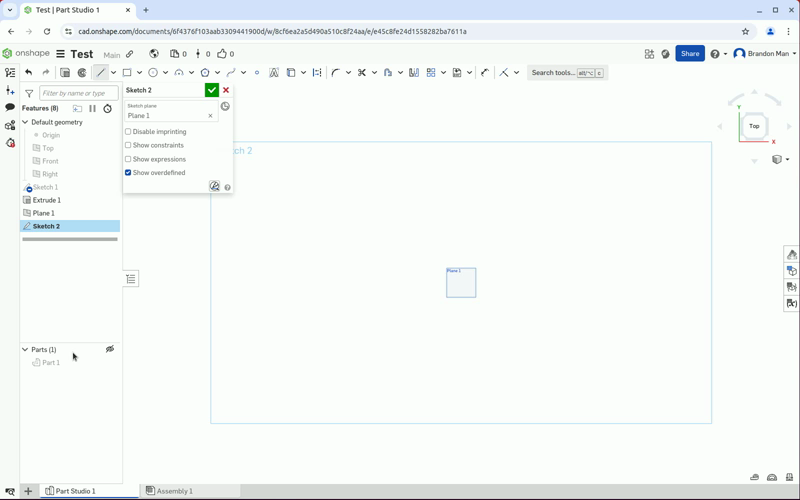
key_down(shift)
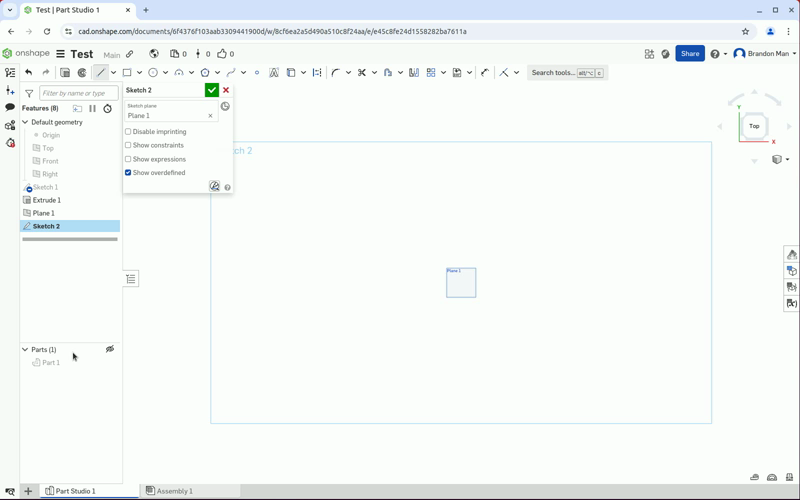
mouse_move(388, 339)
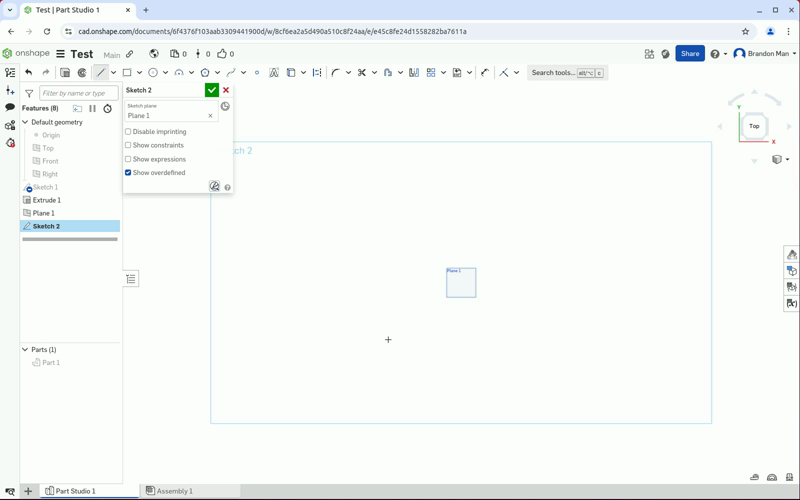
click(388, 339)
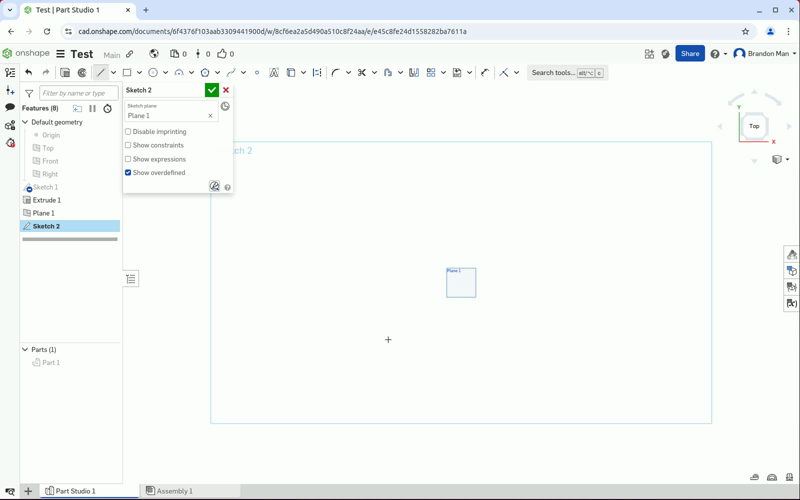
key_up(shift)
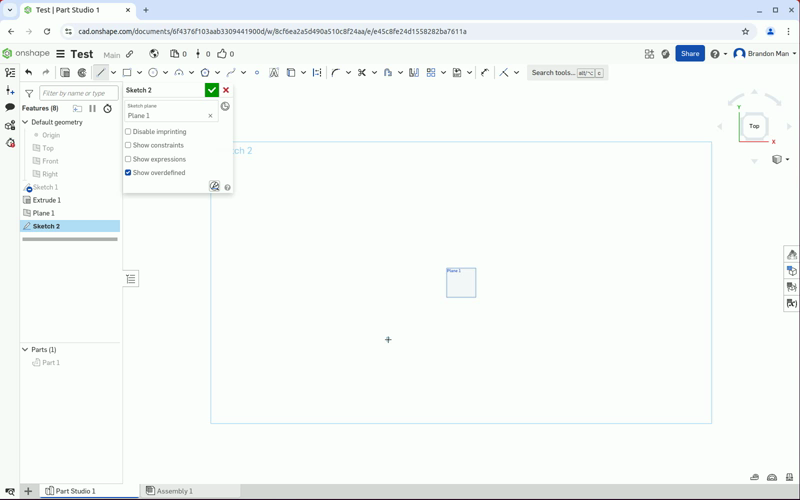
key_down(shift)
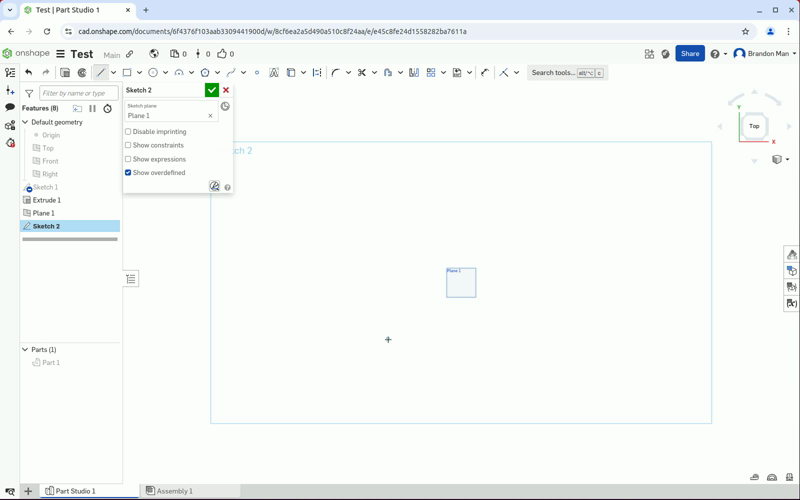
mouse_move(418, 339)
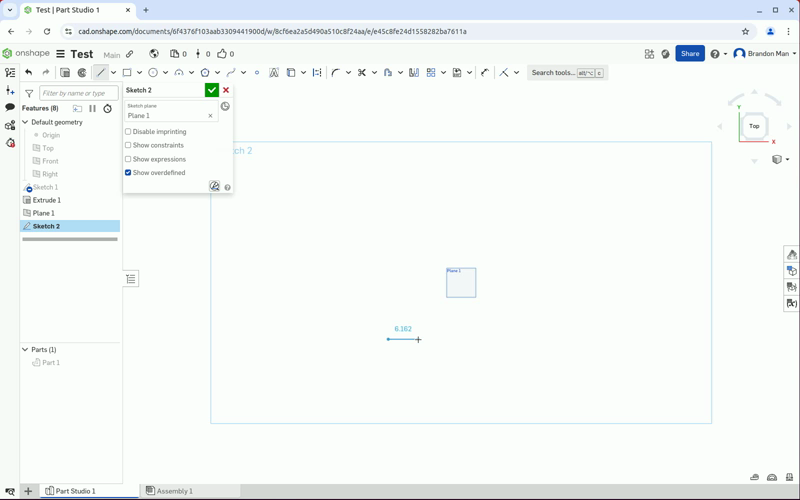
mouse_move(395, 339)
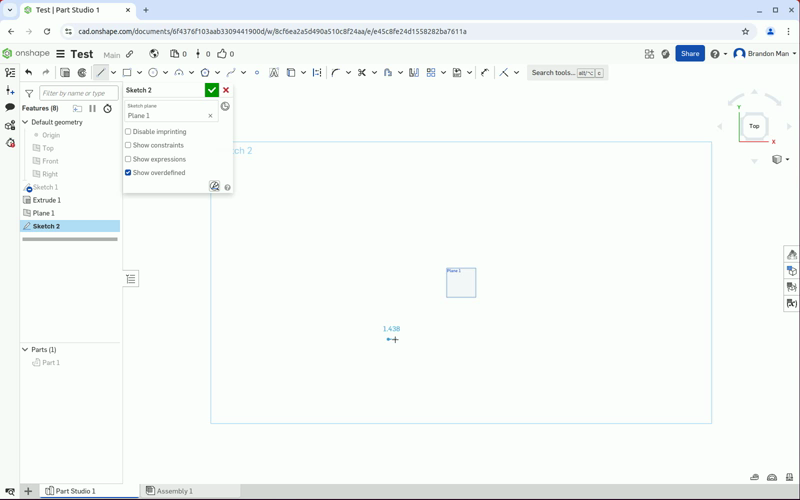
scroll(6)
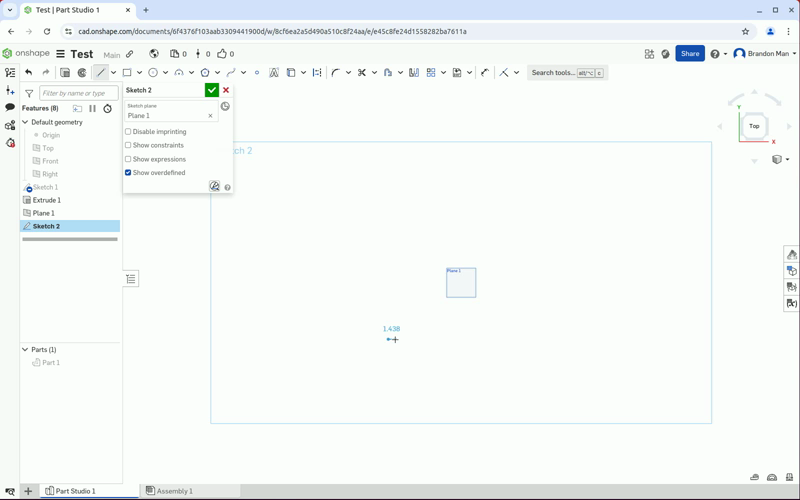
scroll(6)
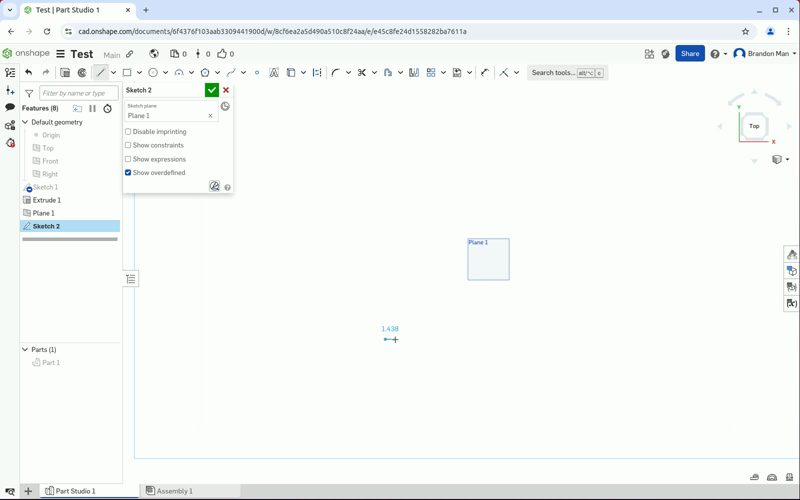
scroll(6)
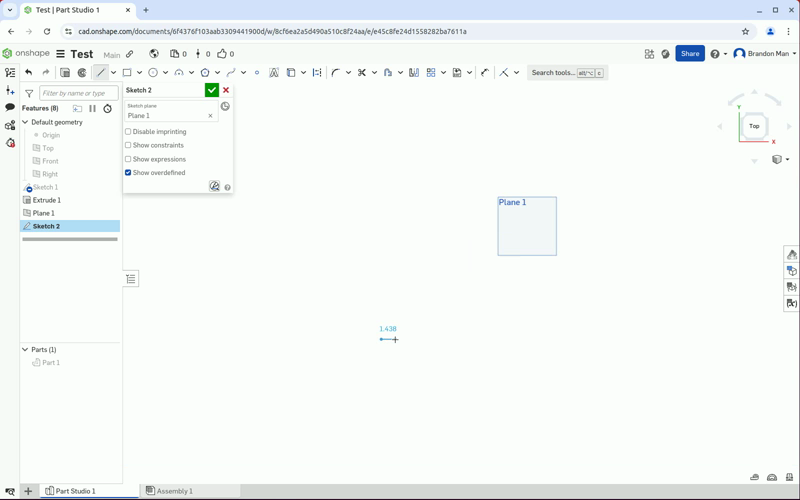
scroll(6)
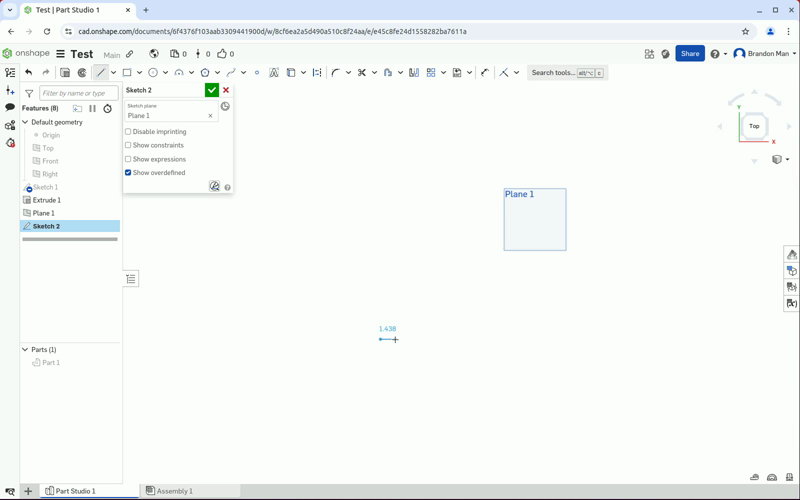
scroll(6)
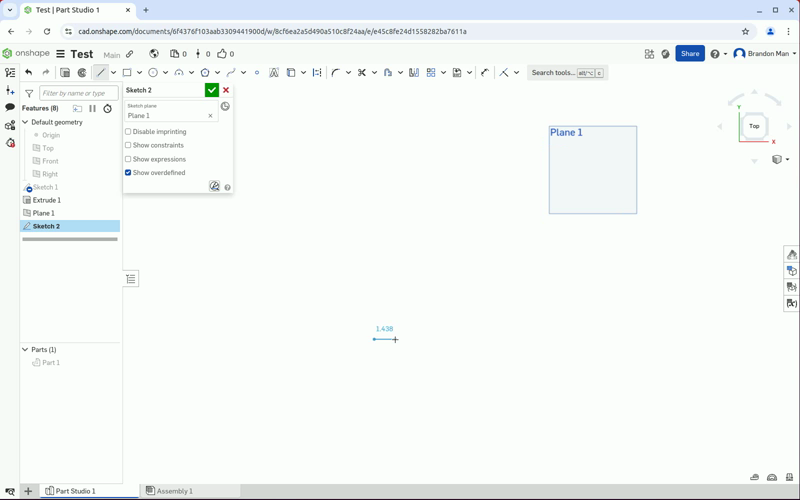
scroll(6)
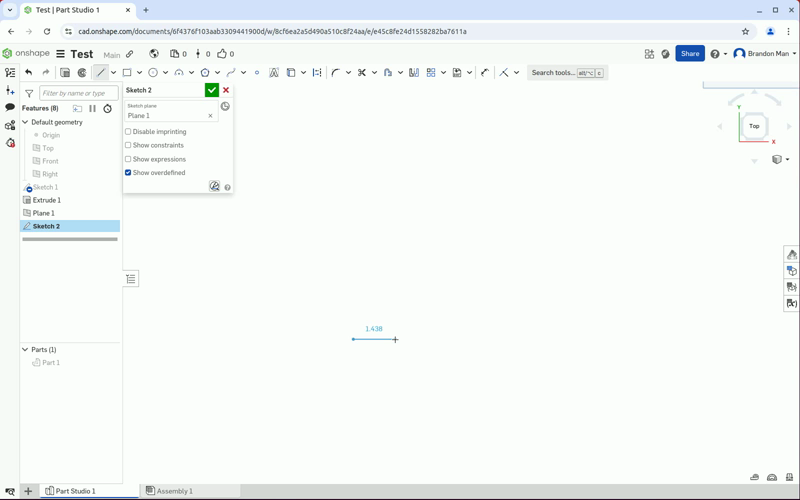
scroll(6)
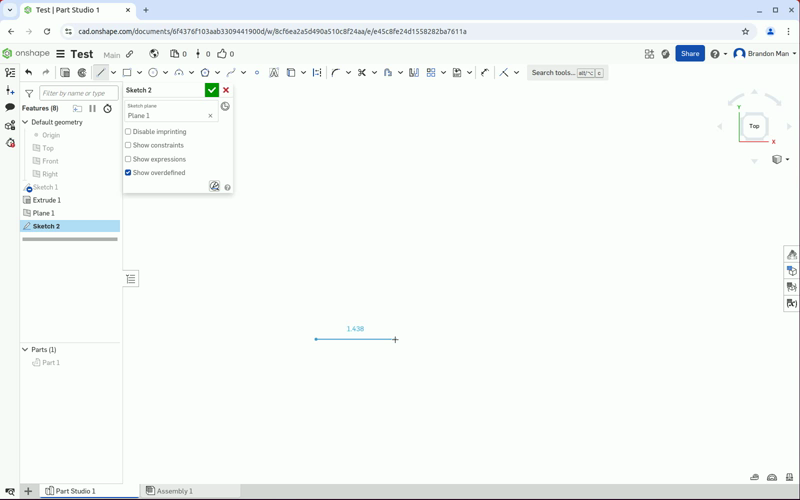
click(395, 339)
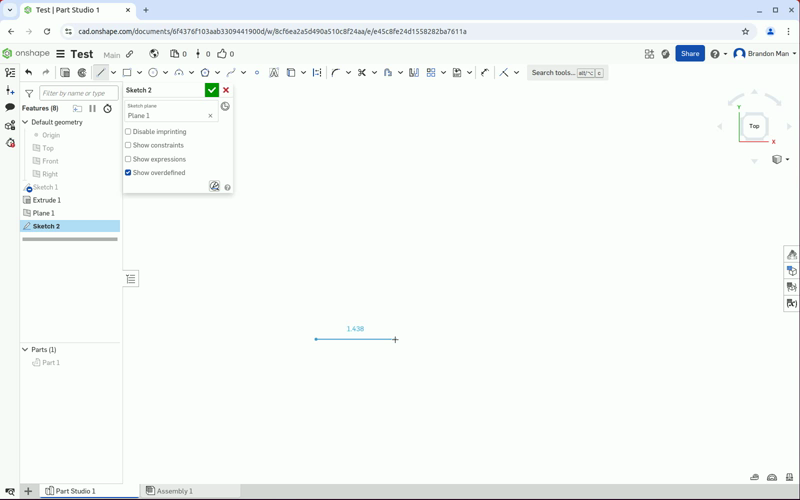
scroll(-6)
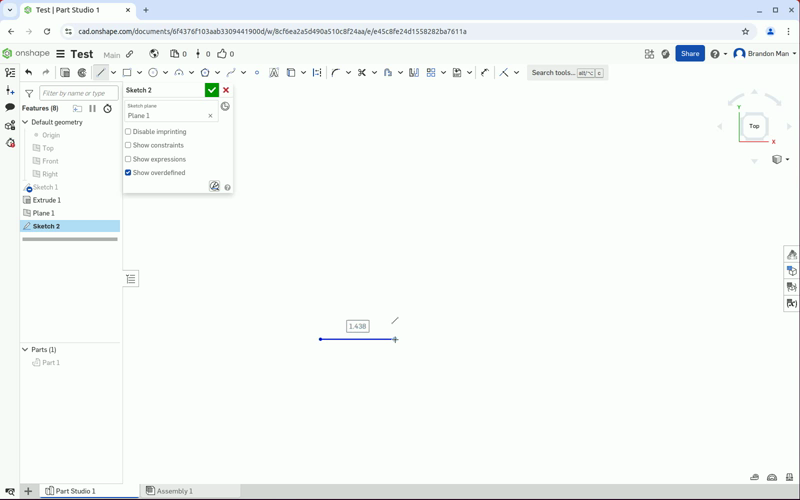
scroll(-6)
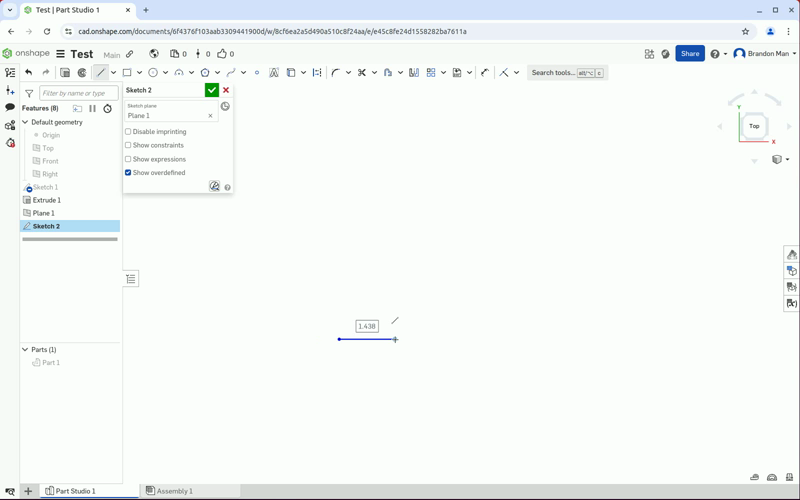
scroll(-6)
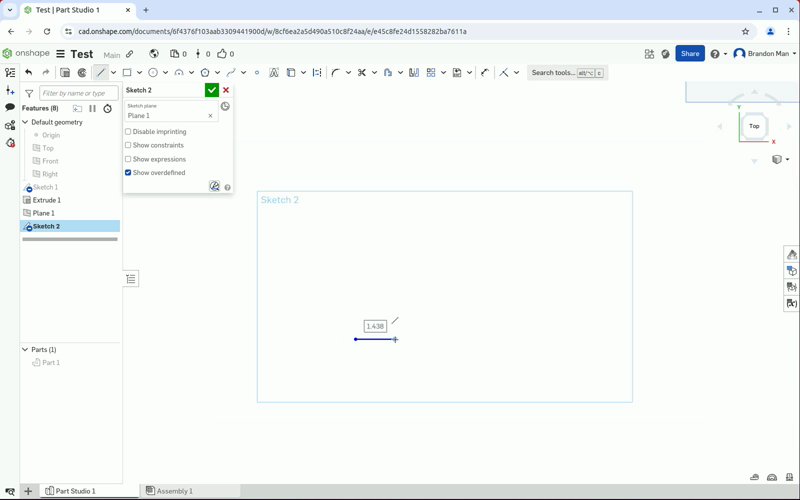
scroll(-6)
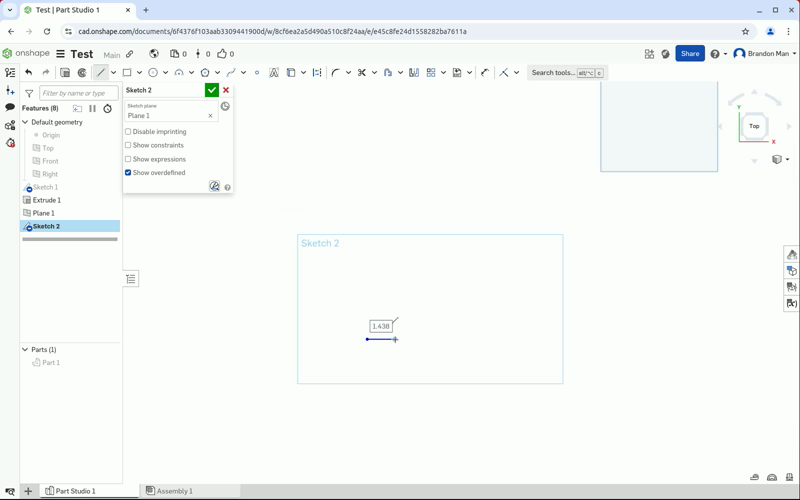
scroll(-6)
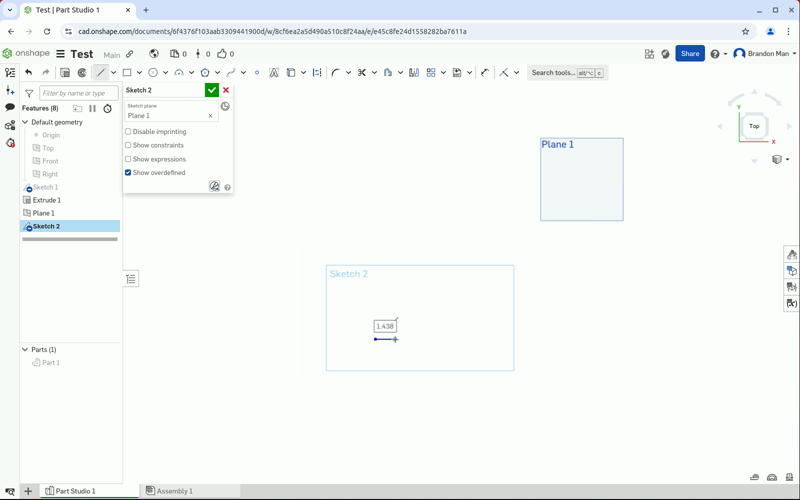
scroll(-6)
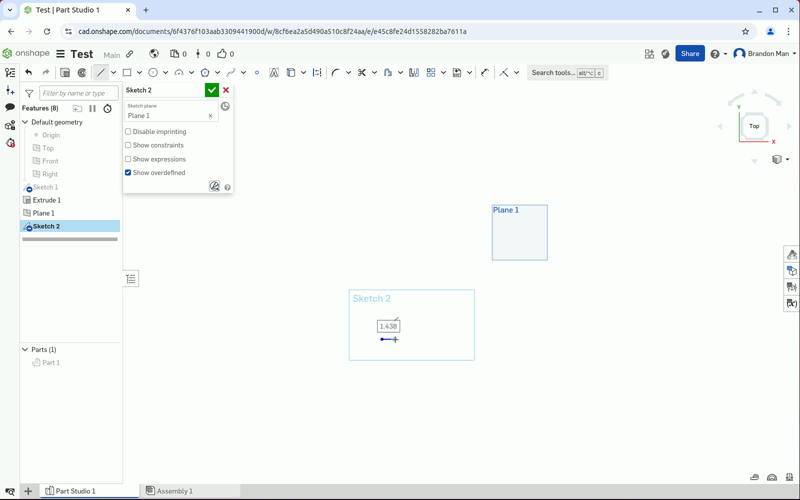
scroll(-6)
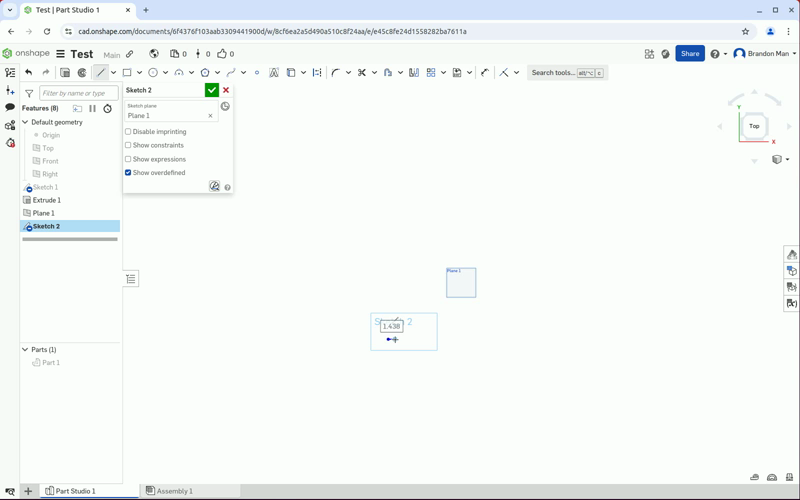
key_up(shift)
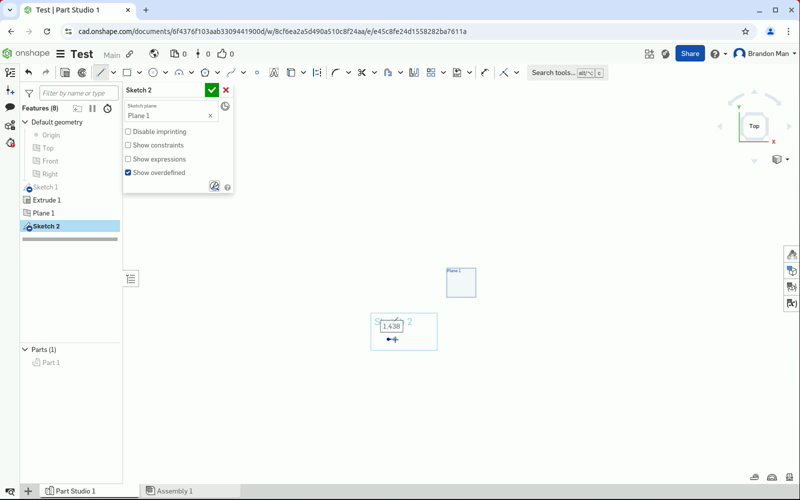
key_down(shift)
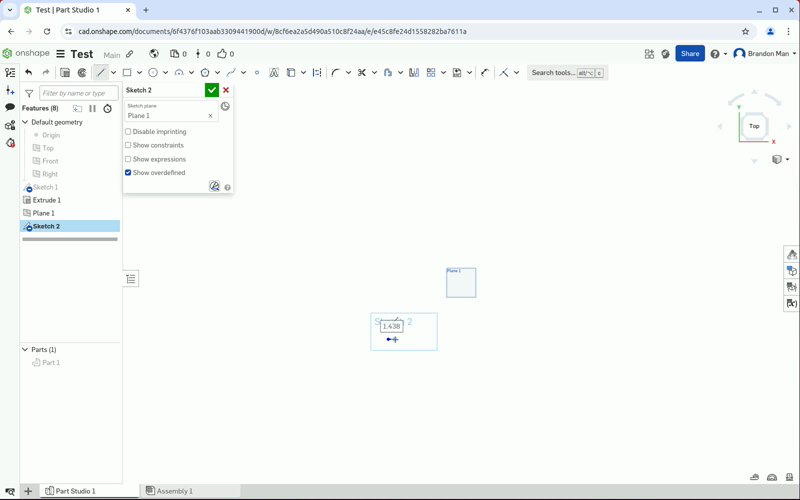
mouse_move(395, 226)
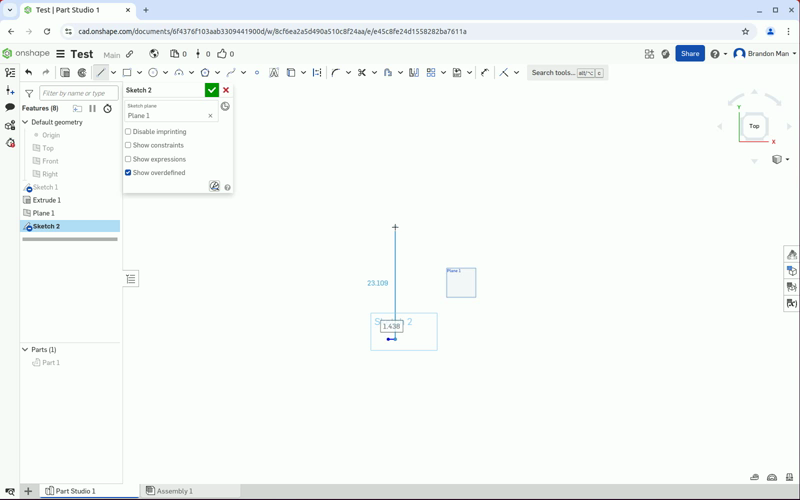
click(395, 226)
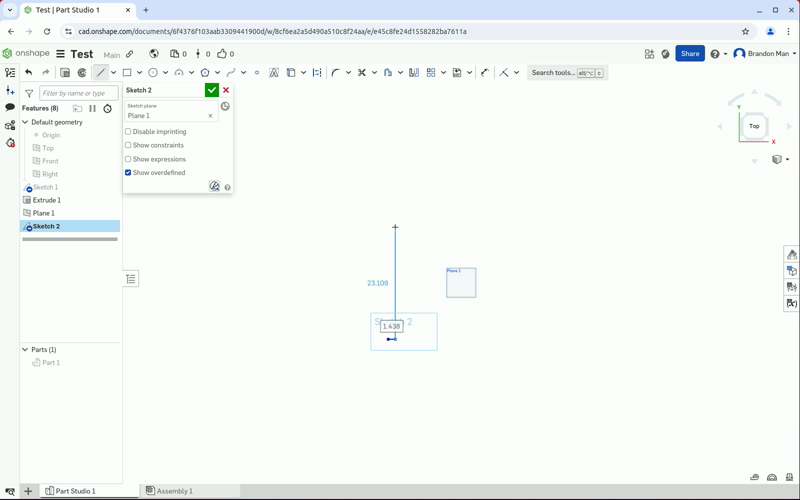
key_up(shift)
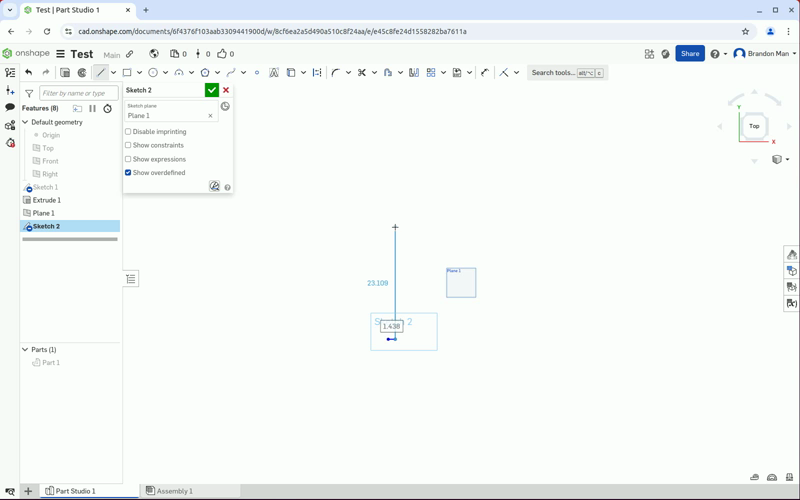
key_down(shift)
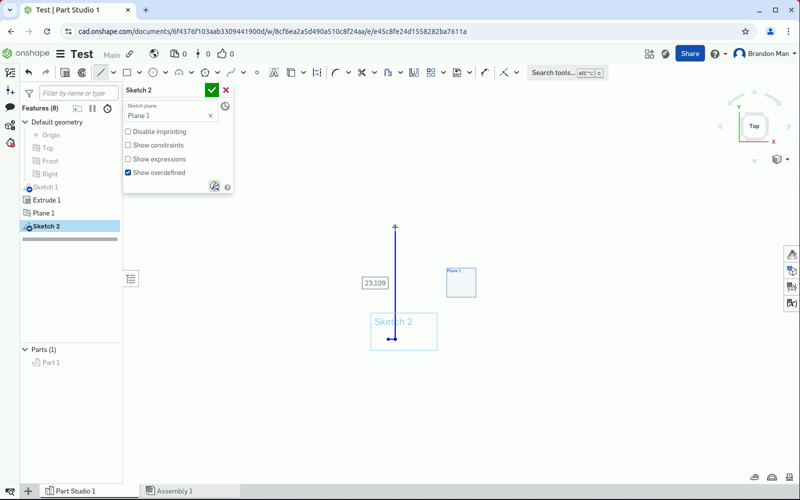
mouse_move(425, 226)
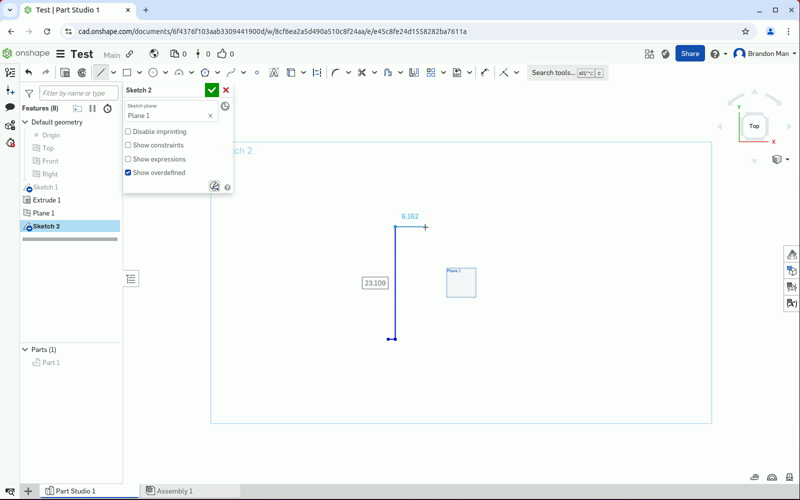
mouse_move(388, 226)
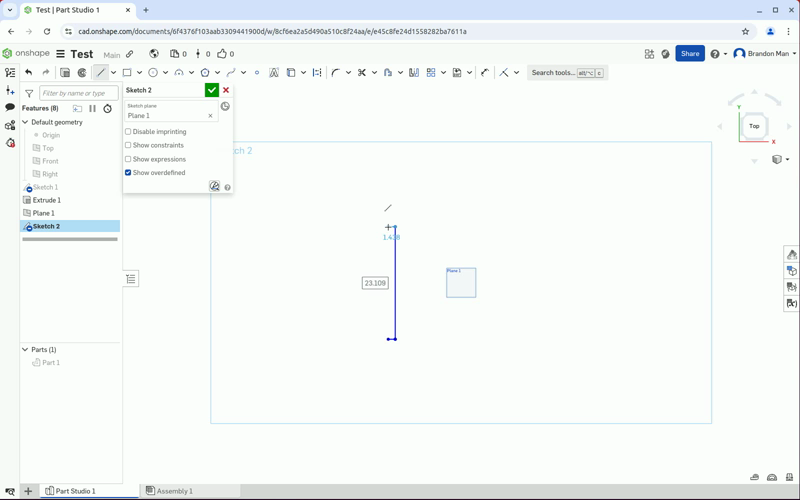
scroll(6)
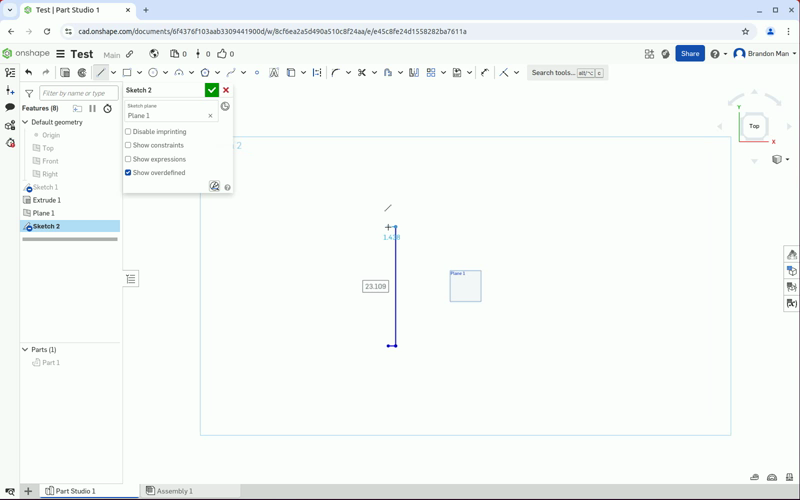
scroll(6)
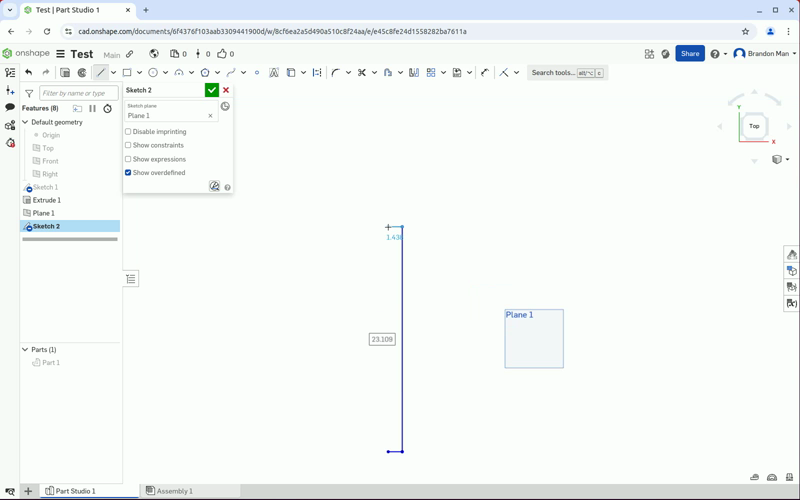
scroll(6)
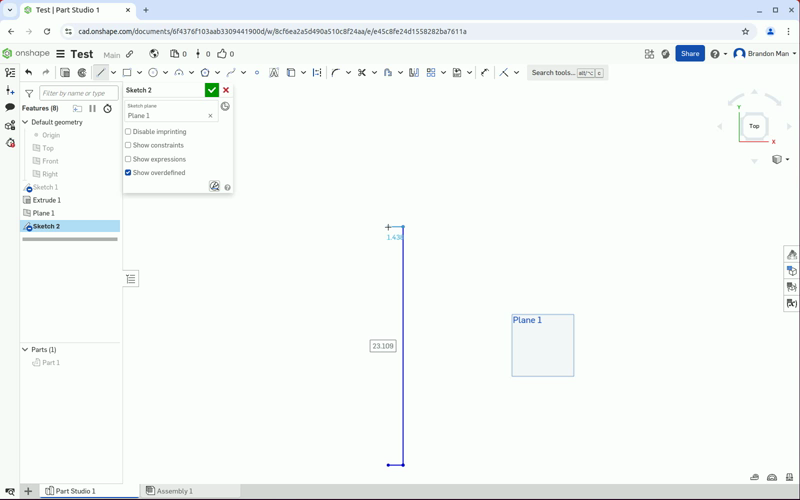
scroll(6)
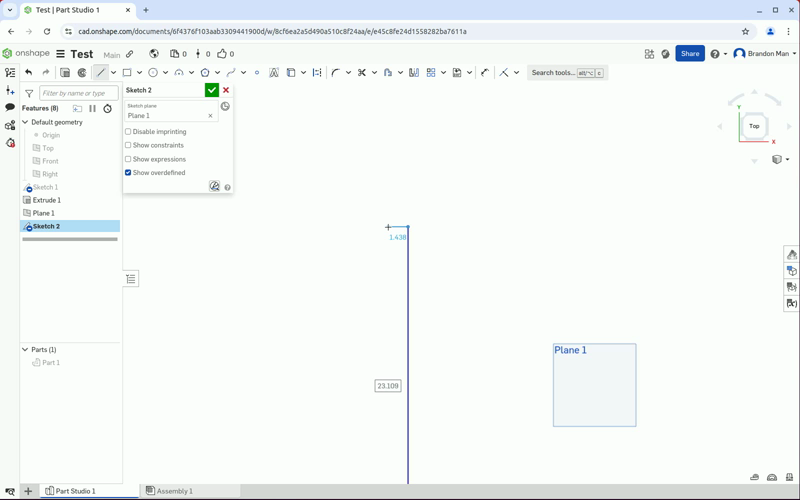
scroll(6)
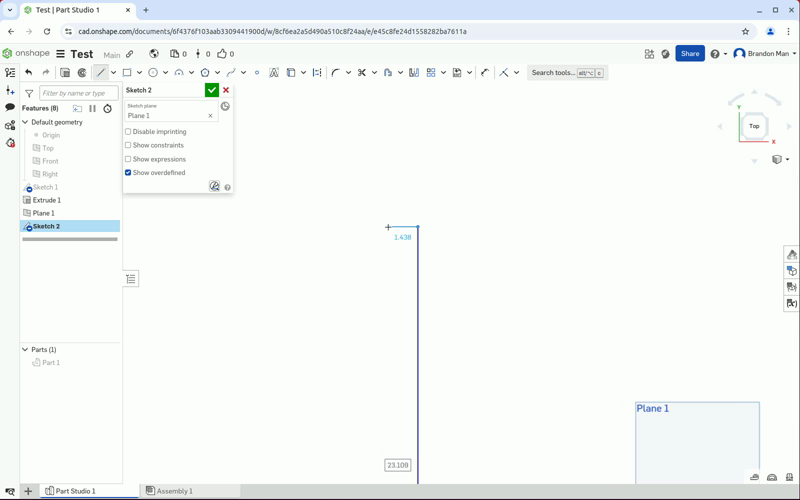
scroll(6)
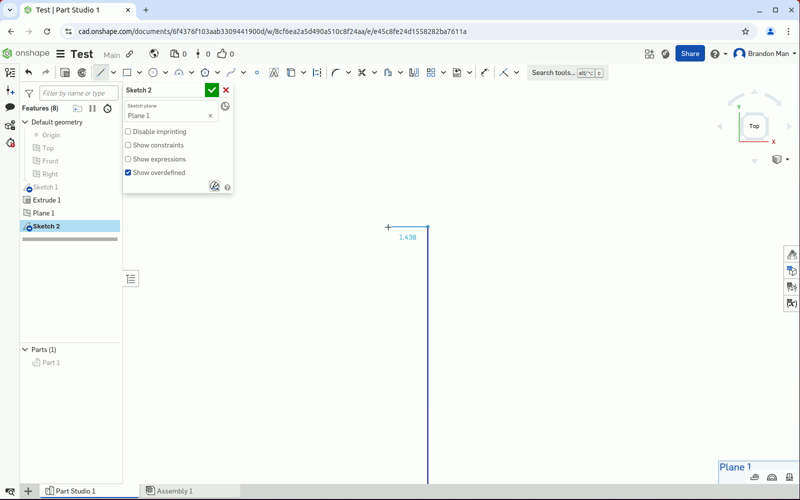
scroll(6)
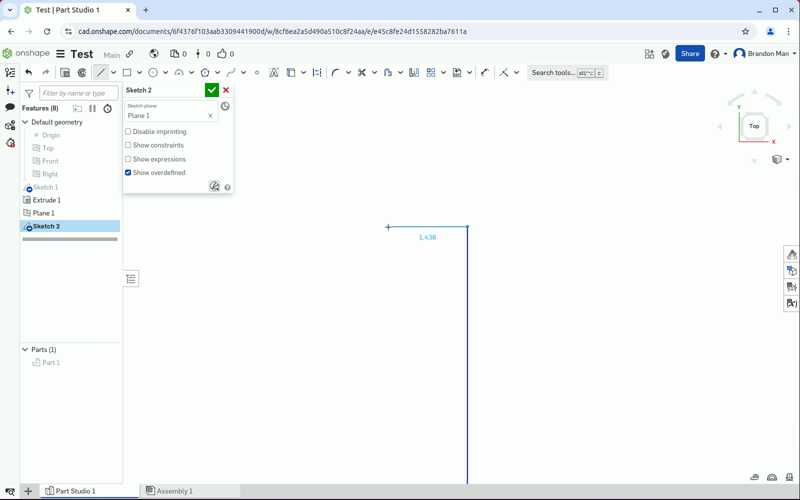
click(388, 226)
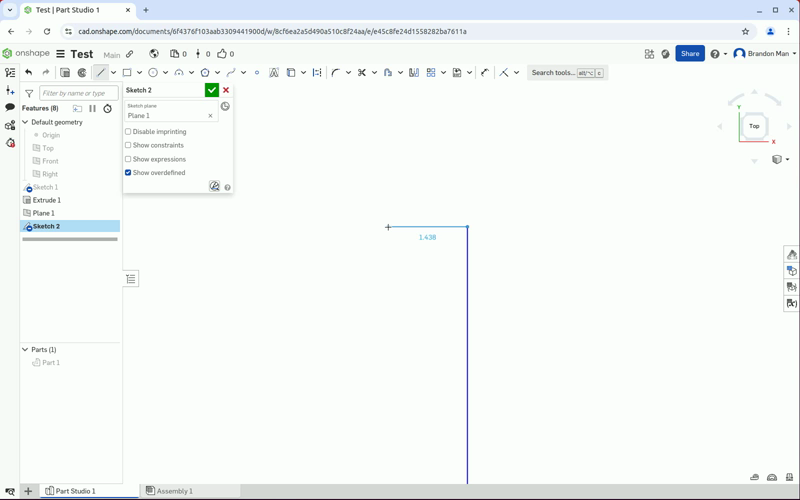
scroll(-6)
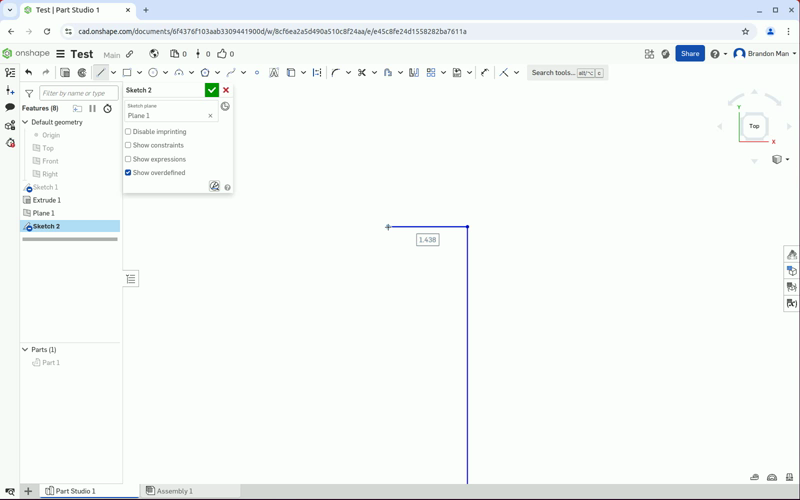
scroll(-6)
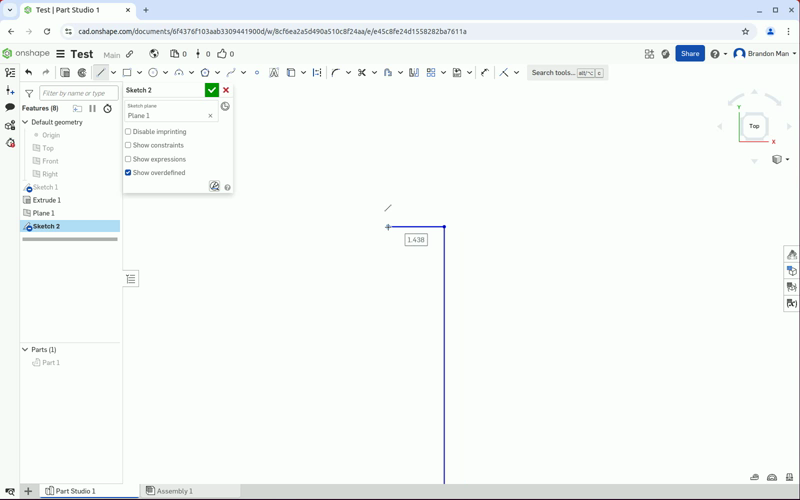
scroll(-6)
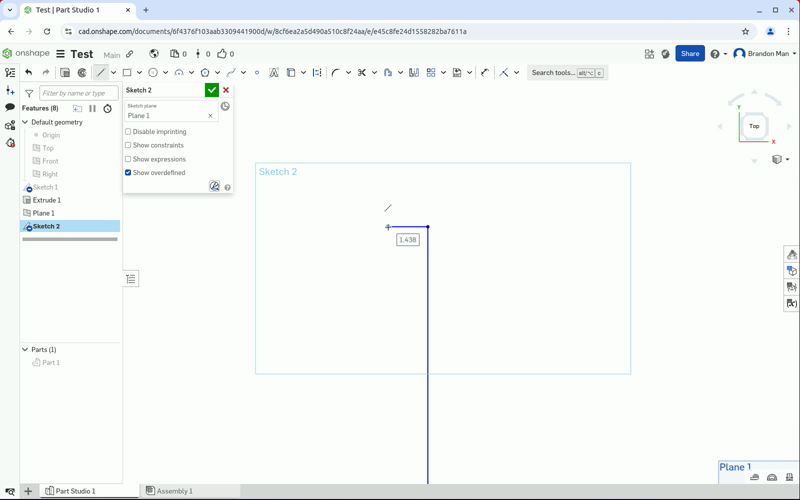
scroll(-6)
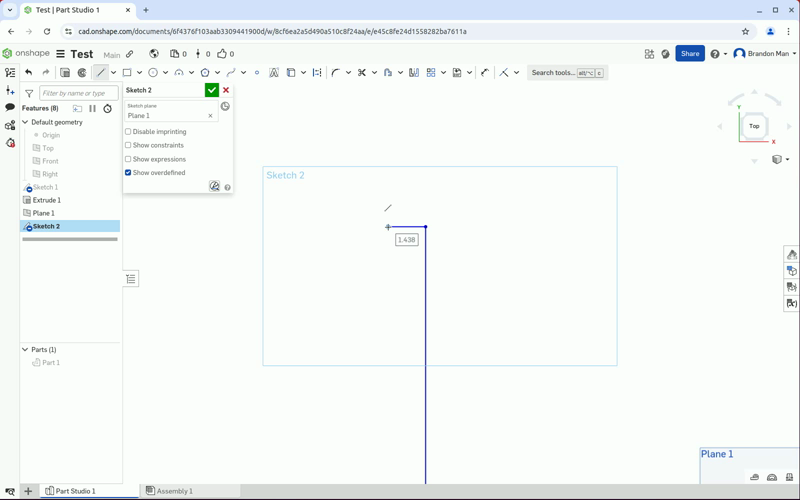
scroll(-6)
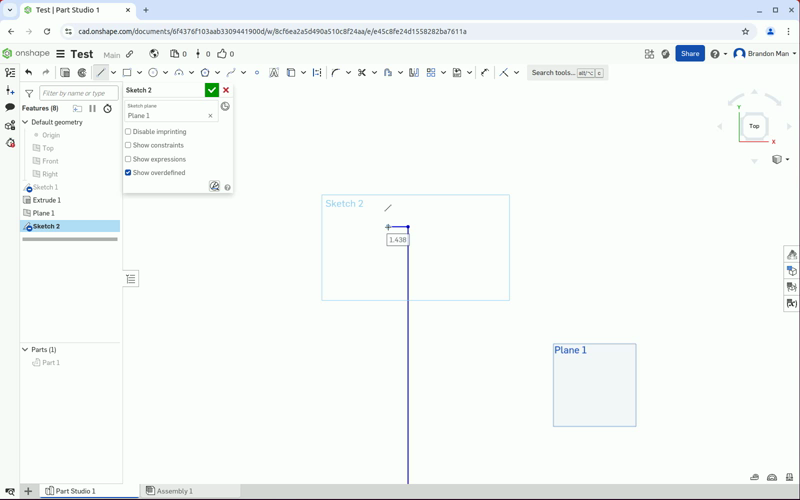
scroll(-6)
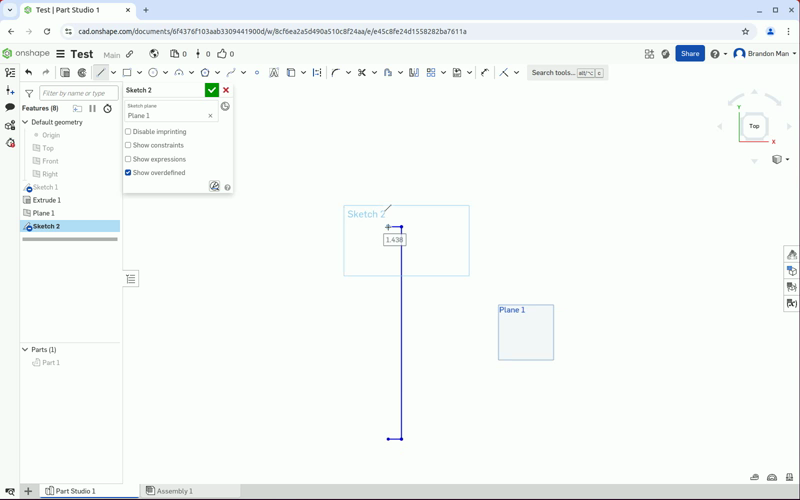
scroll(-6)
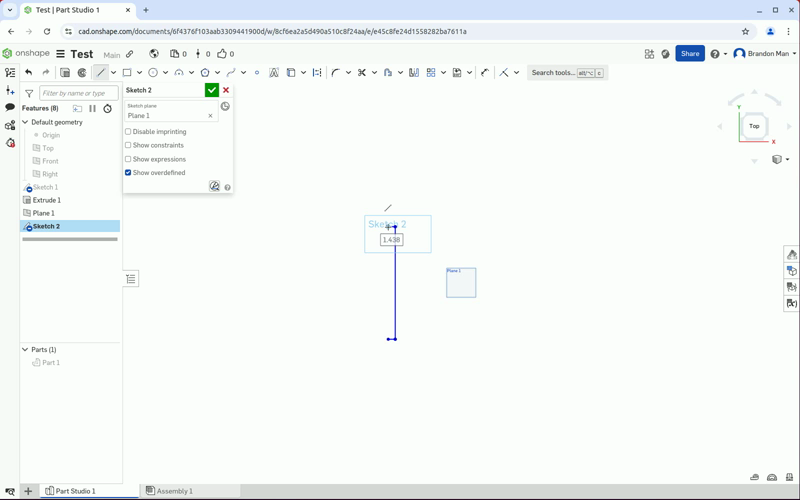
key_up(shift)
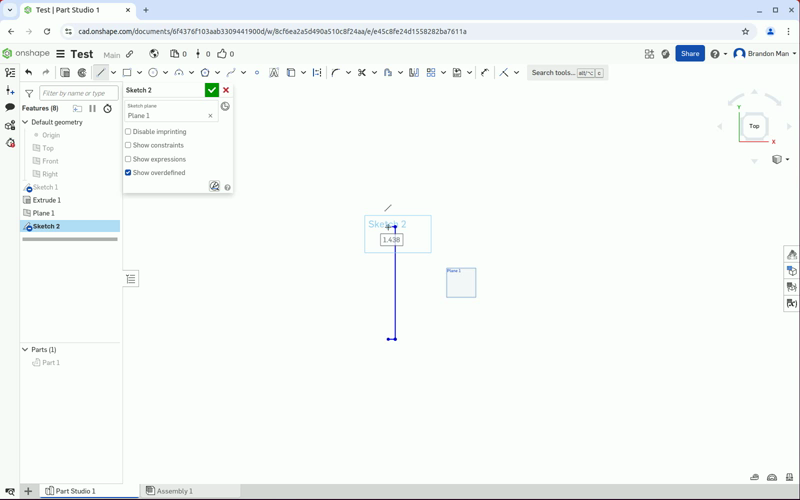
key_down(shift)
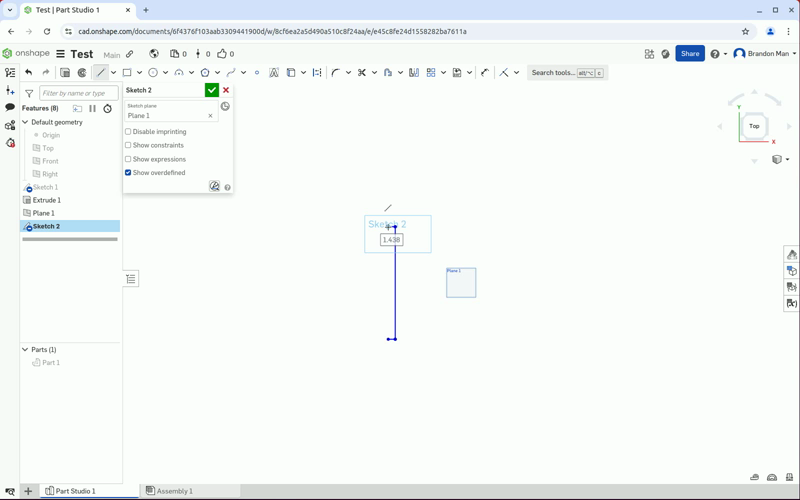
mouse_move(388, 339)
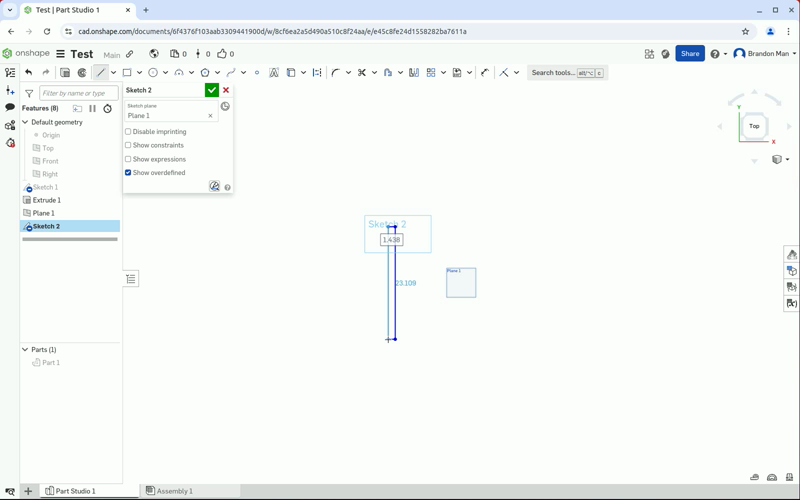
key_up(shift)
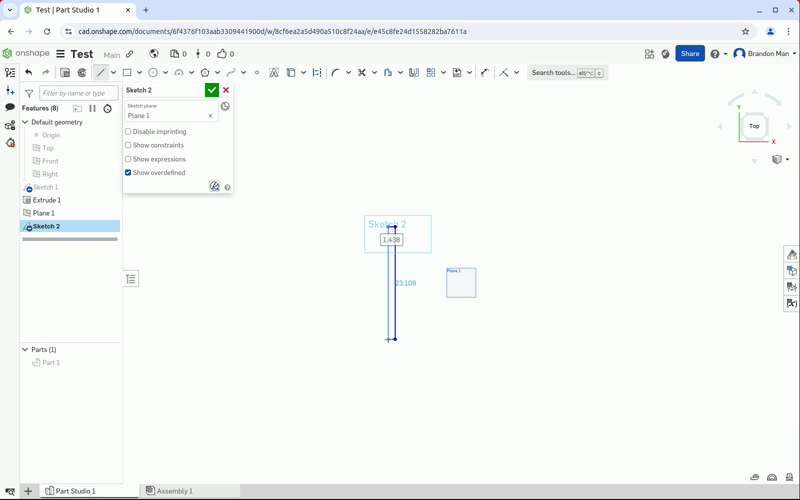
click(388, 339)
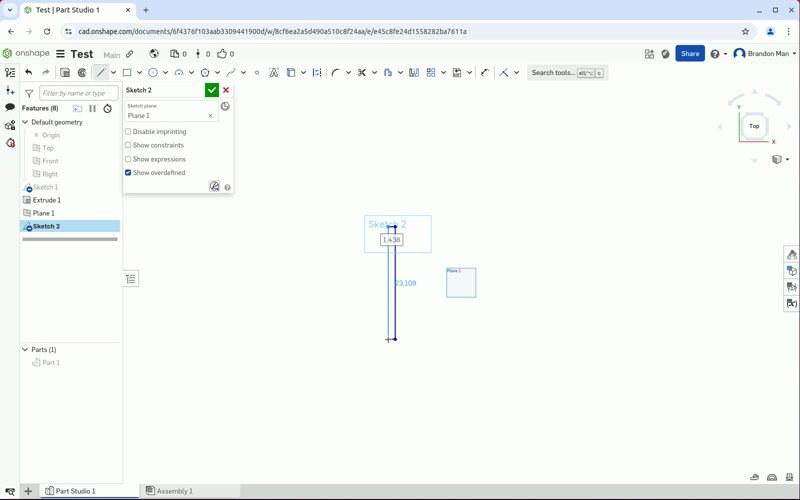
key(esc)
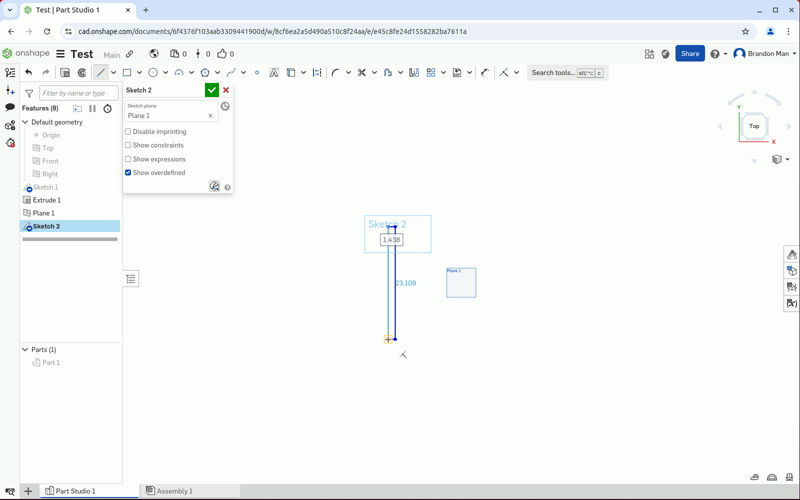
mouse_move(389, 318)
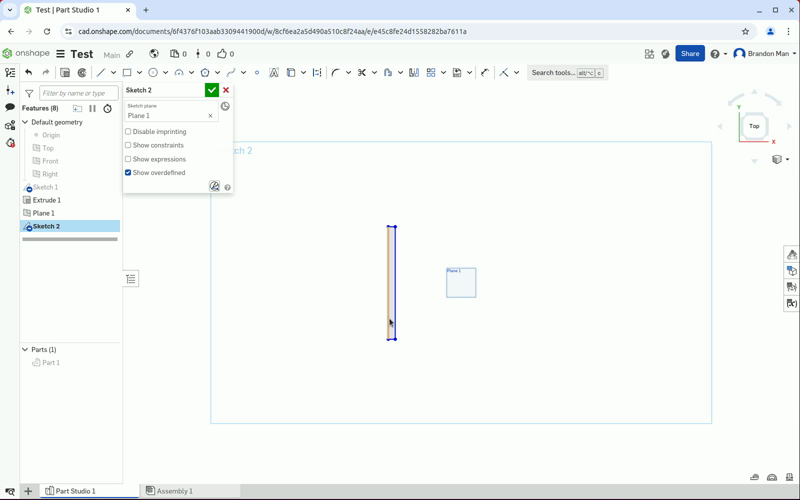
scroll(6)
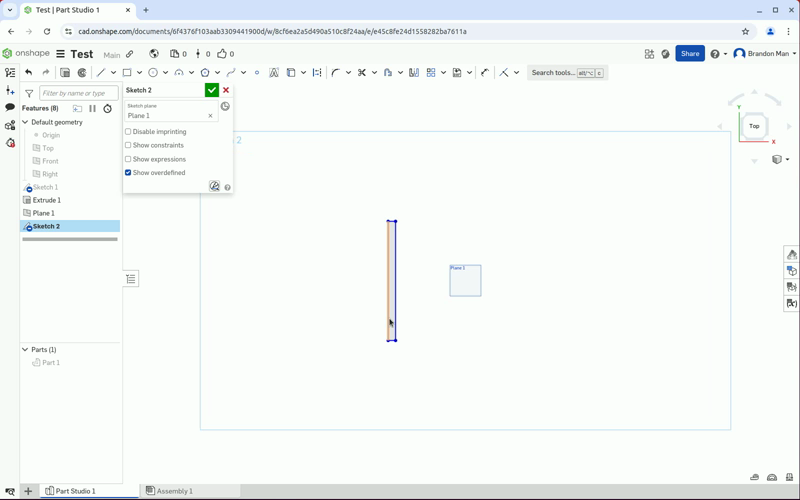
scroll(6)
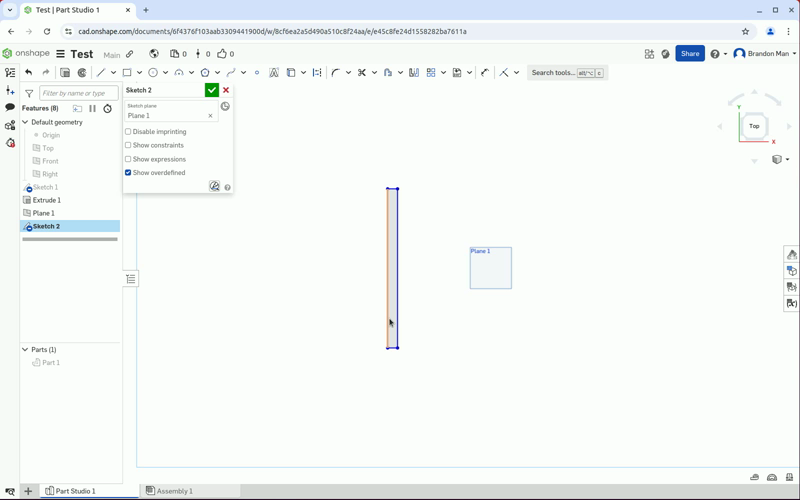
scroll(6)
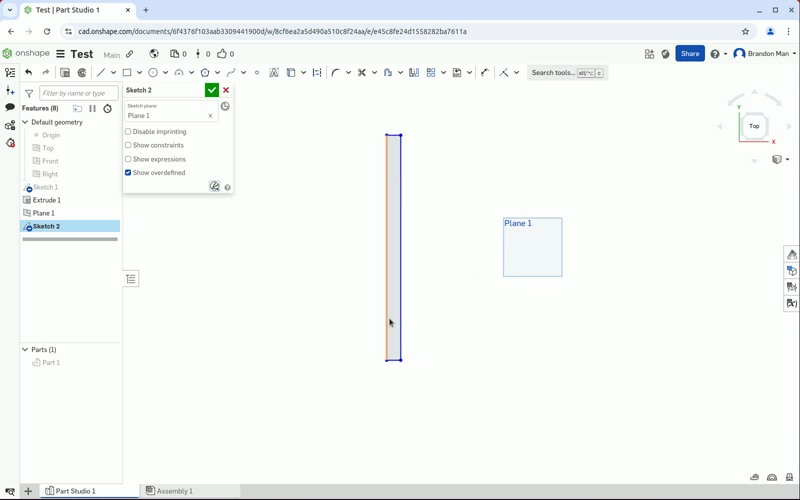
scroll(6)
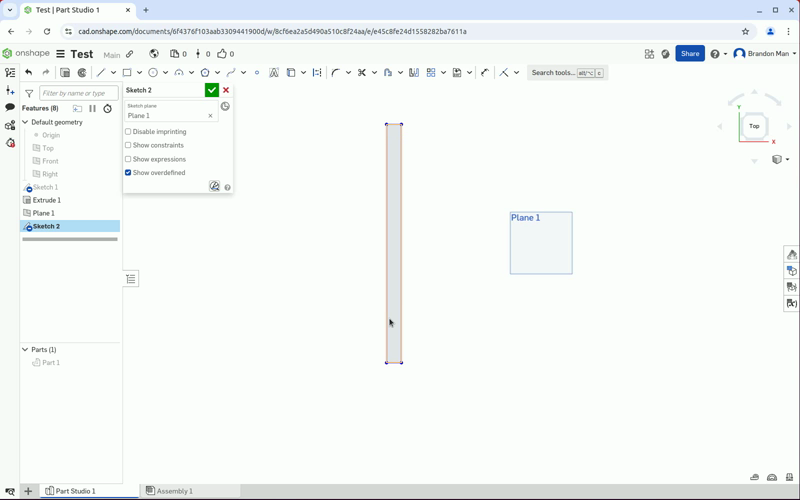
scroll(6)
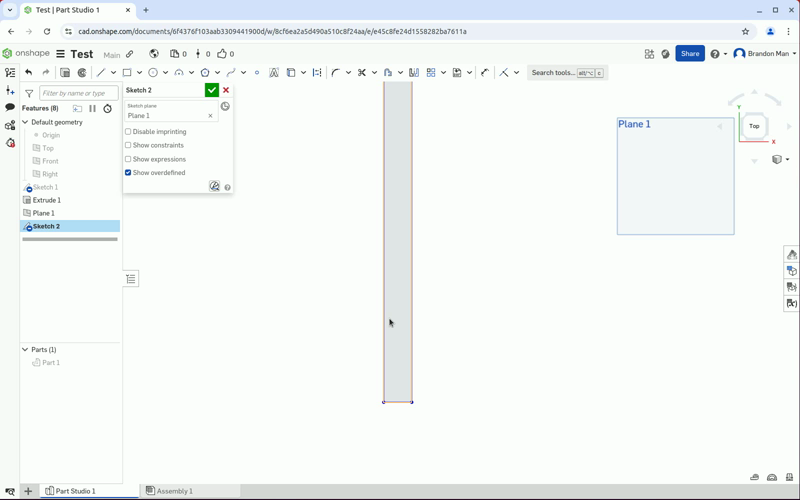
scroll(6)
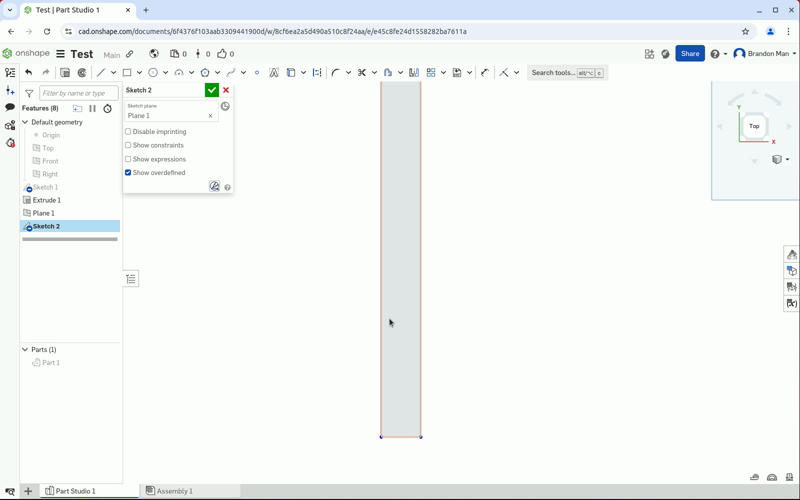
scroll(6)
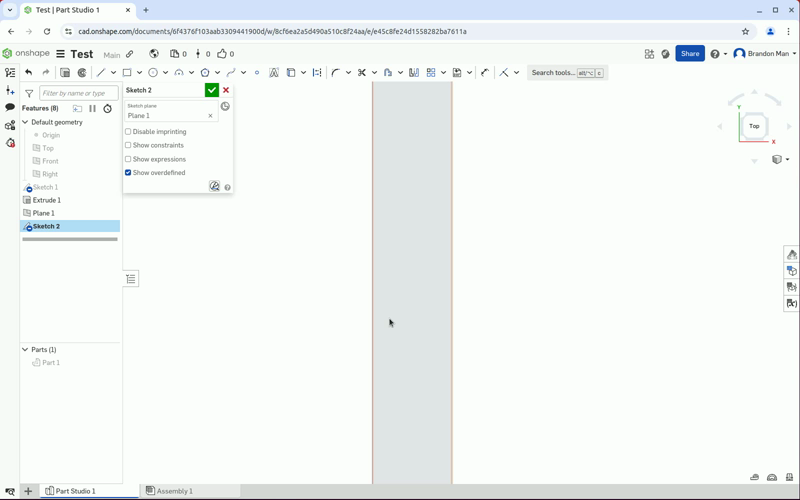
click(389, 318)
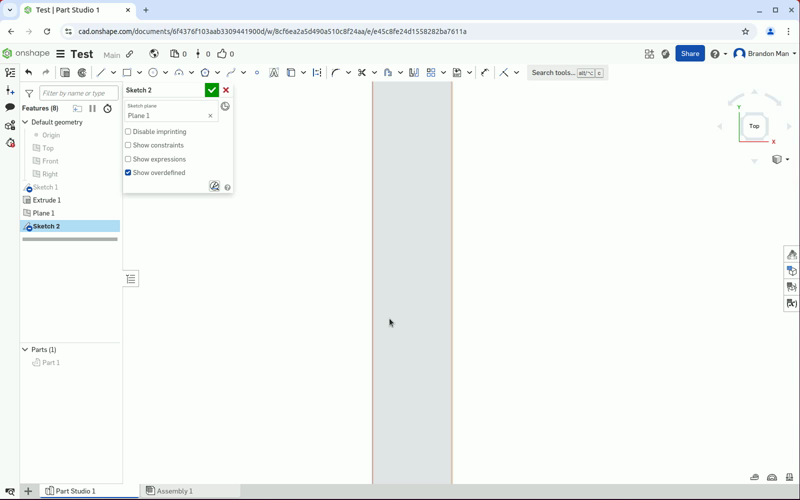
scroll(-6)
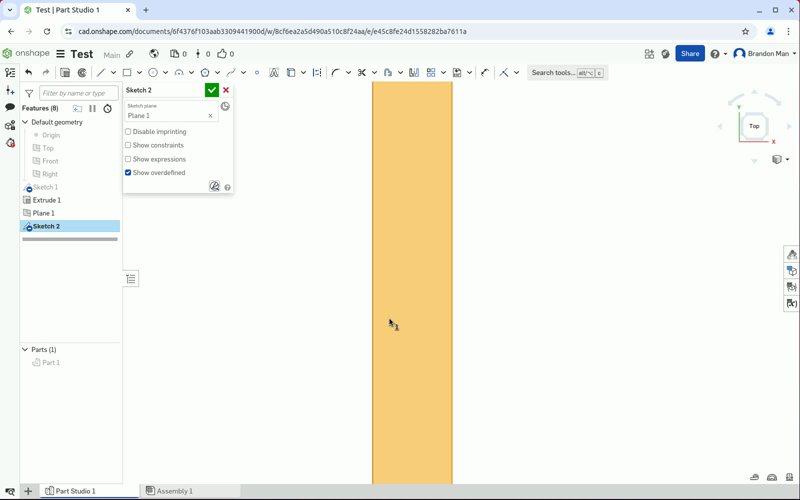
scroll(-6)
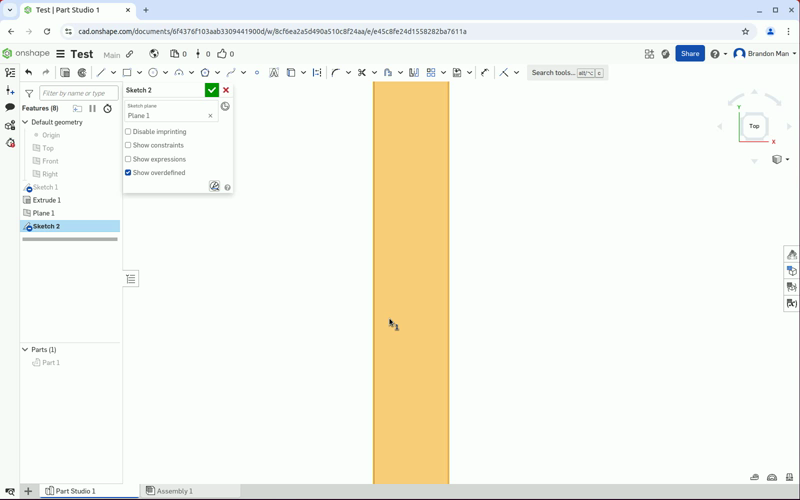
scroll(-6)
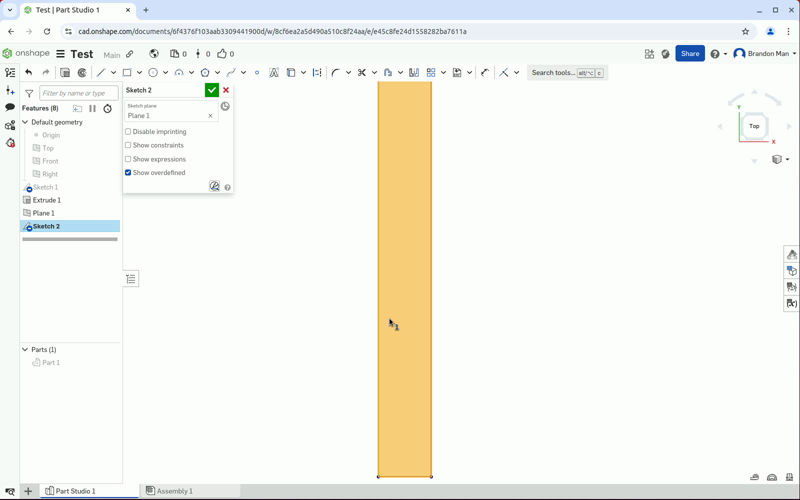
scroll(-6)
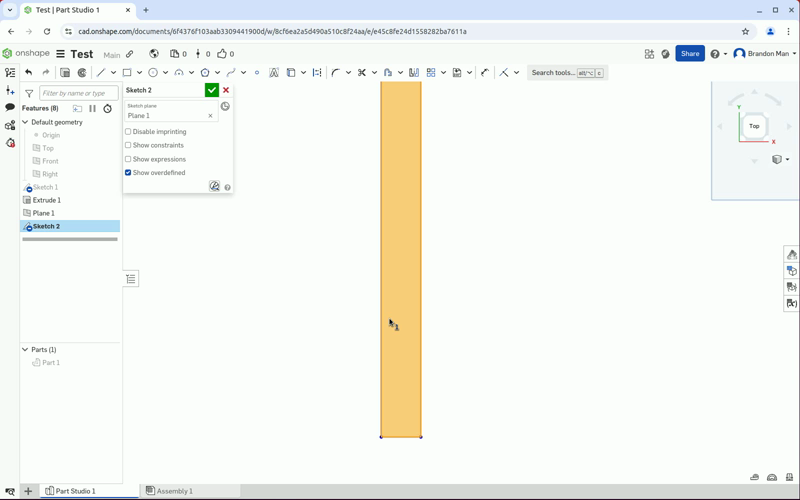
scroll(-6)
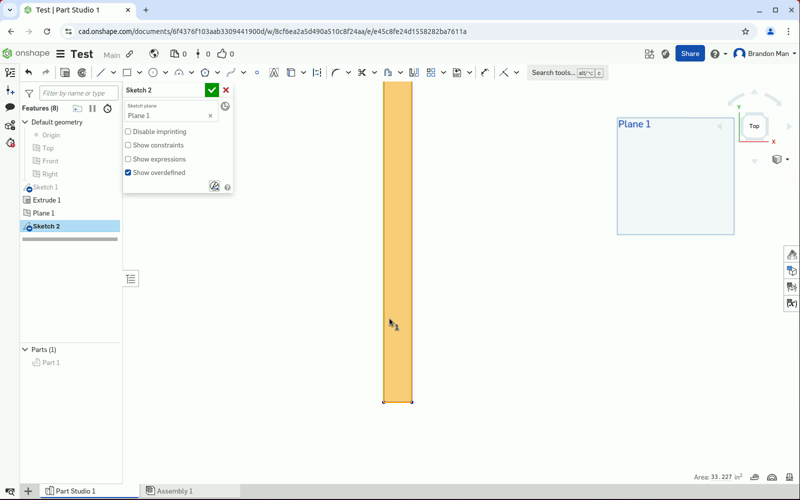
scroll(-6)
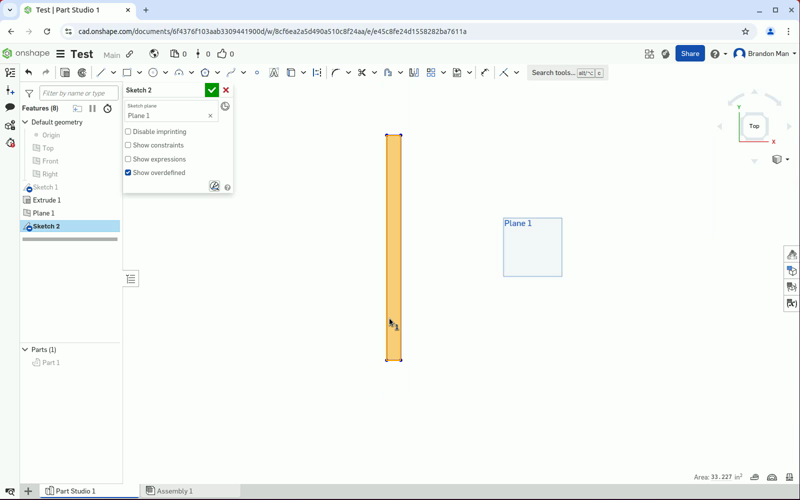
scroll(-6)
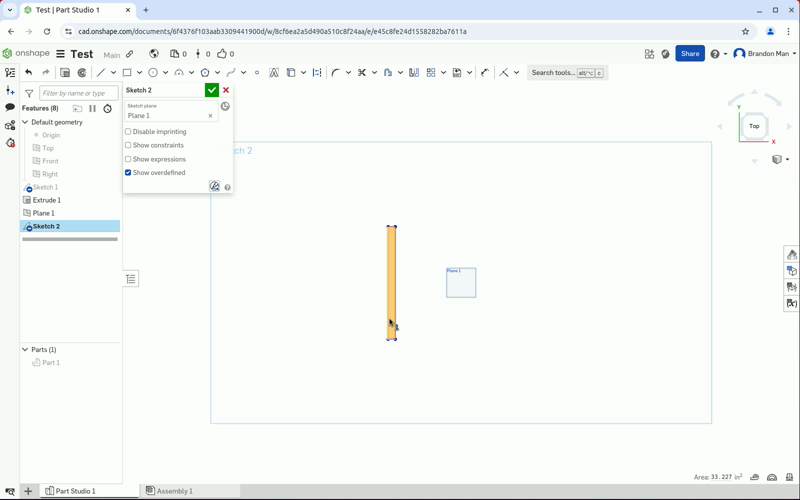
mouse_move(73, 352)
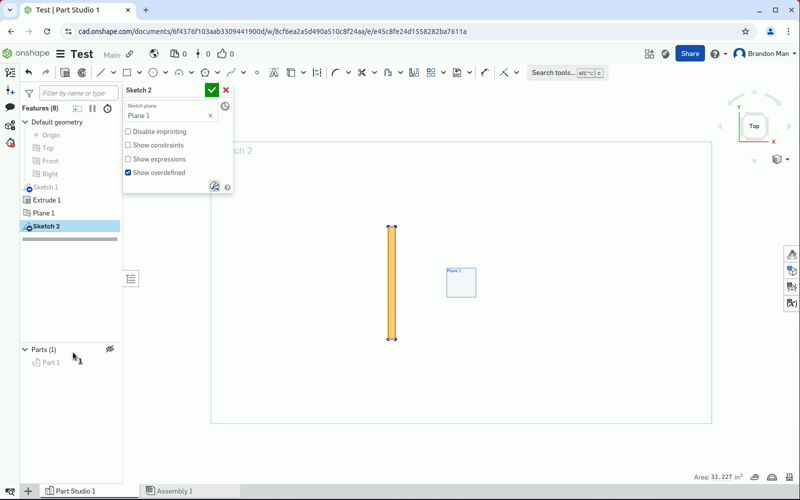
key(shift+y)
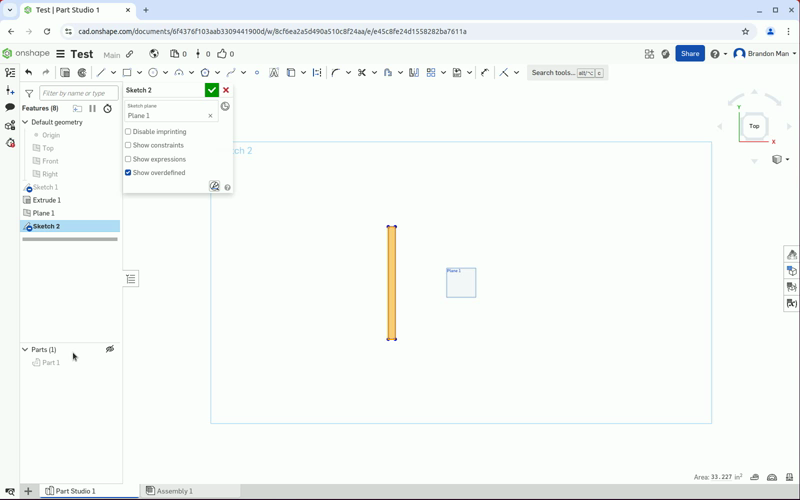
key(shift+e)
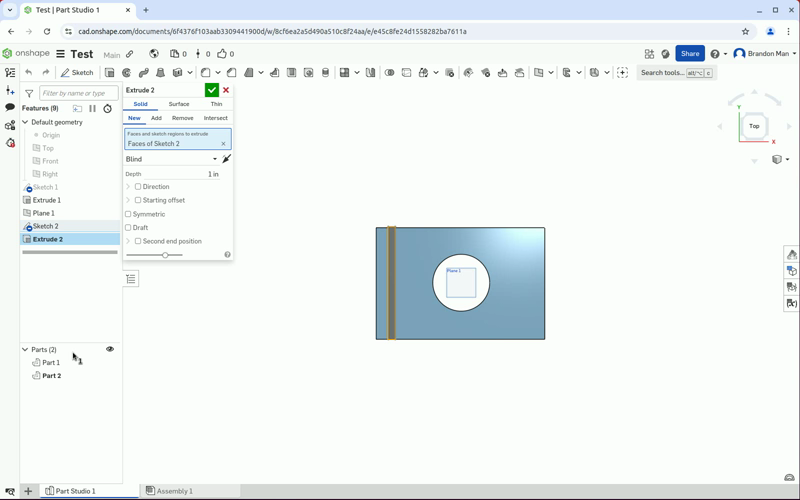
mouse_move(143, 106)
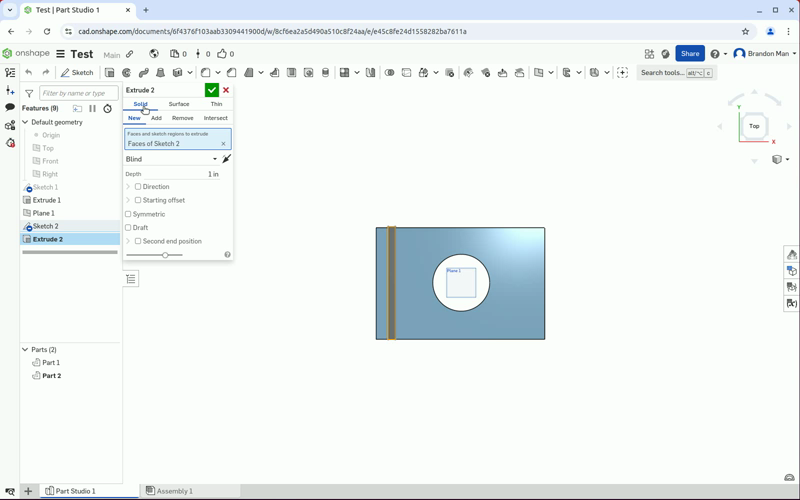
click(143, 106)
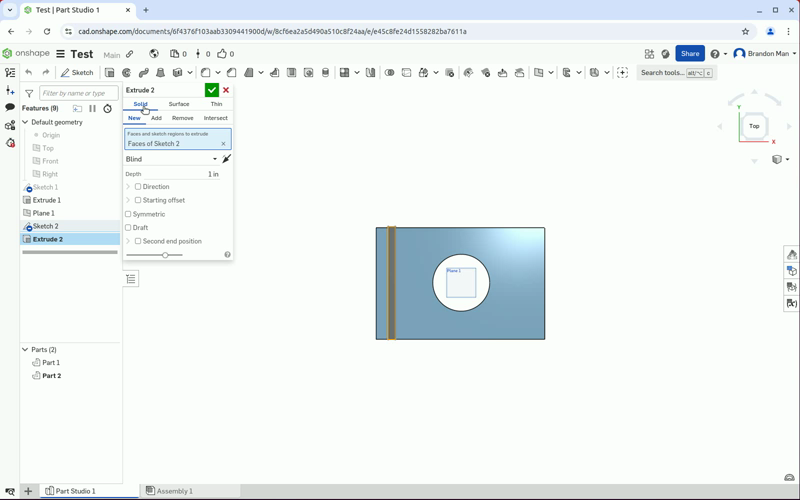
mouse_move(186, 120)
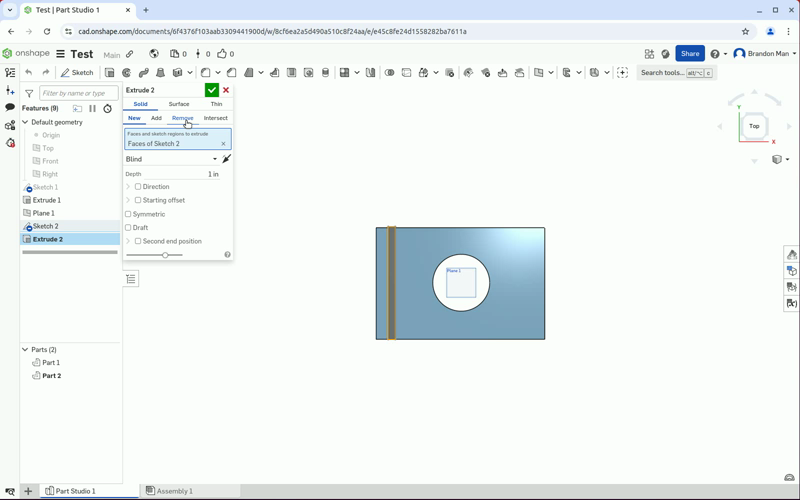
click(186, 120)
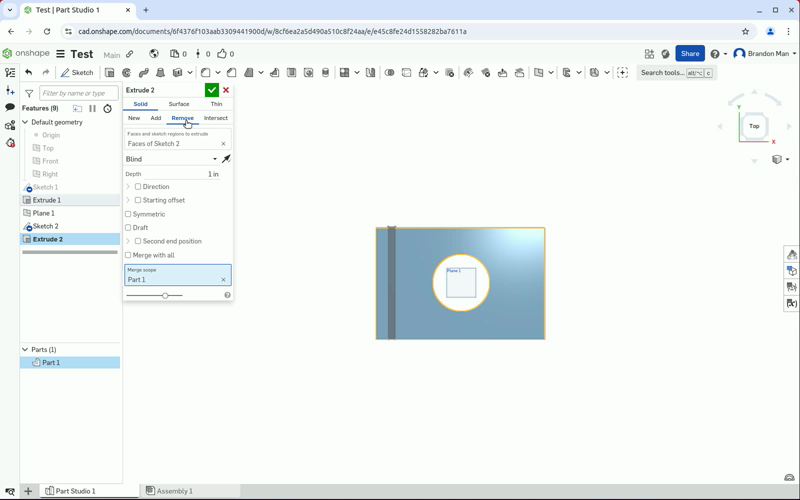
key(tab, 4)
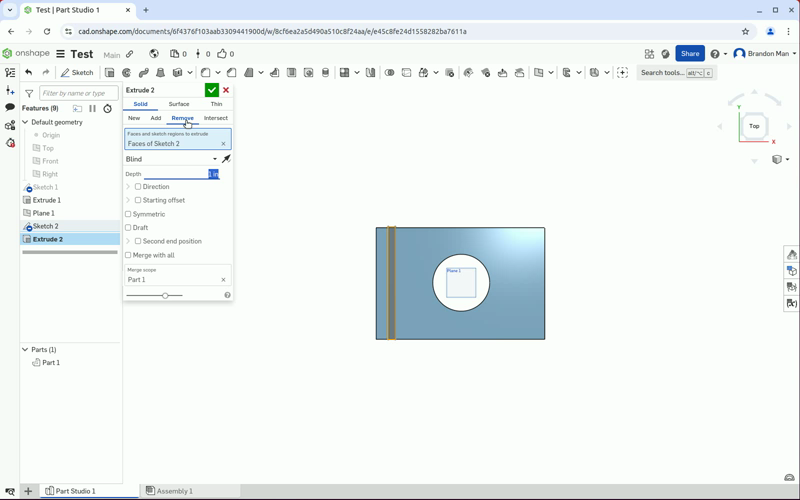
text(2.407)
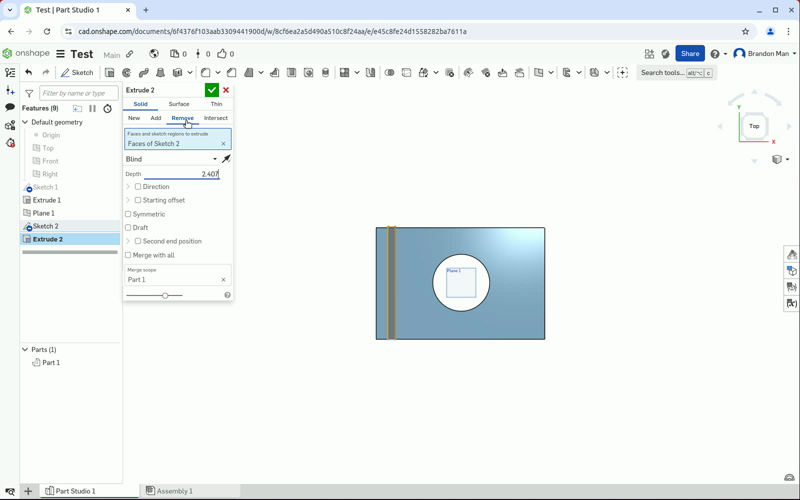
key(tab, 6)
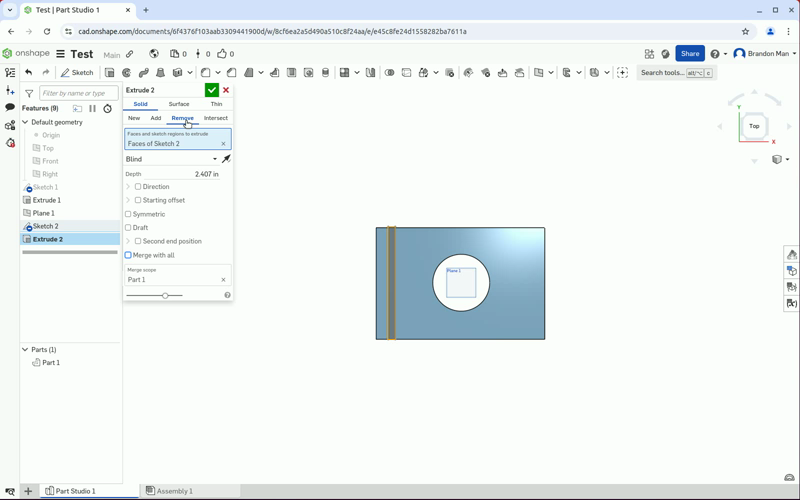
key(space)
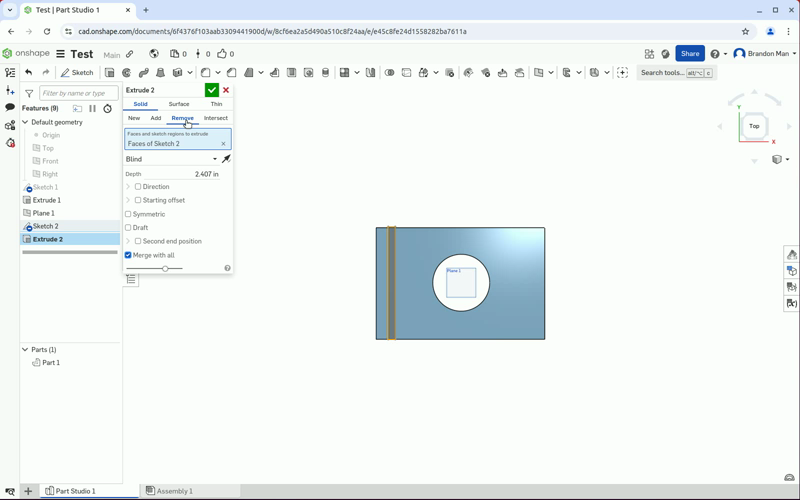
key(enter)
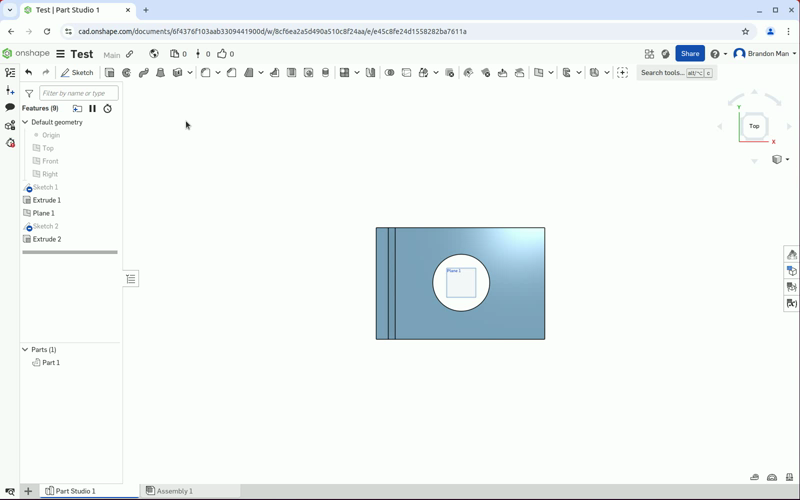
key(shift+h)
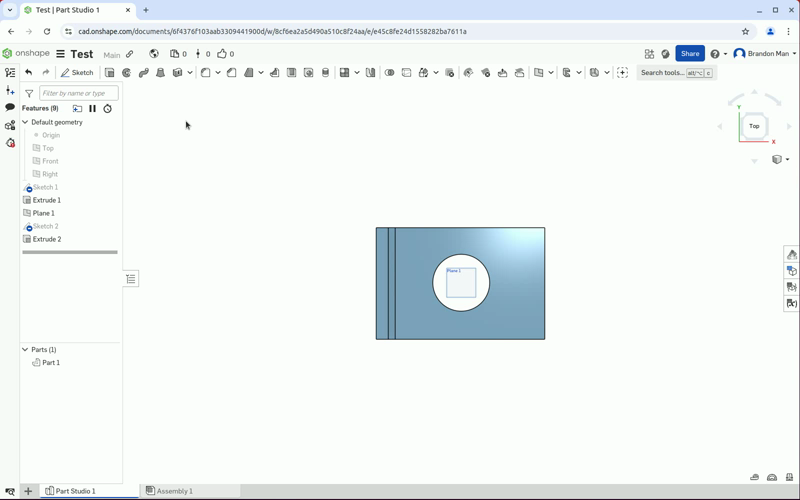
key(shift+h)
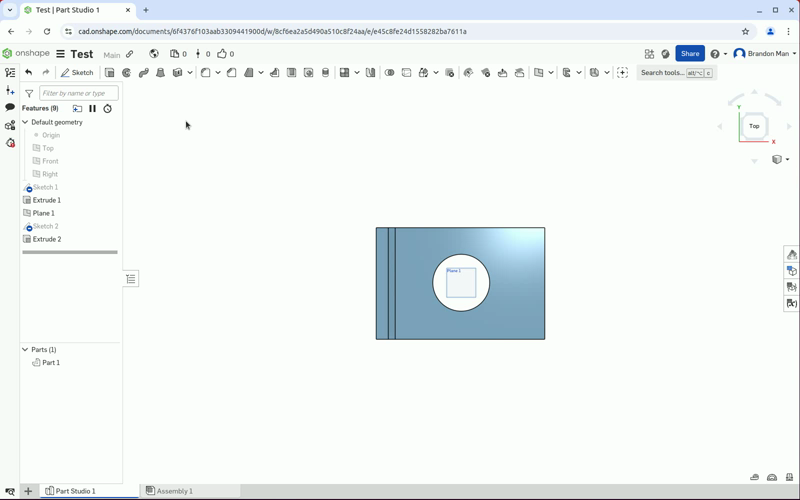
mouse_move(73, 189)
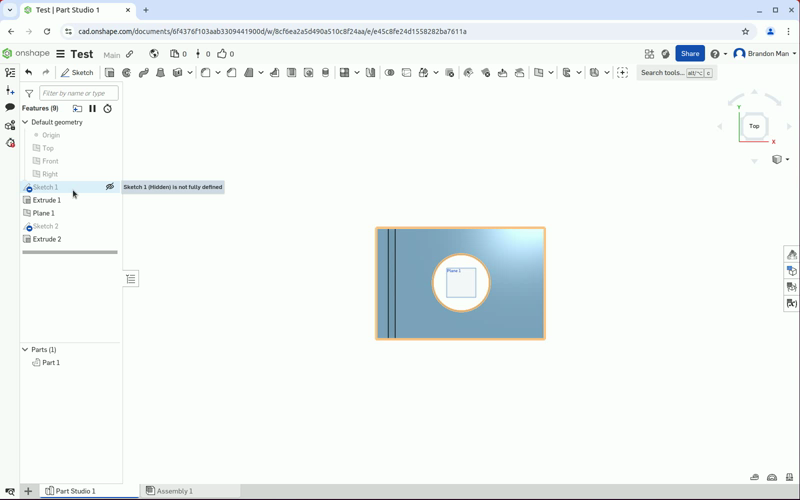
click(73, 189)
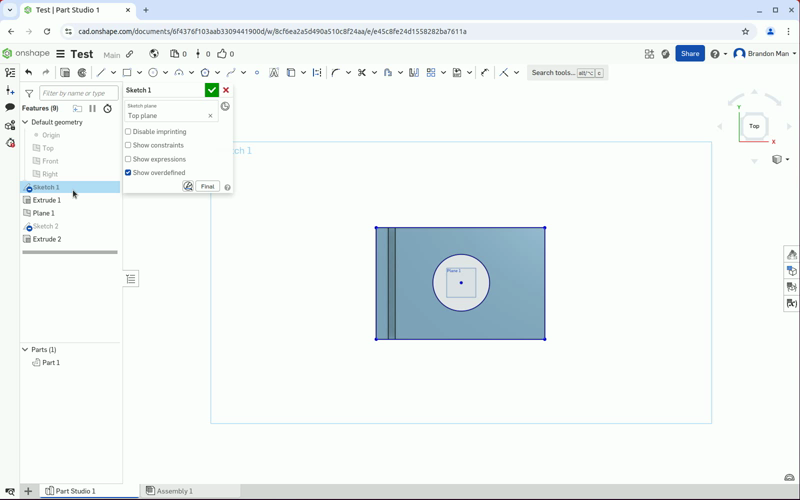
mouse_move(229, 92)
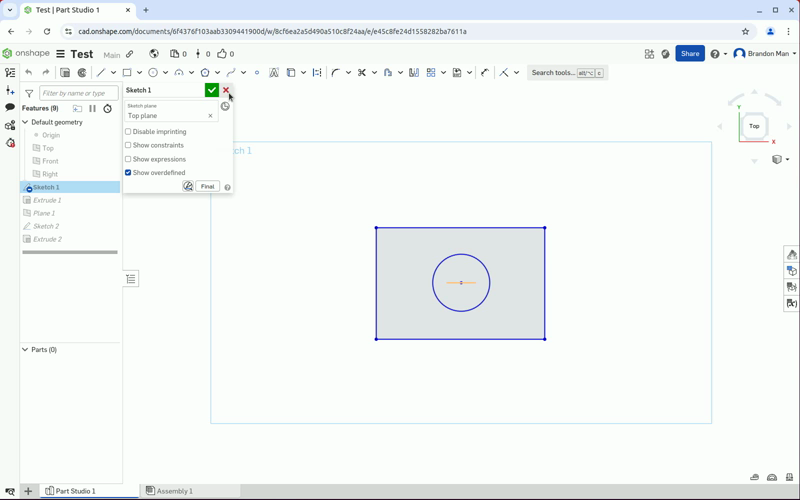
click(229, 92)
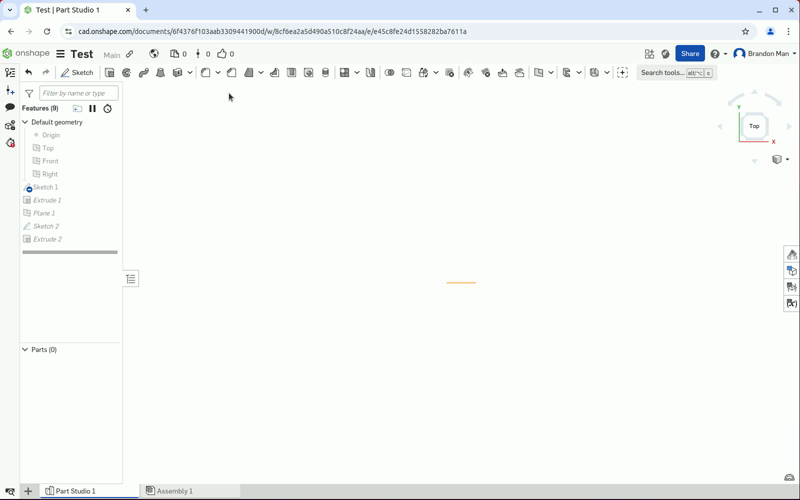
key(shift+s)
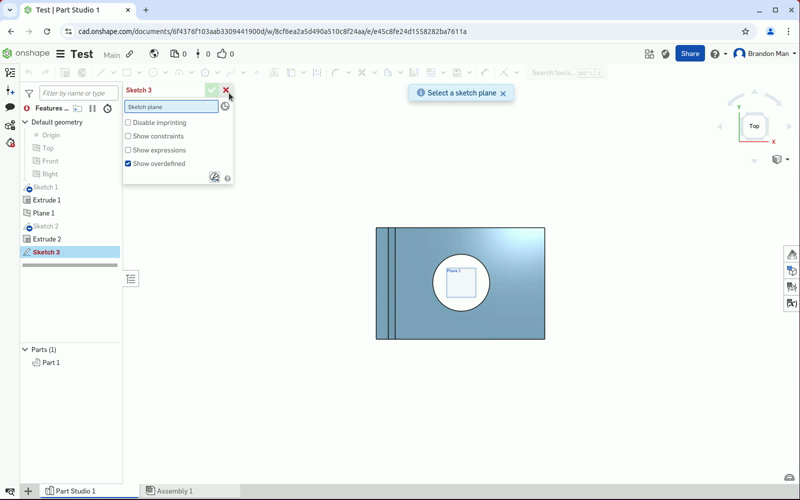
mouse_move(73, 215)
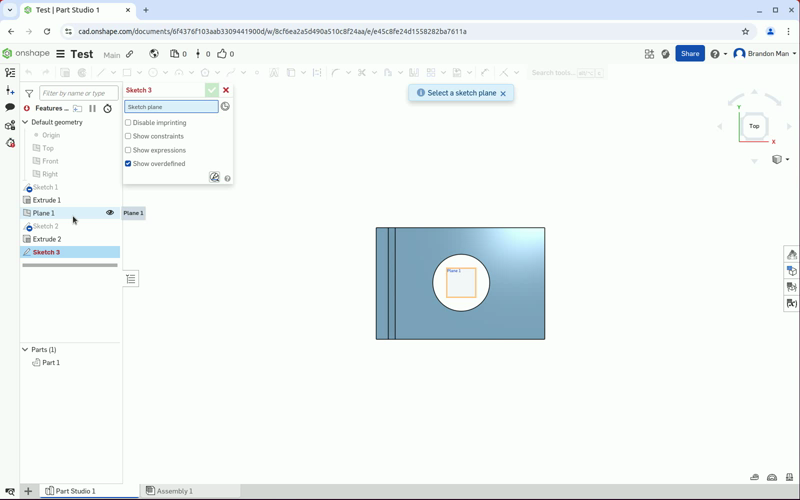
click(73, 215)
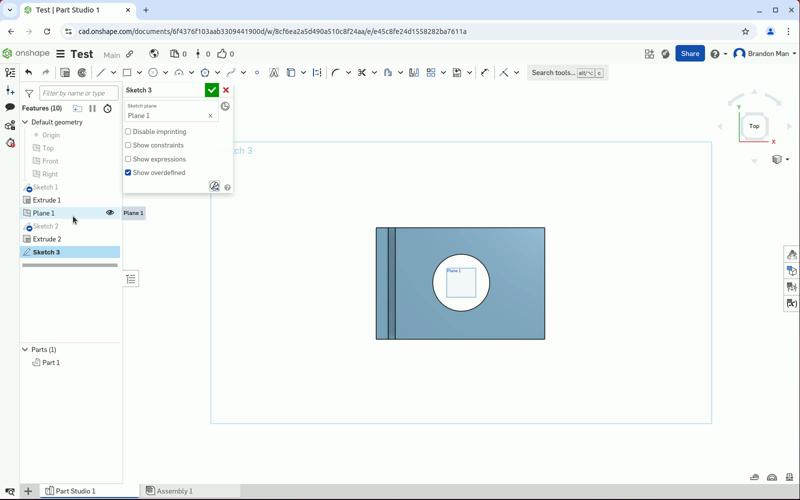
mouse_move(73, 352)
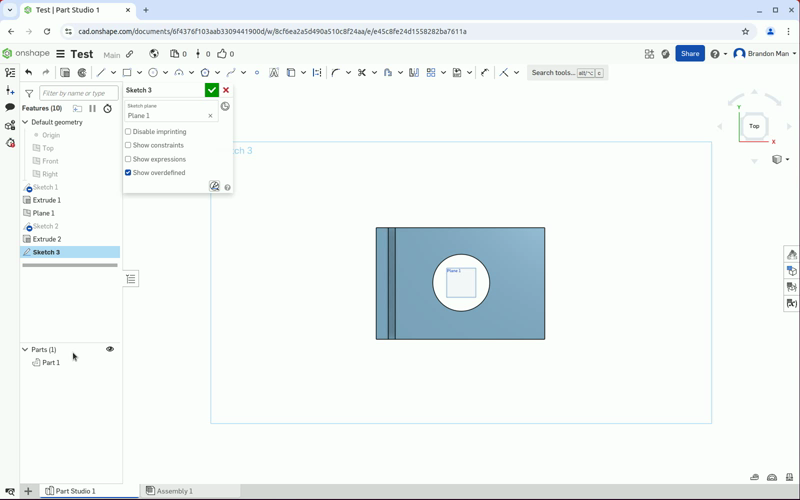
key(y)
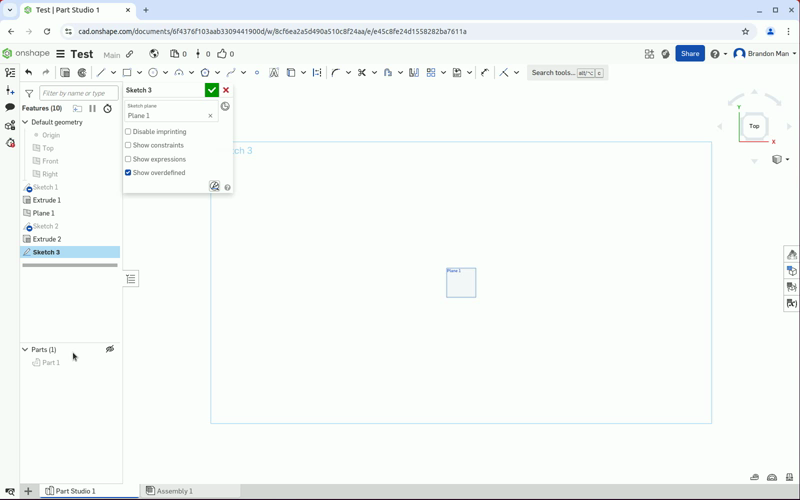
key(l)
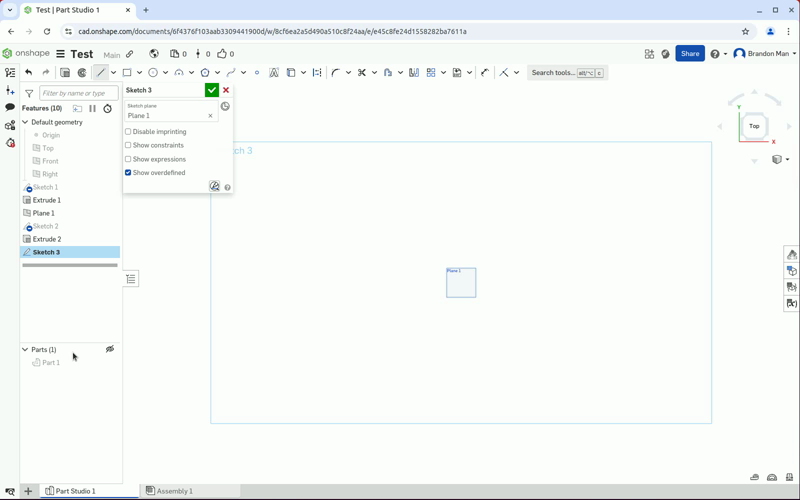
key_down(shift)
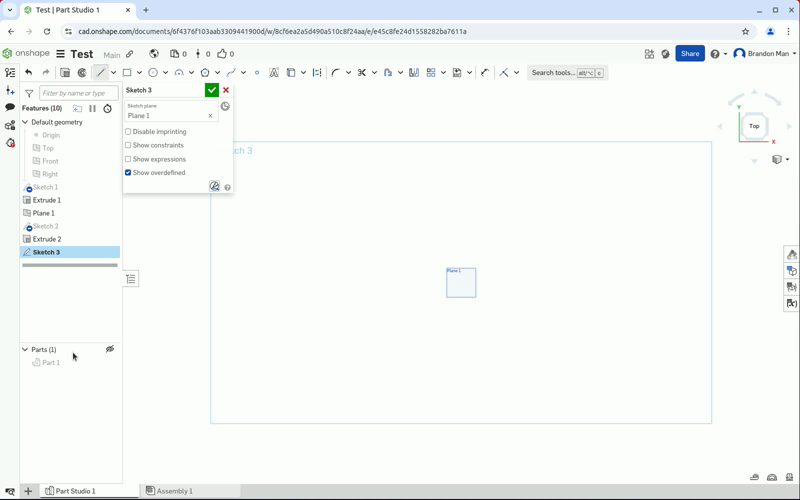
mouse_move(446, 339)
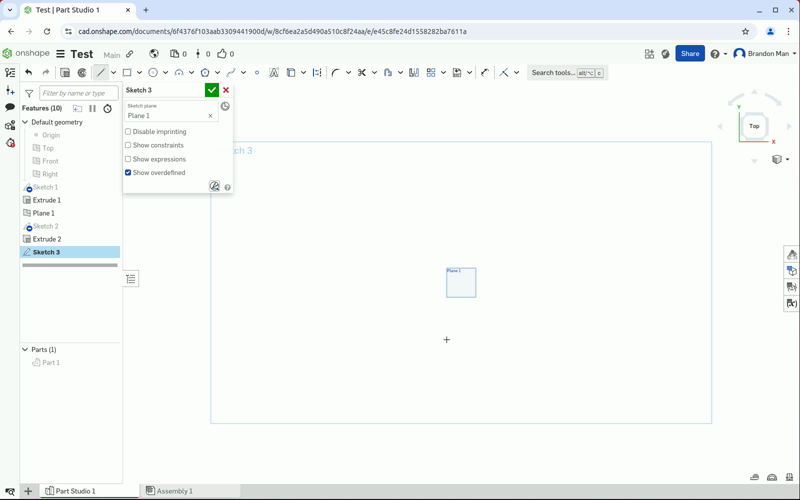
click(446, 339)
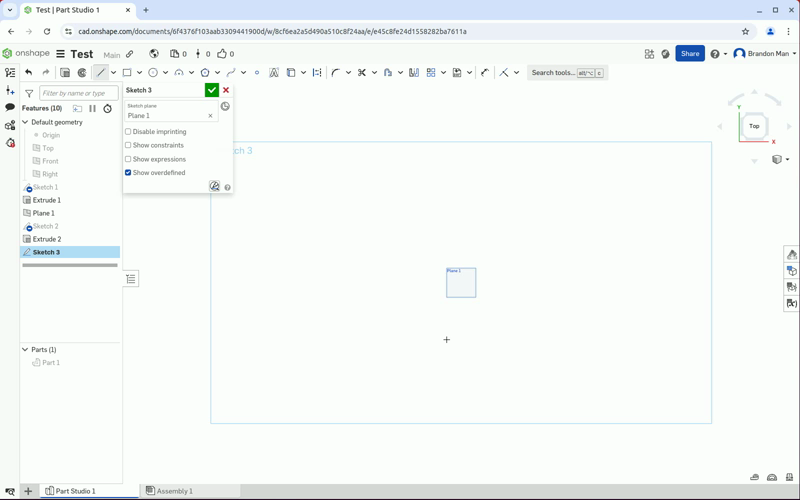
key_up(shift)
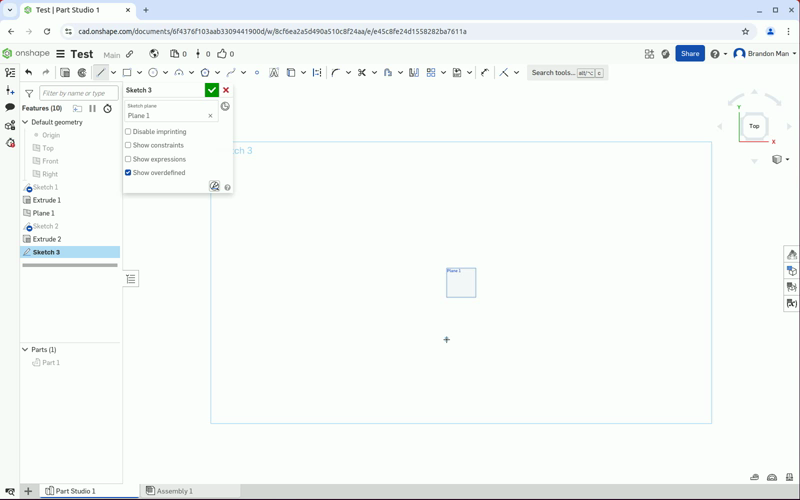
key_down(shift)
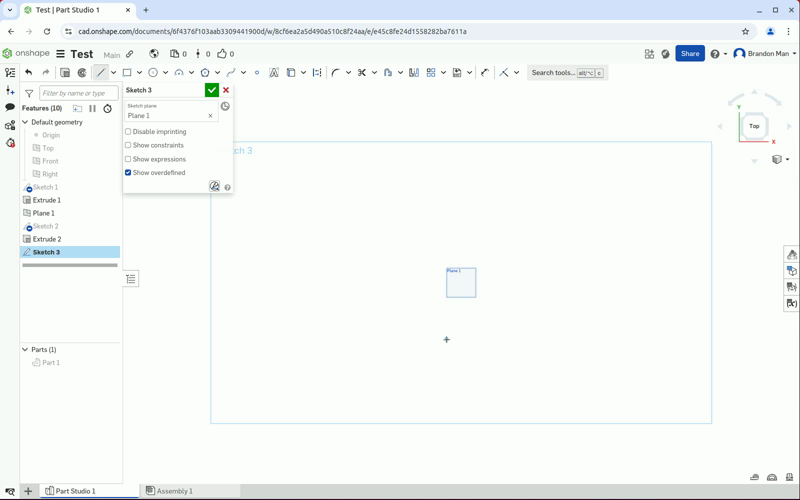
mouse_move(476, 339)
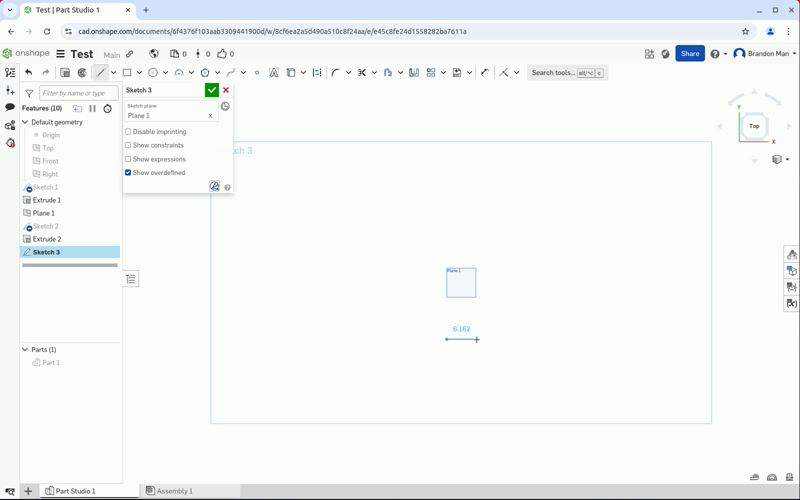
mouse_move(475, 339)
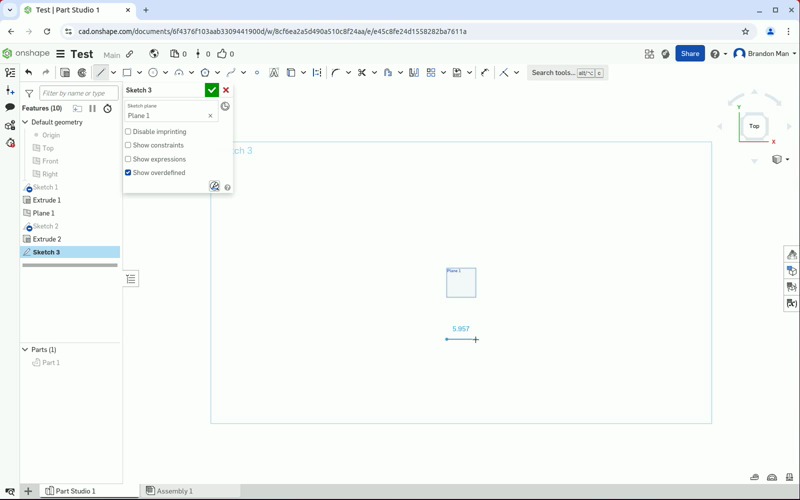
click(475, 339)
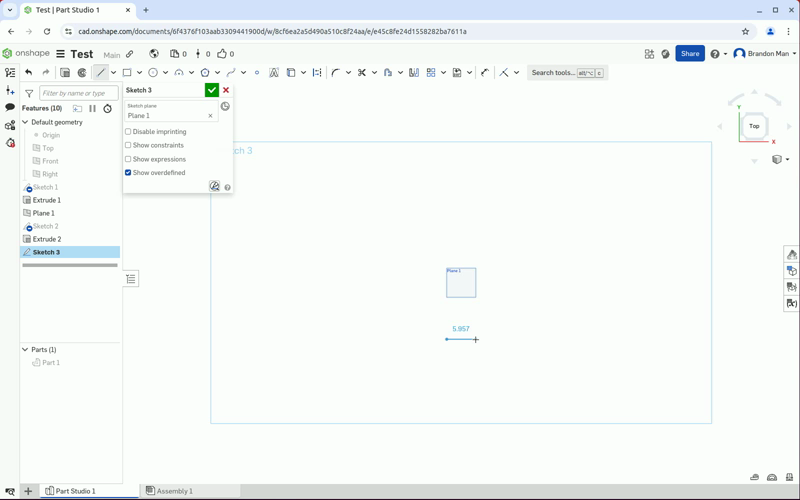
key_up(shift)
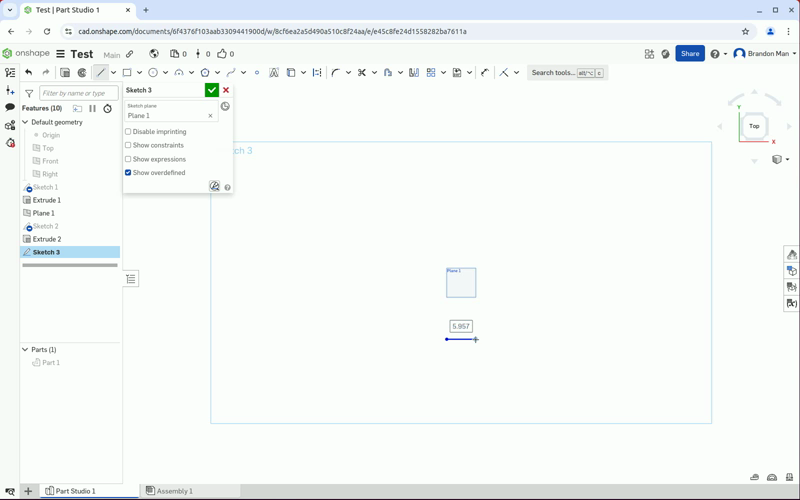
key_down(shift)
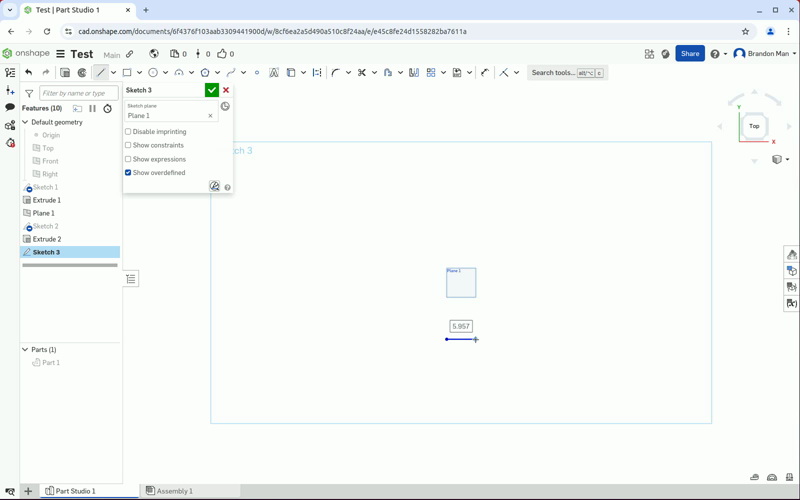
mouse_move(505, 339)
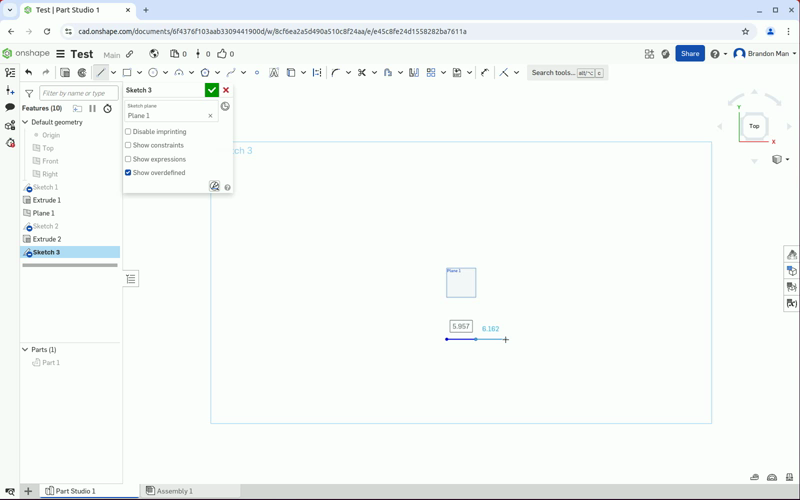
mouse_move(475, 306)
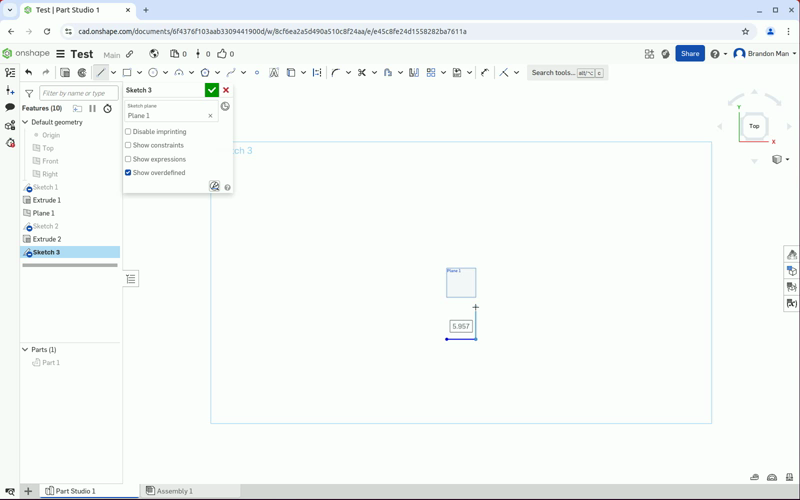
click(475, 306)
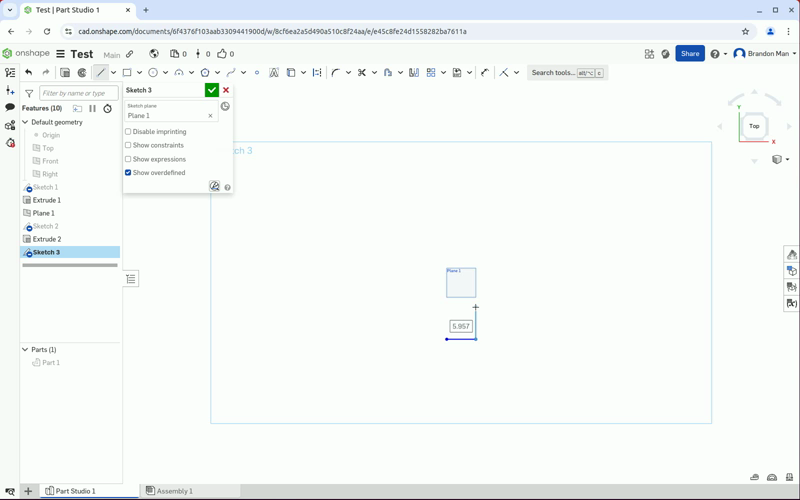
key_up(shift)
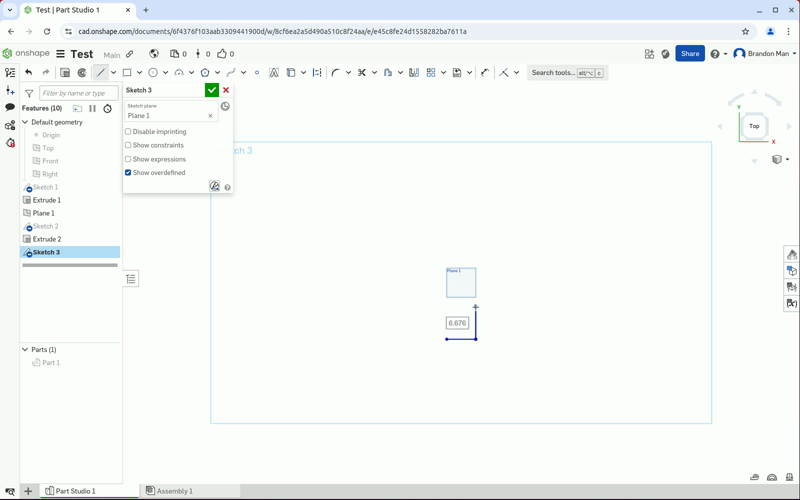
key(esc)
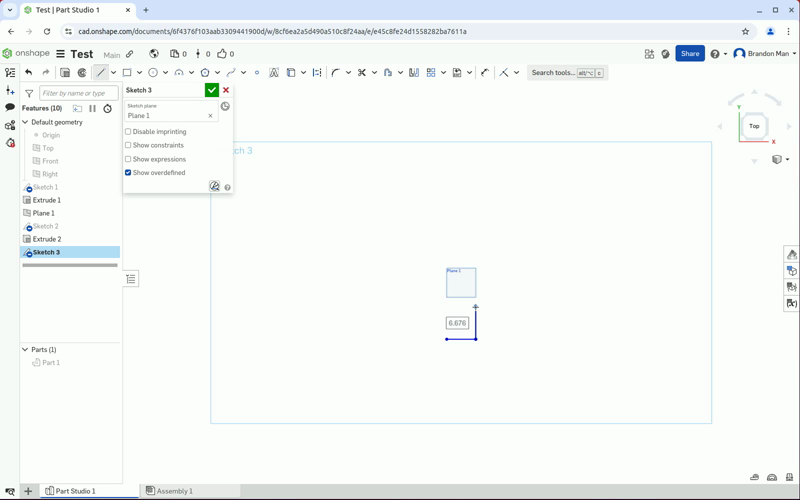
key(a)
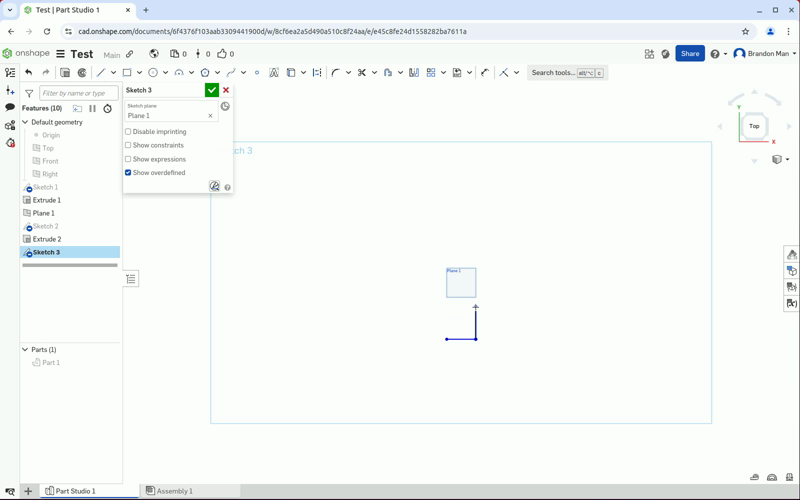
mouse_move(475, 306)
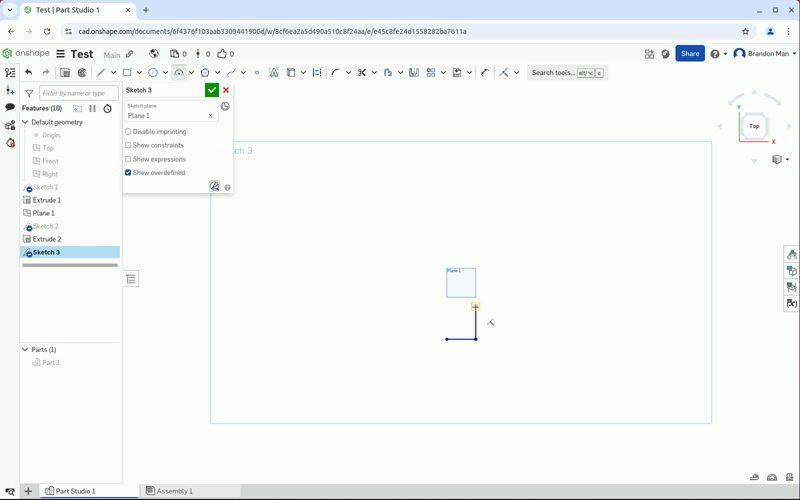
click(475, 306)
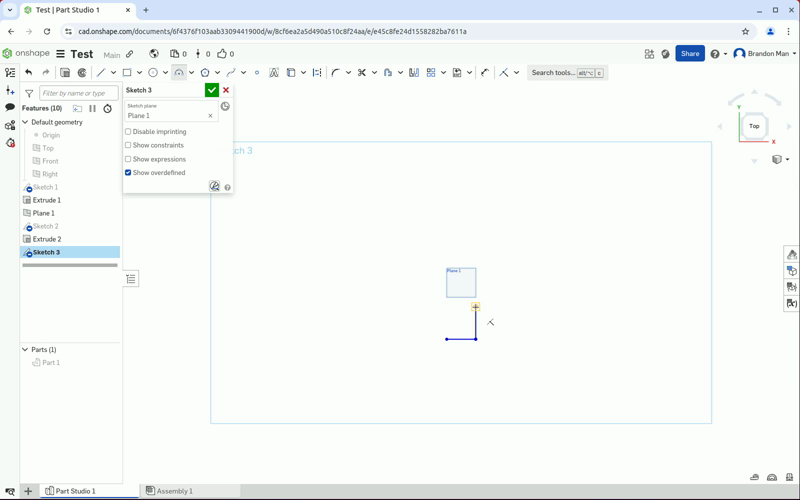
key_down(shift)
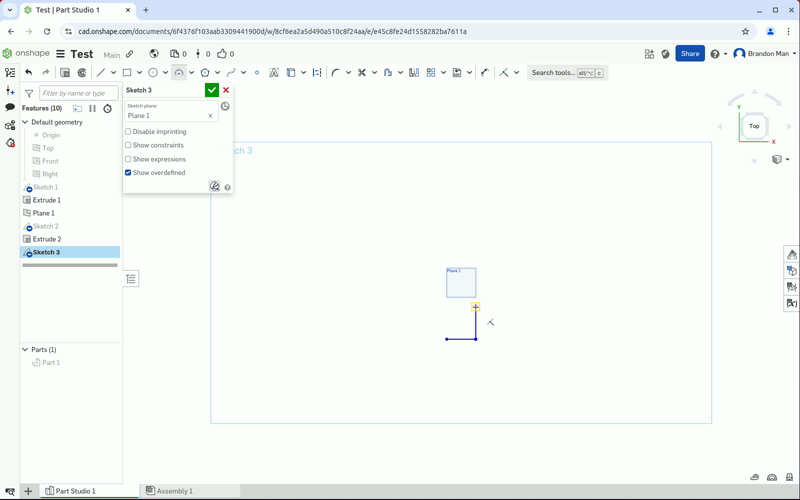
mouse_move(446, 306)
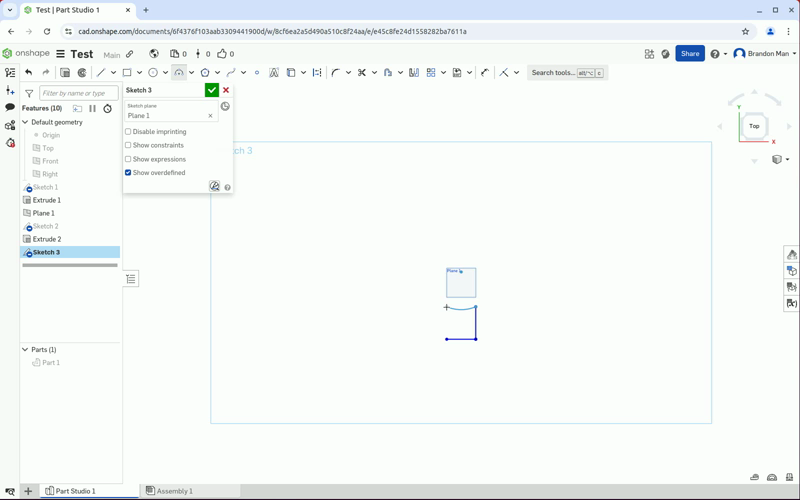
click(446, 306)
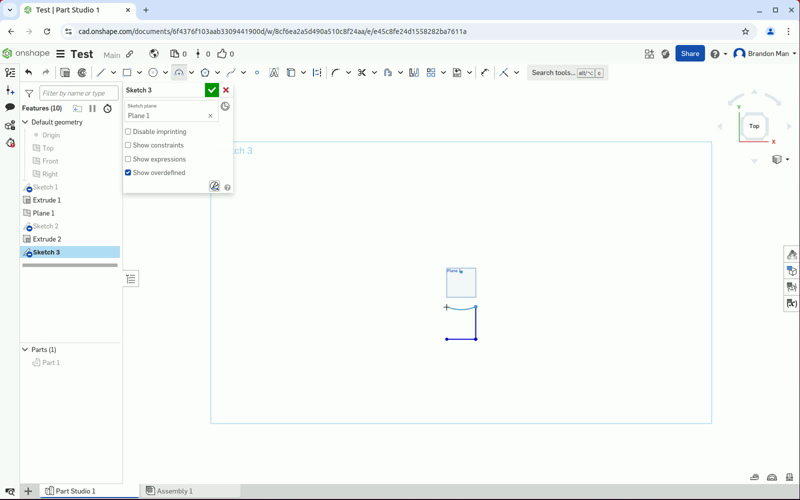
mouse_move(461, 310)
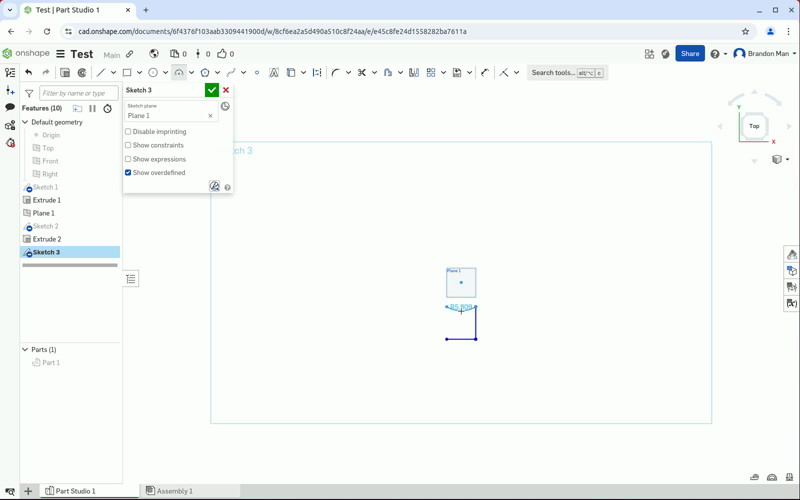
click(461, 310)
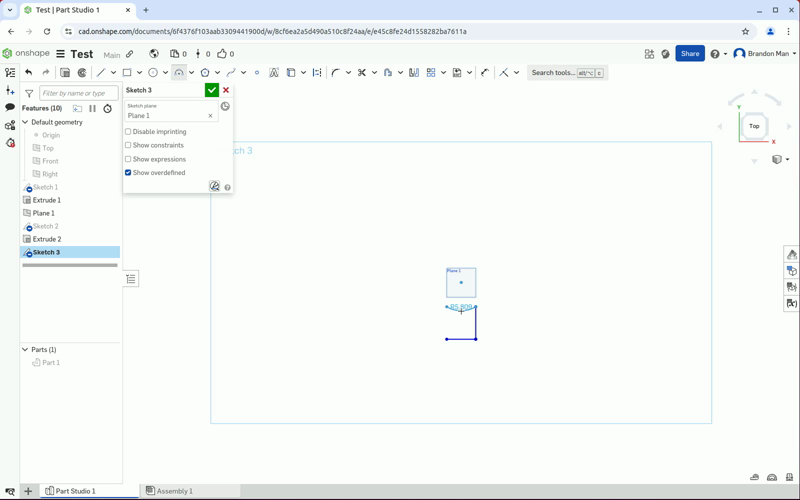
key_up(shift)
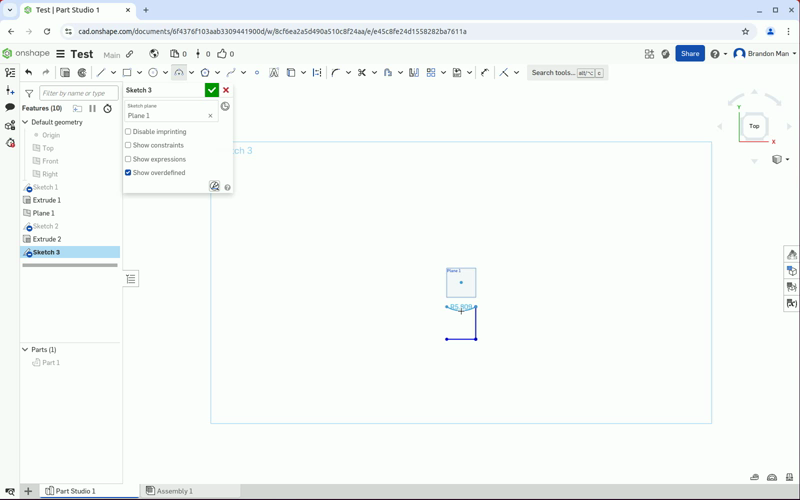
key(esc)
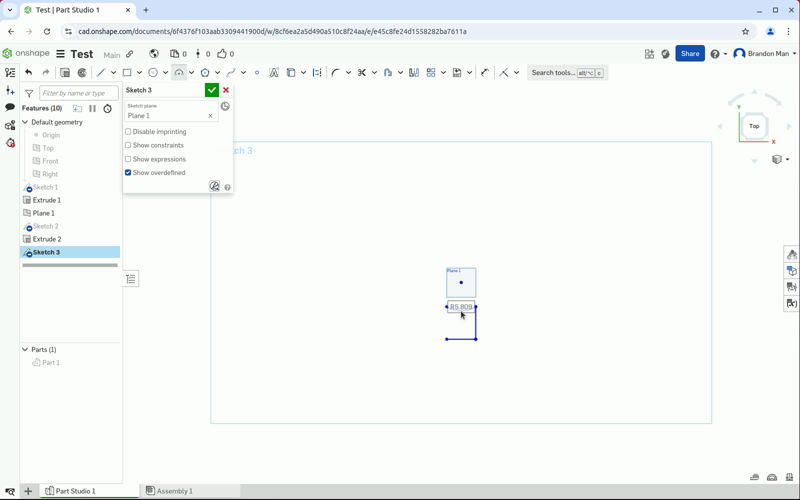
key(l)
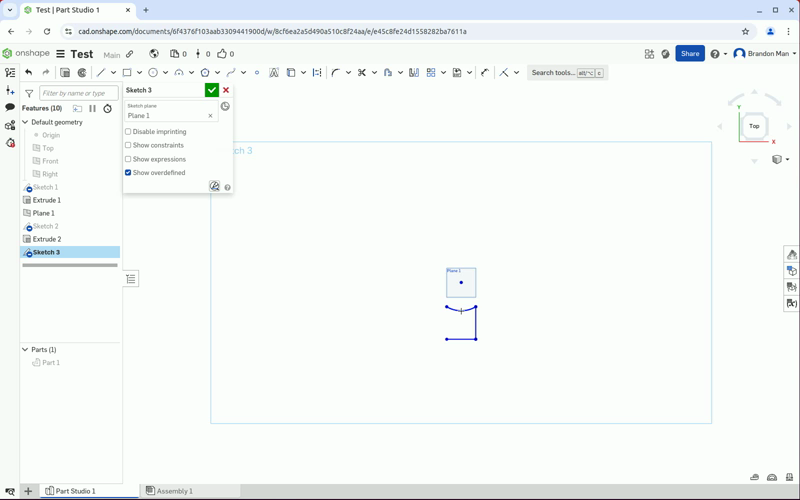
mouse_move(446, 306)
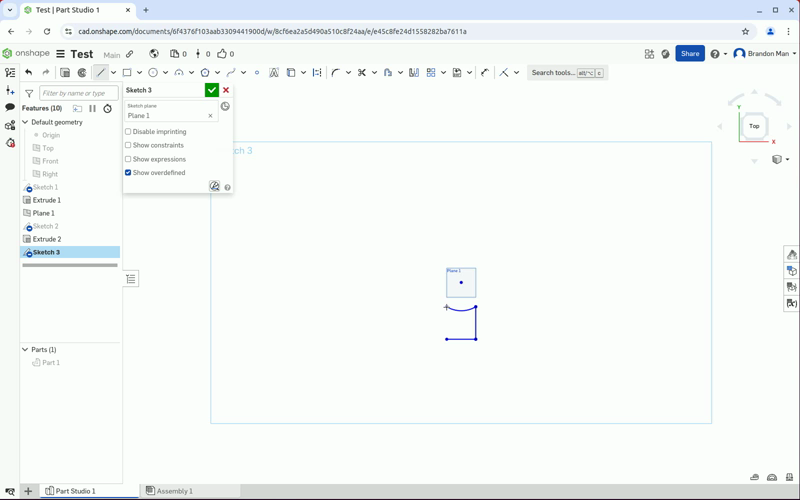
click(446, 306)
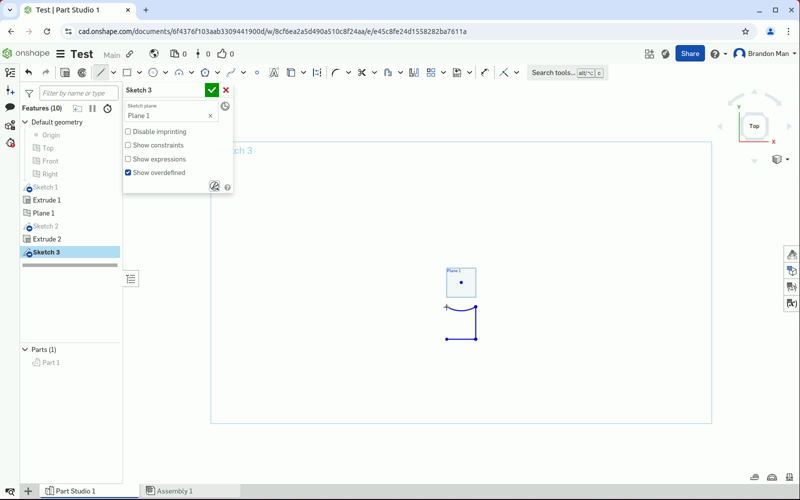
mouse_move(476, 306)
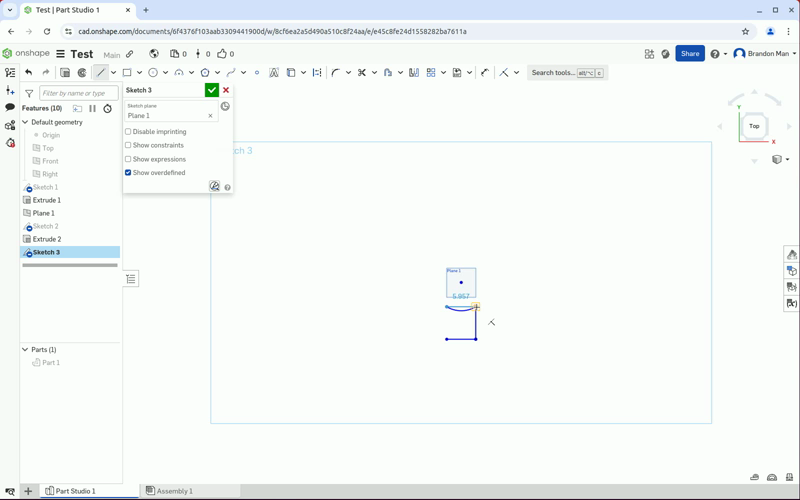
key_down(shift)
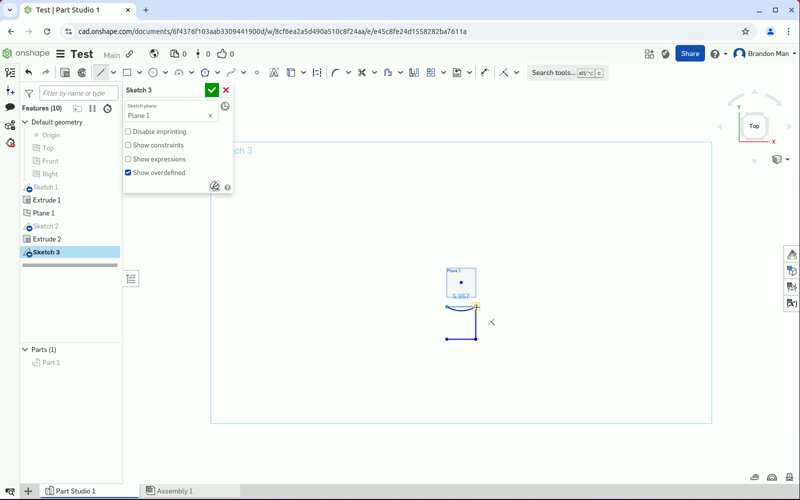
mouse_move(446, 339)
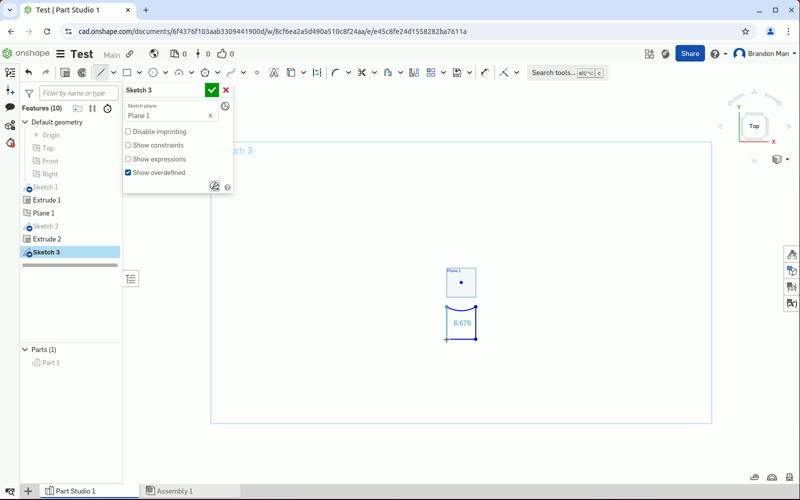
key_up(shift)
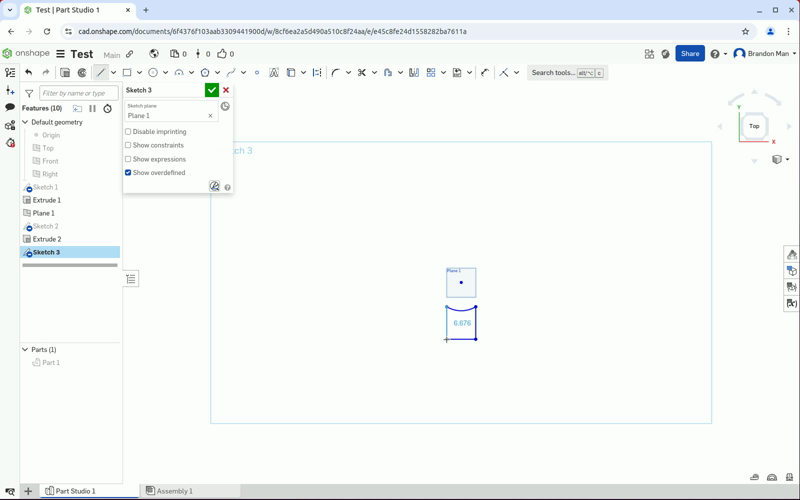
click(446, 339)
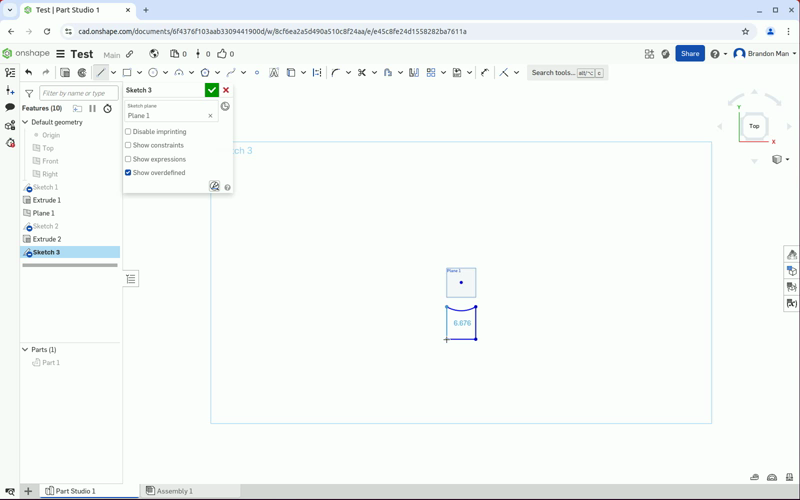
key(esc)
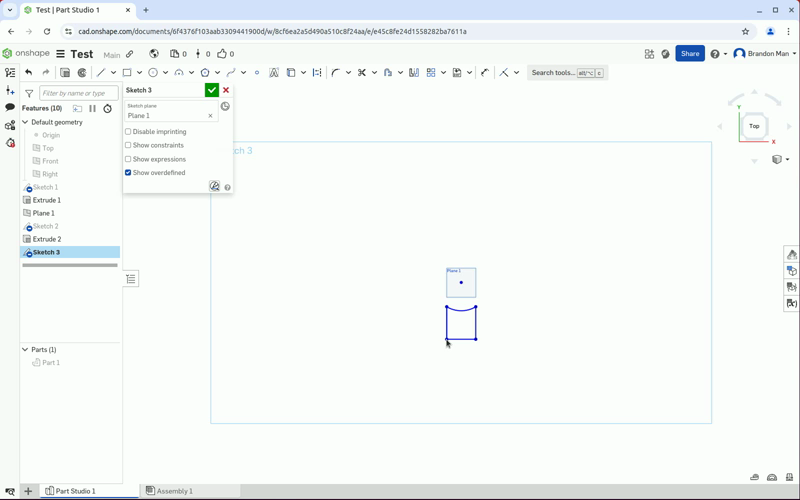
mouse_move(451, 334)
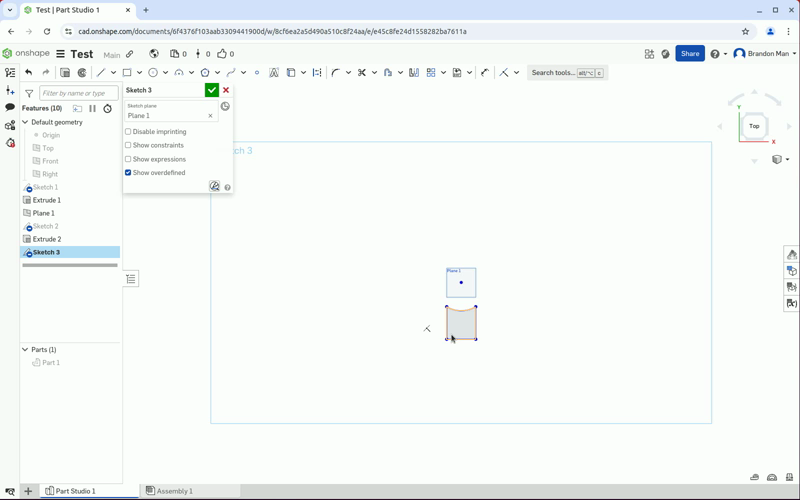
scroll(6)
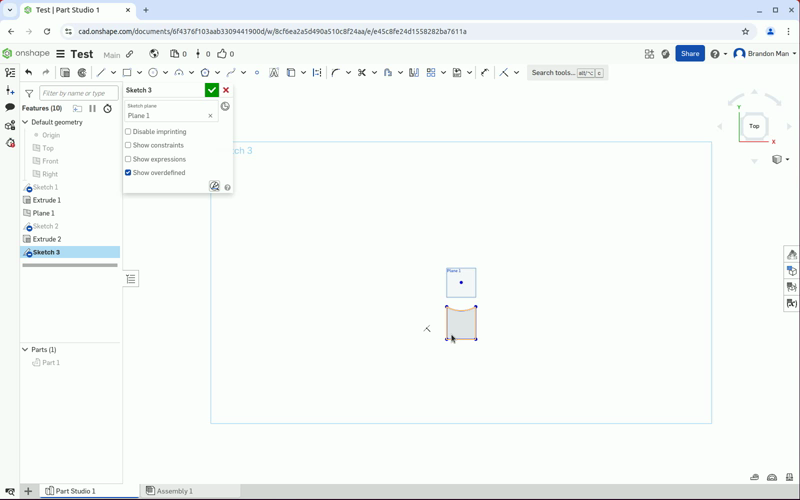
scroll(6)
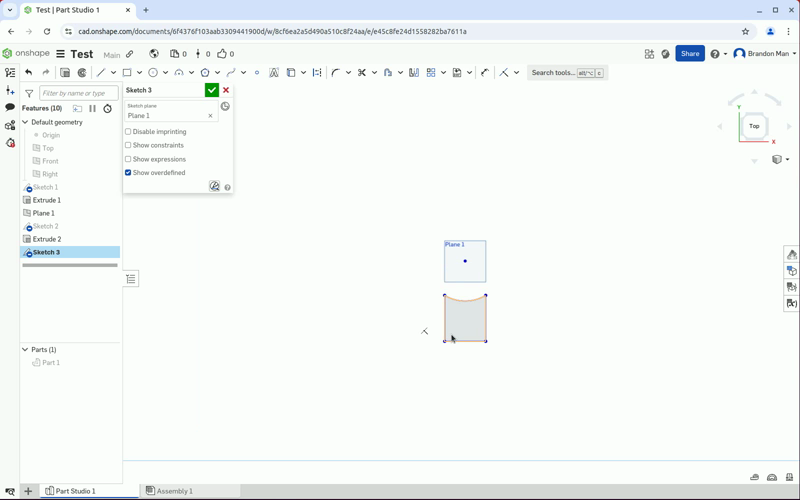
scroll(6)
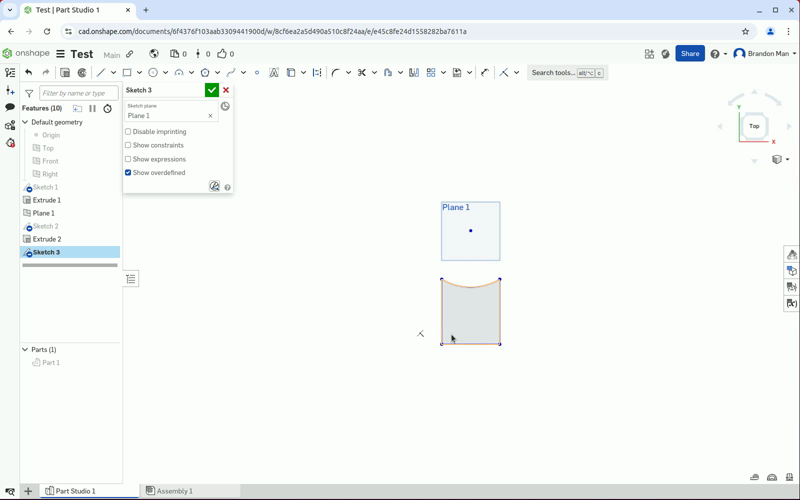
scroll(6)
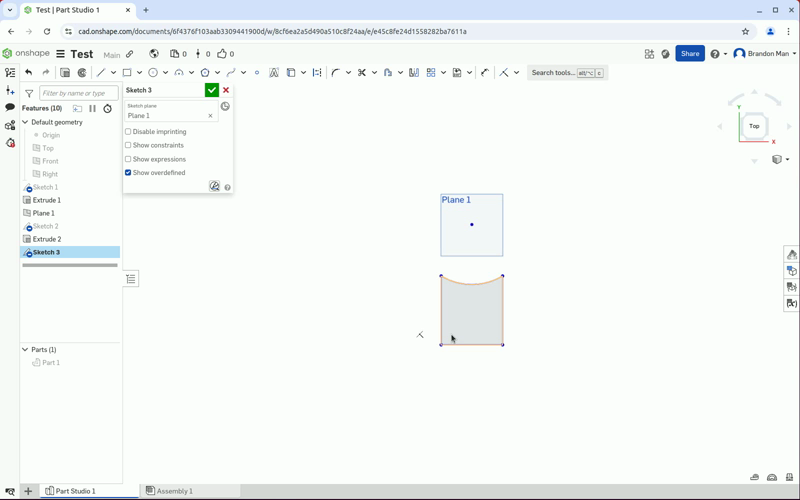
scroll(6)
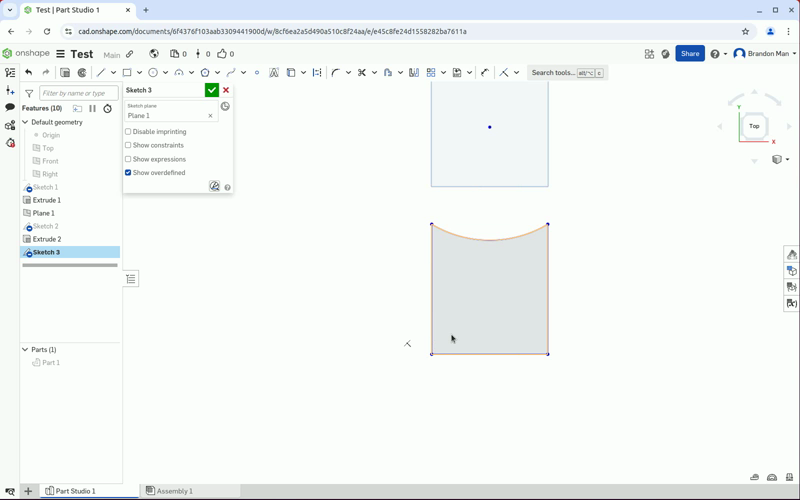
scroll(6)
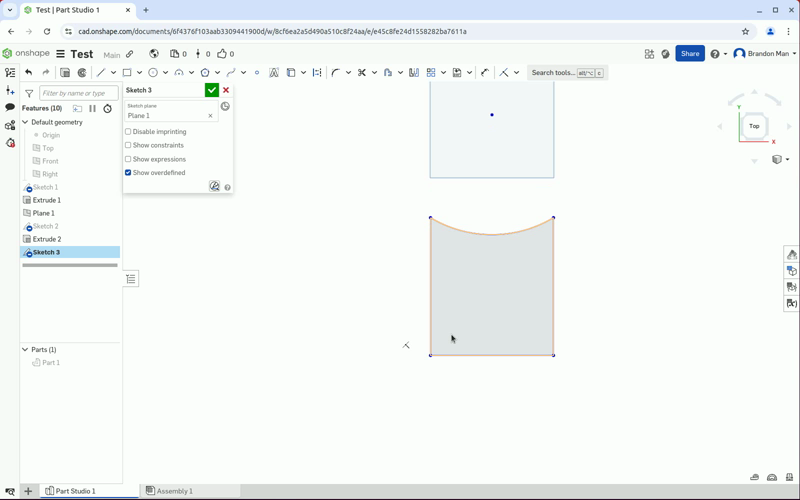
scroll(6)
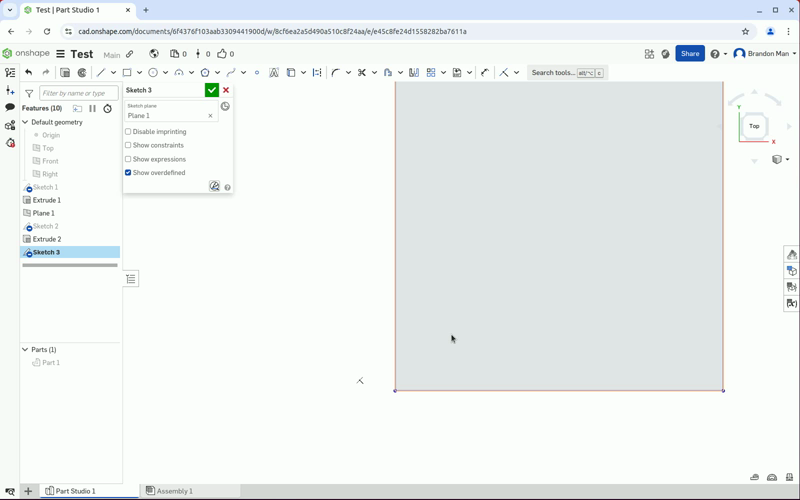
click(451, 334)
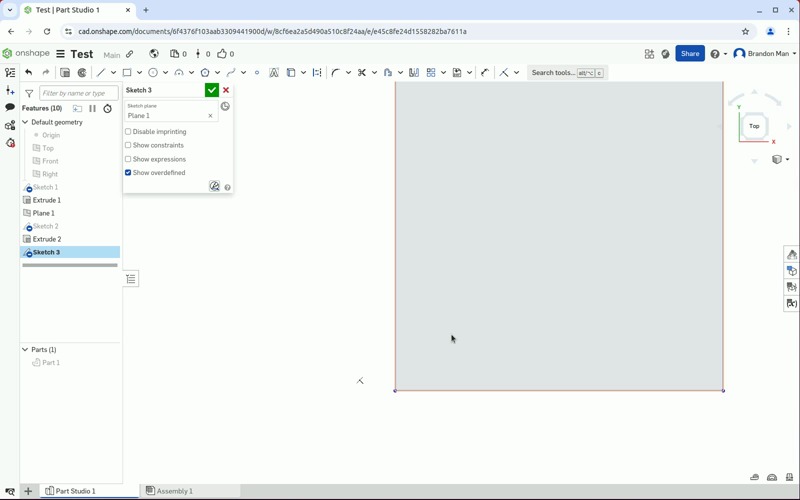
scroll(-6)
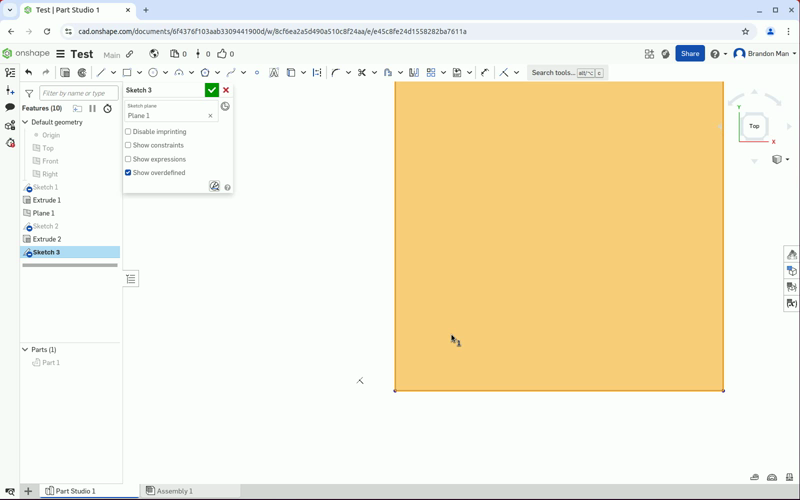
scroll(-6)
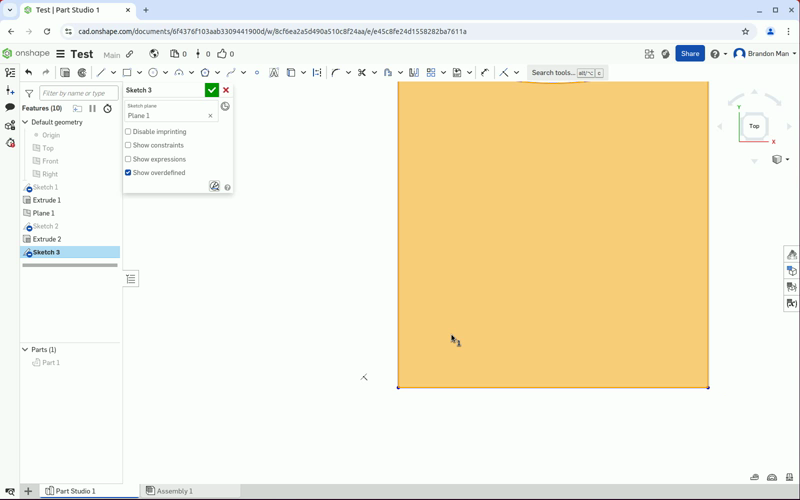
scroll(-6)
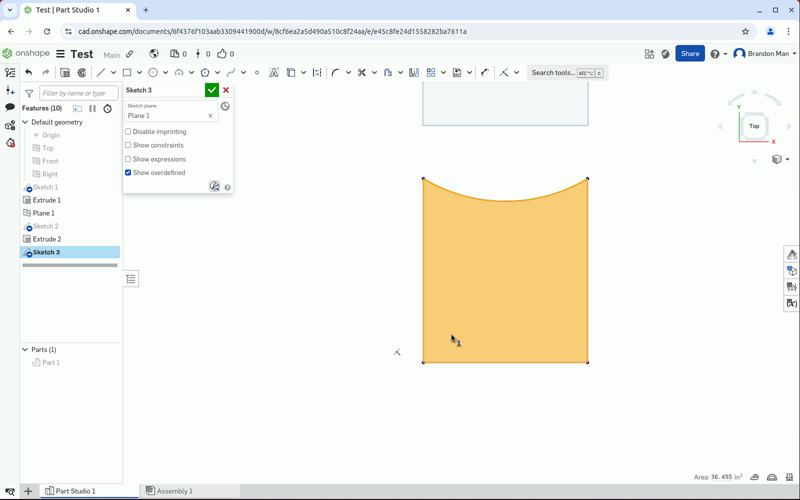
scroll(-6)
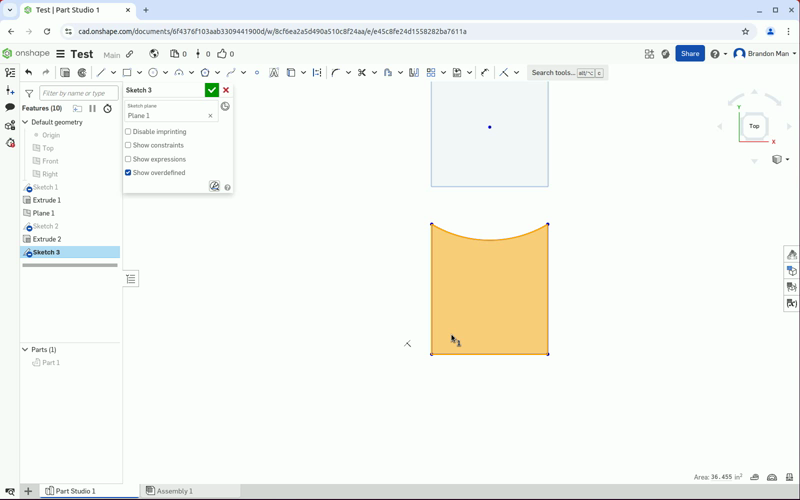
scroll(-6)
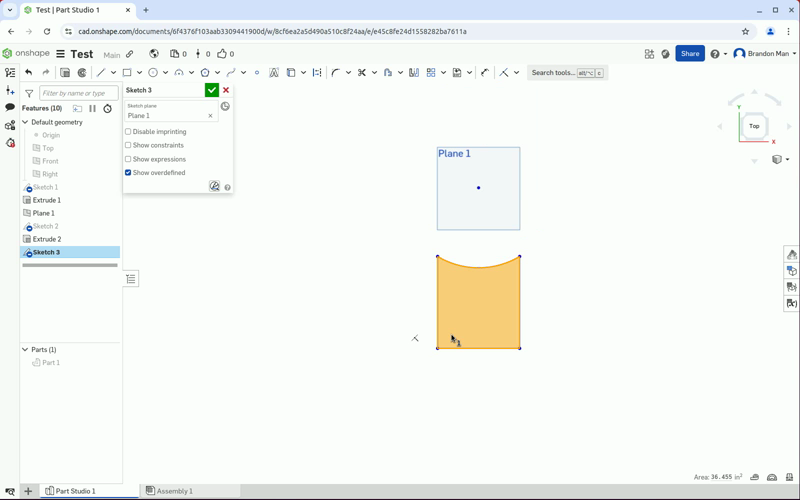
scroll(-6)
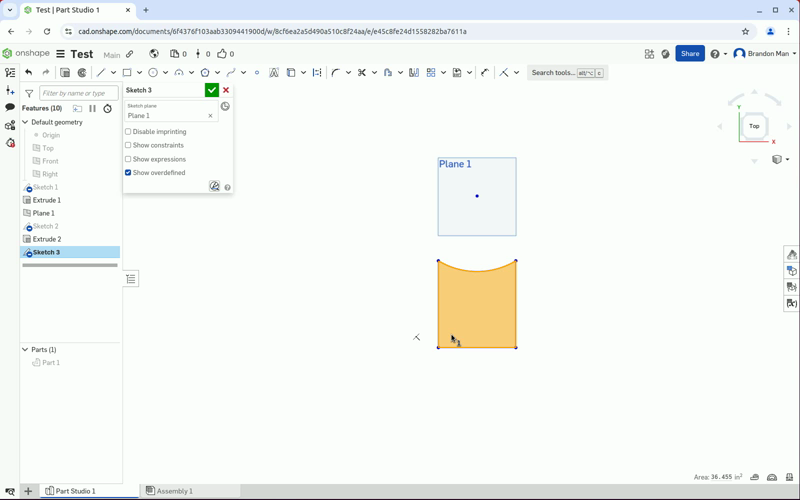
scroll(-6)
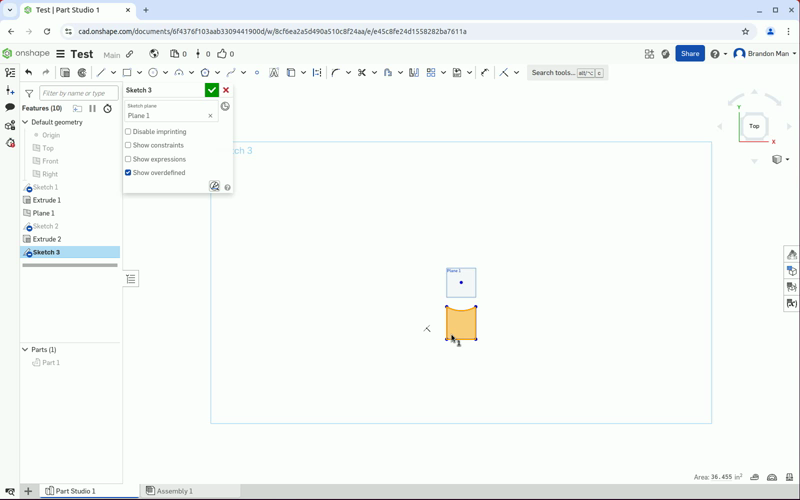
mouse_move(73, 352)
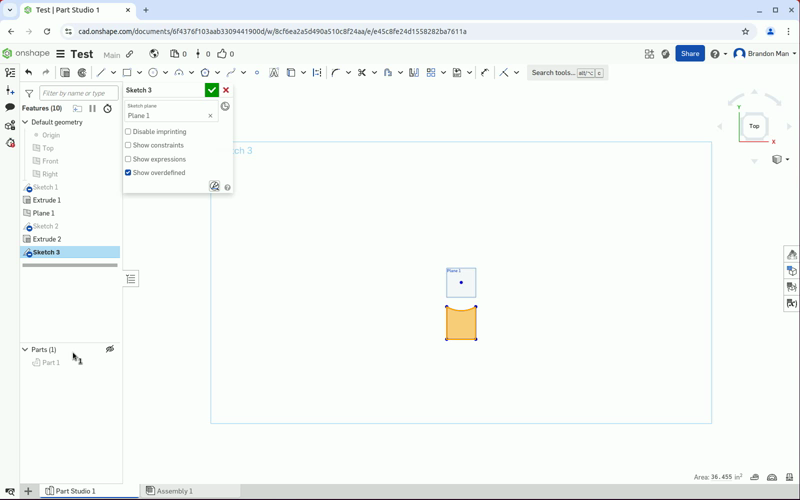
key(shift+y)
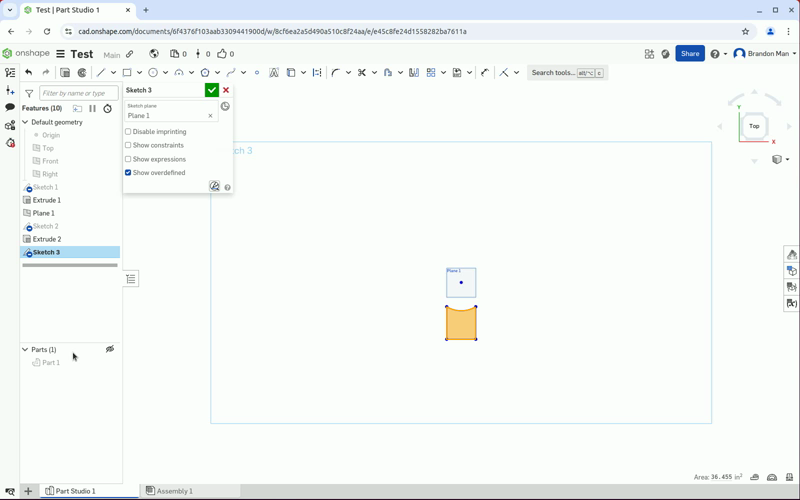
key(shift+e)
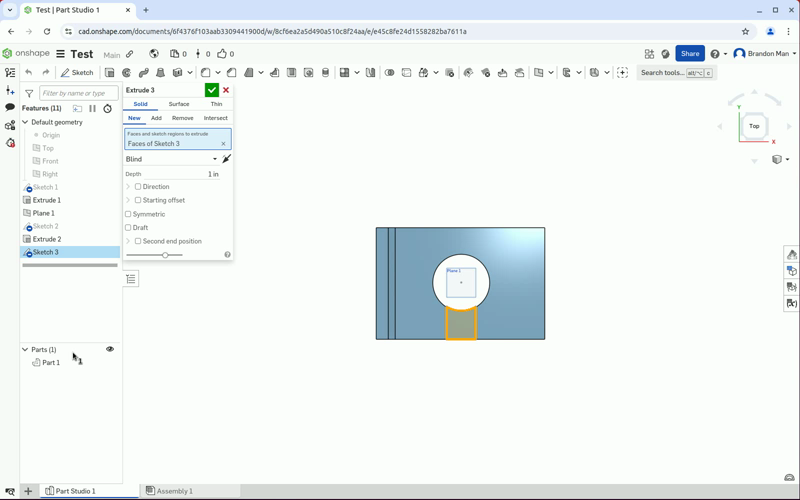
mouse_move(143, 106)
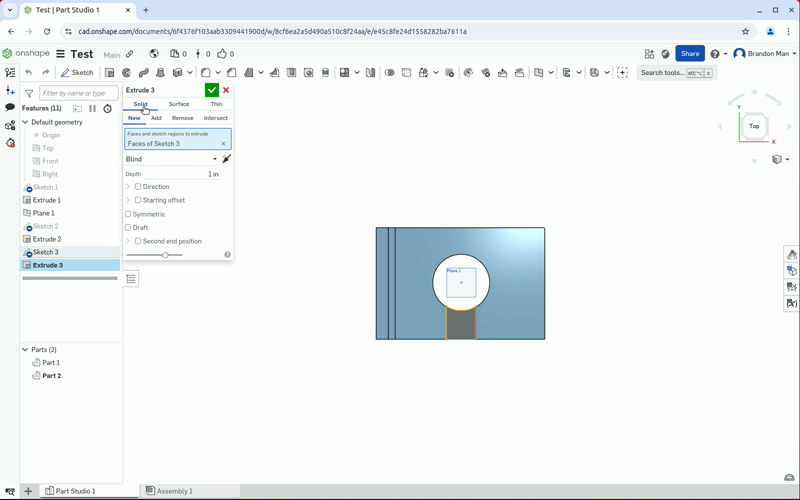
click(143, 106)
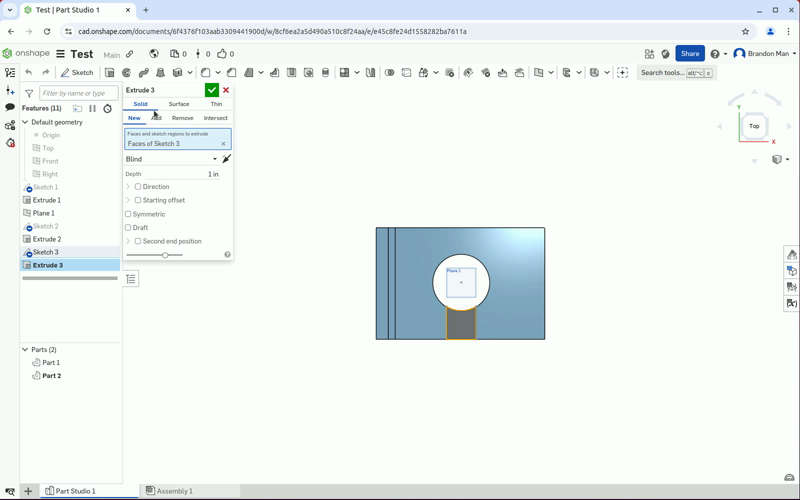
mouse_move(186, 120)
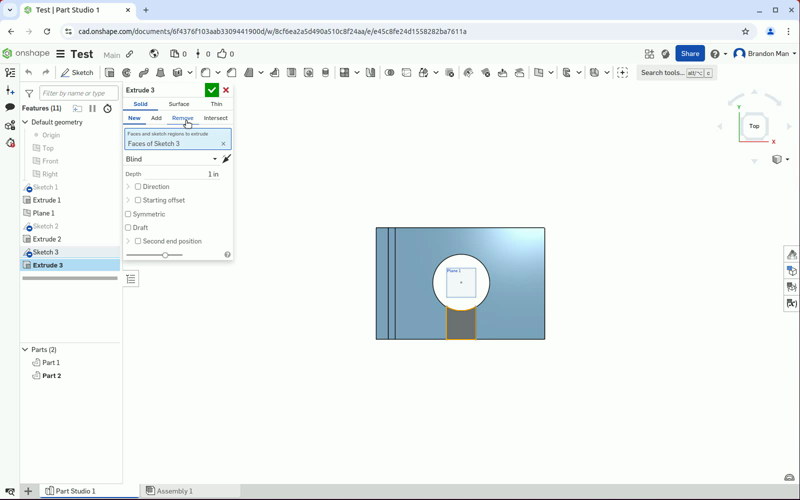
click(186, 120)
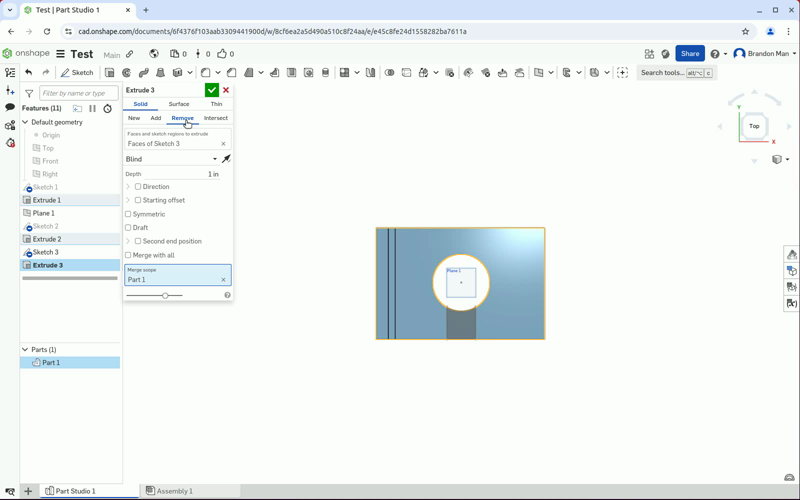
key(tab, 4)
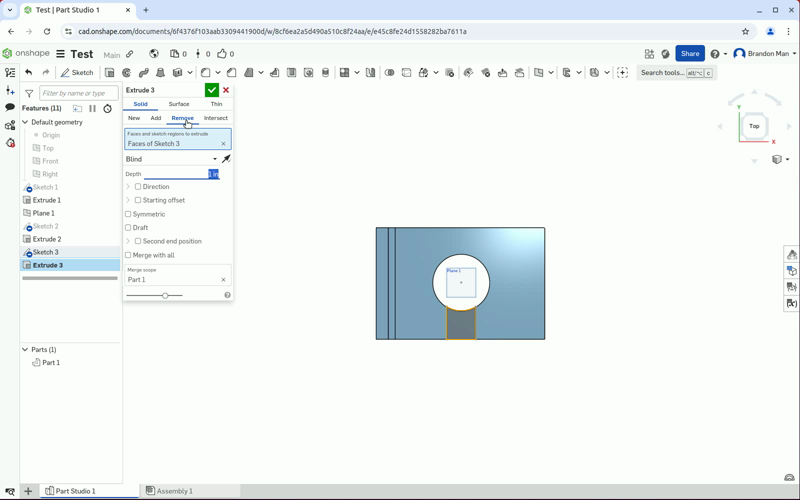
text(2.407)
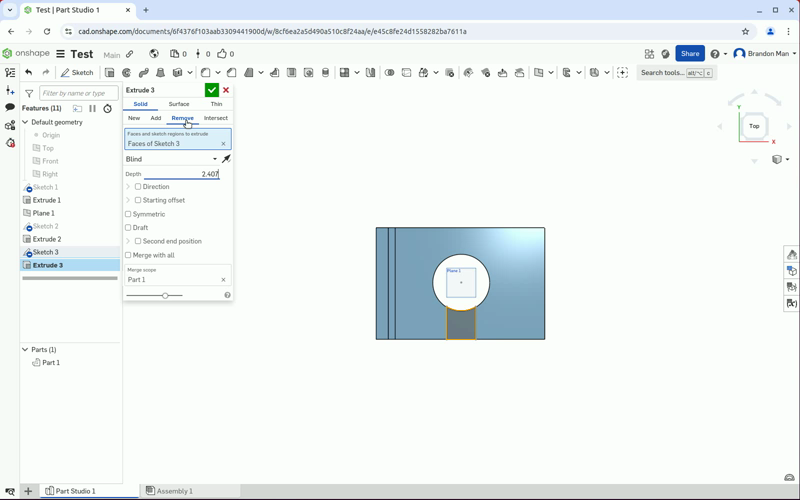
key(tab, 6)
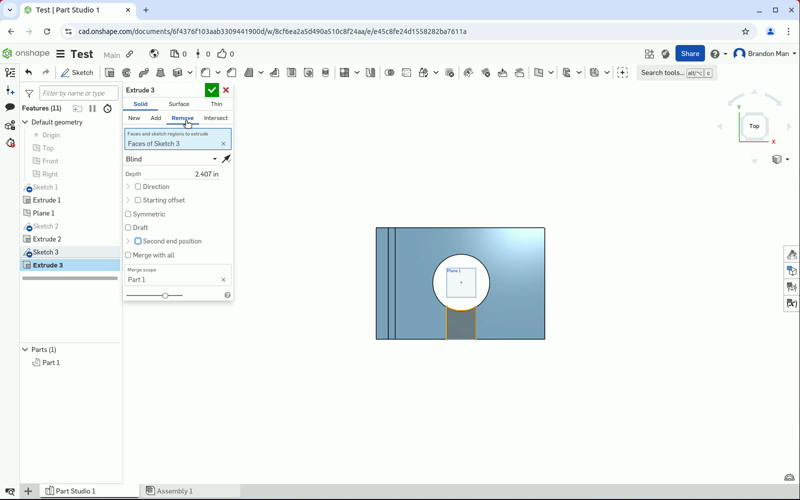
key(space)
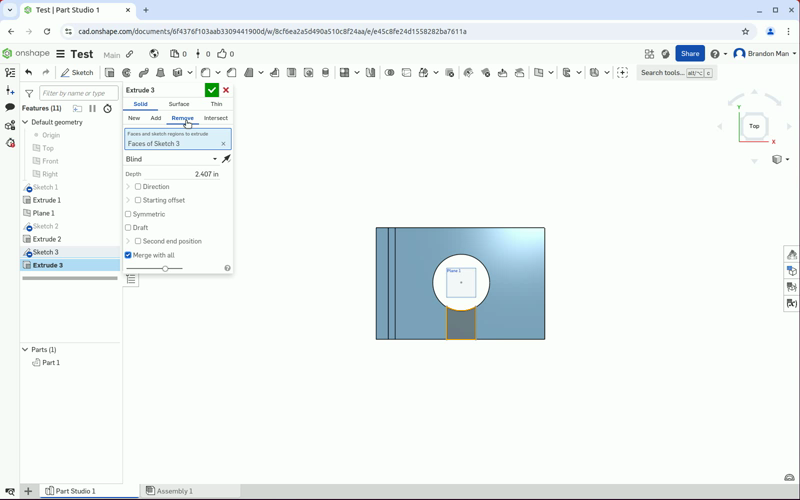
key(enter)
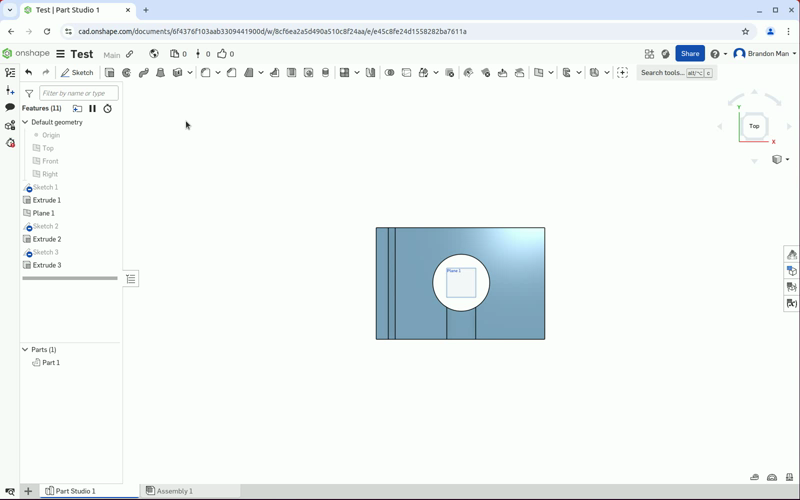
key(shift+h)
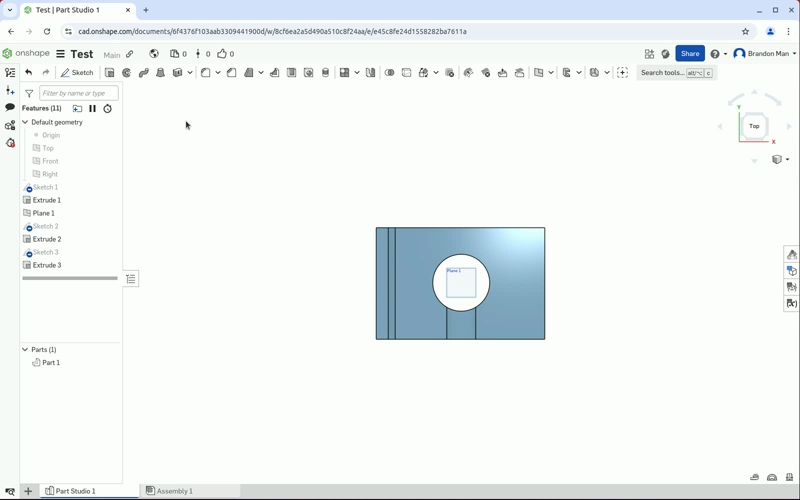
key(shift+h)
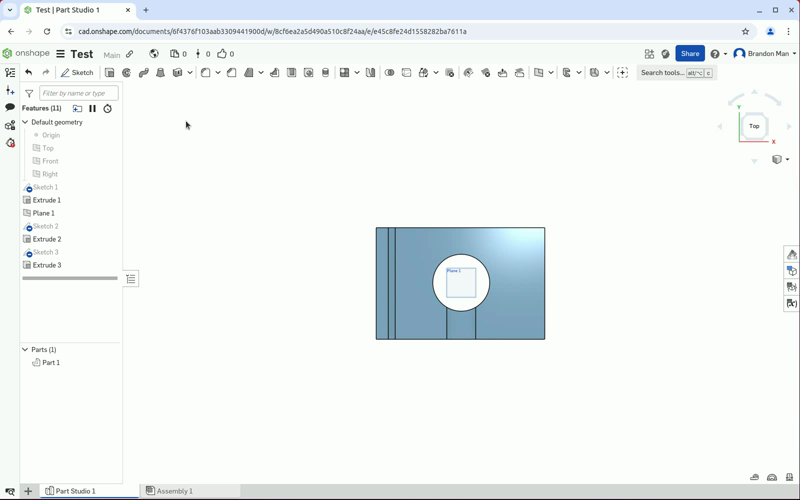
mouse_move(73, 189)
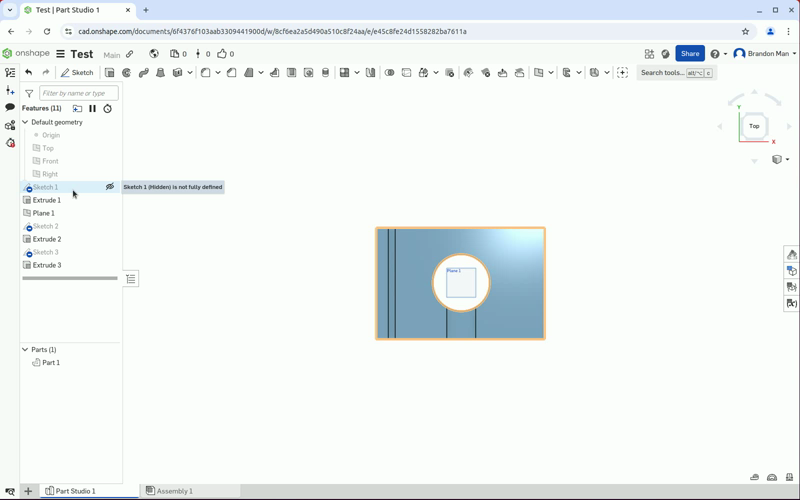
click(73, 189)
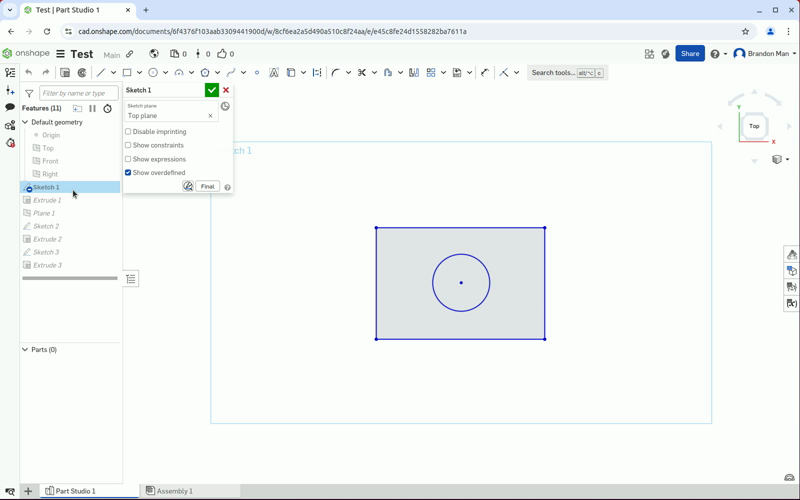
mouse_move(229, 92)
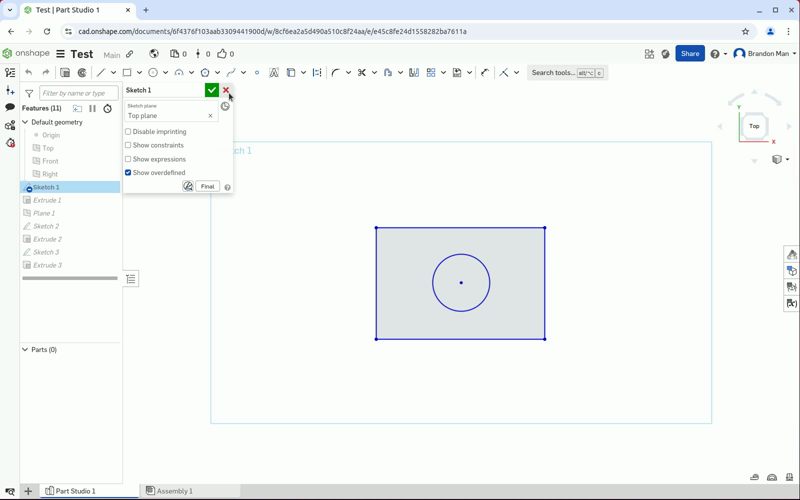
click(229, 92)
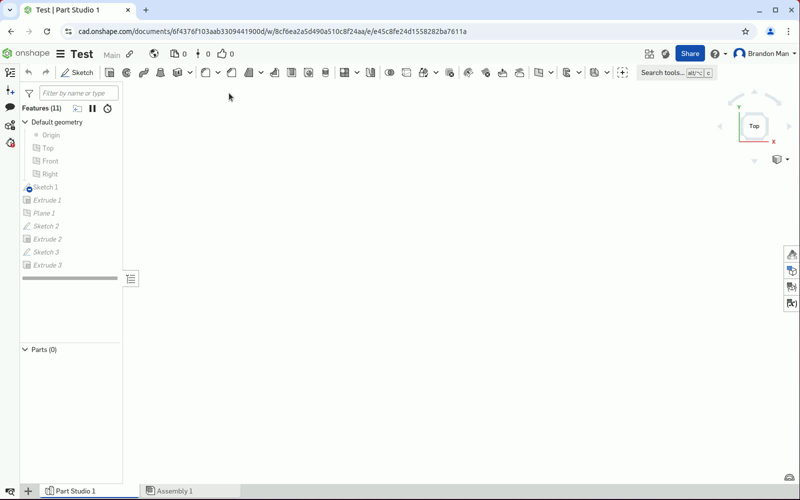
key(shift+s)
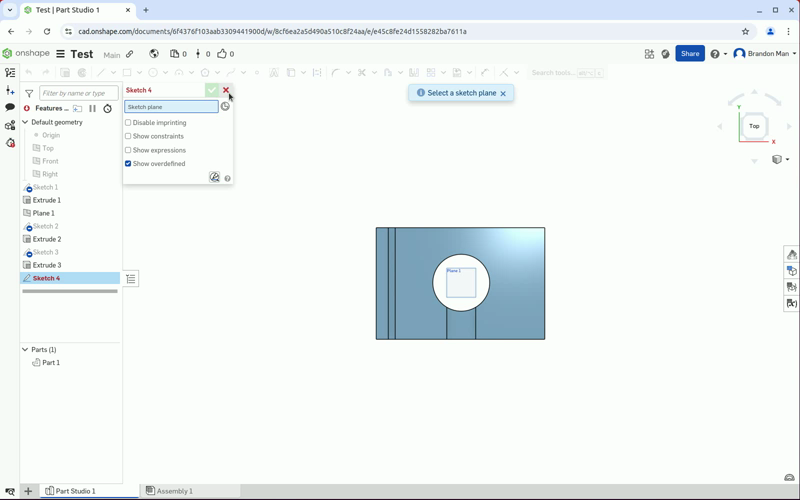
mouse_move(73, 215)
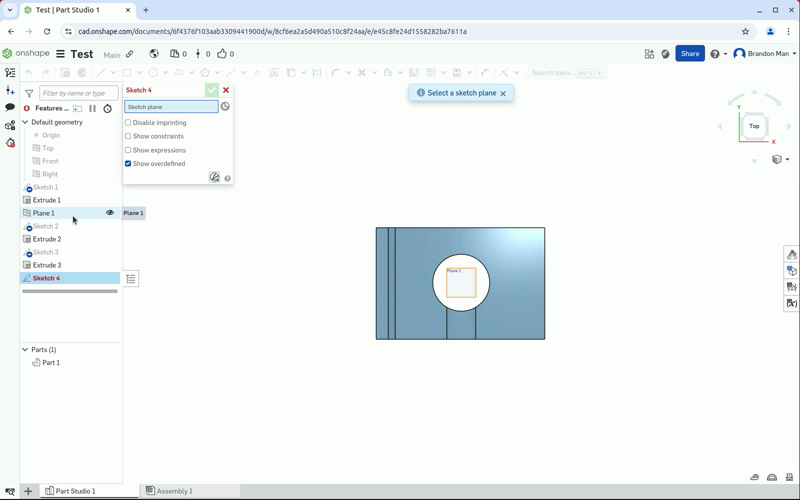
click(73, 215)
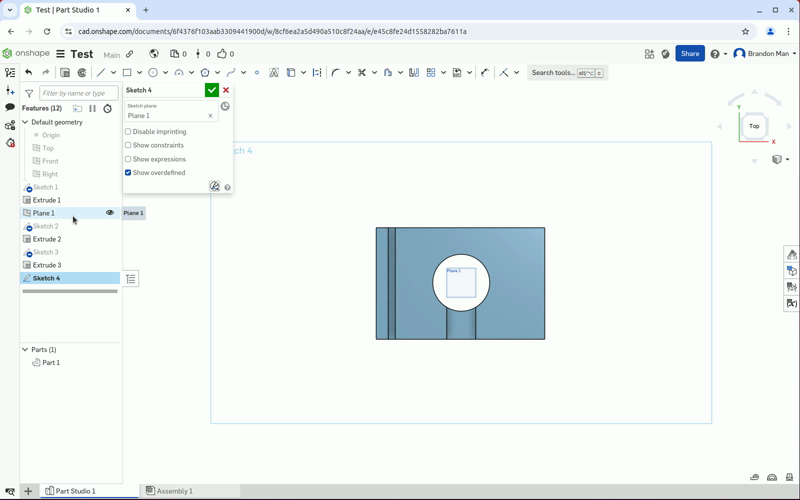
mouse_move(73, 352)
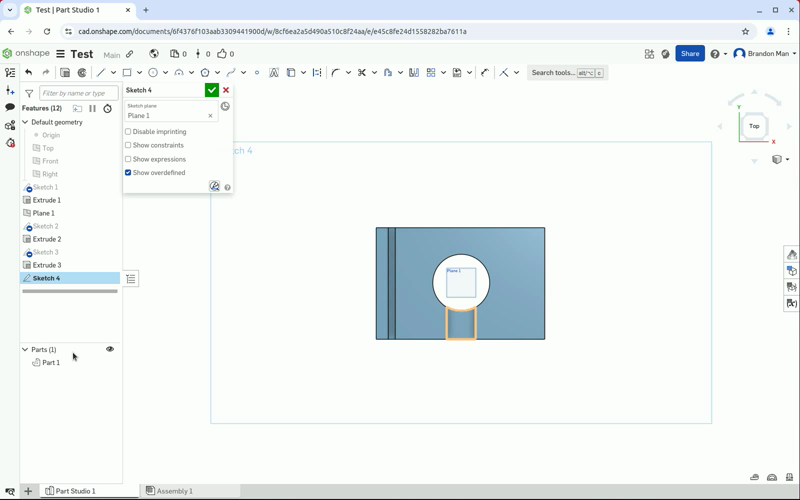
key(y)
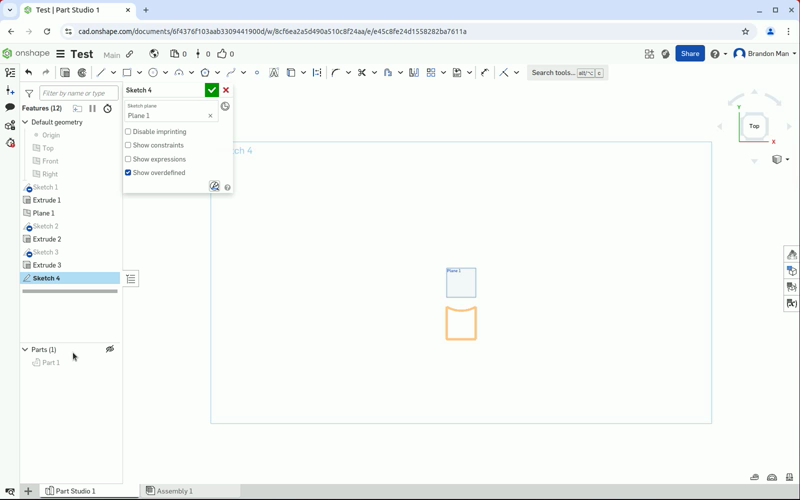
key(a)
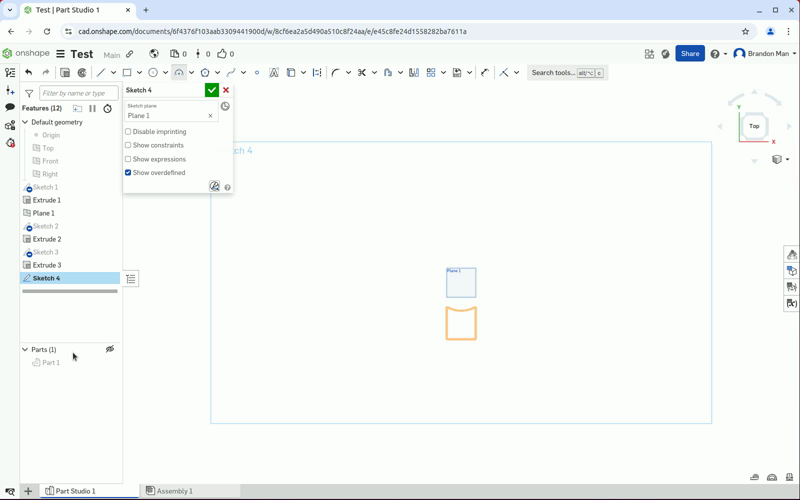
key_down(shift)
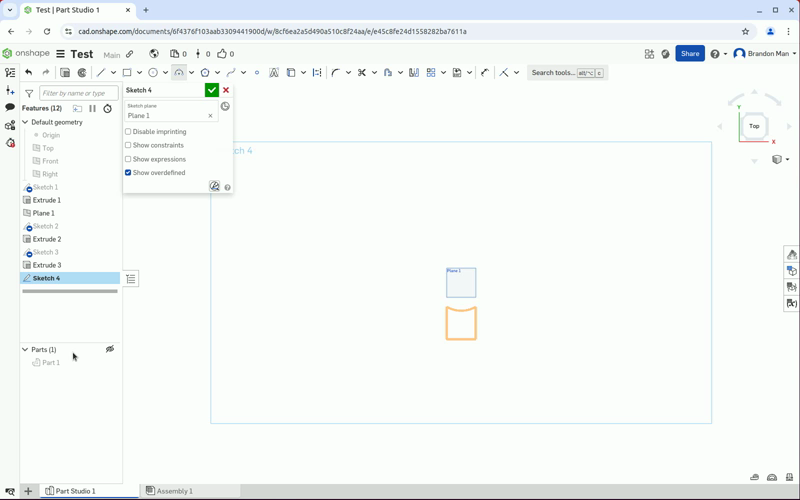
mouse_move(446, 258)
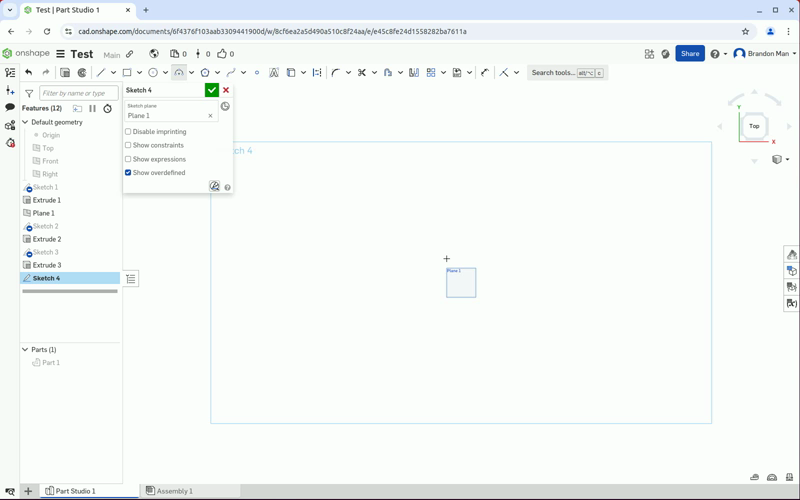
click(446, 258)
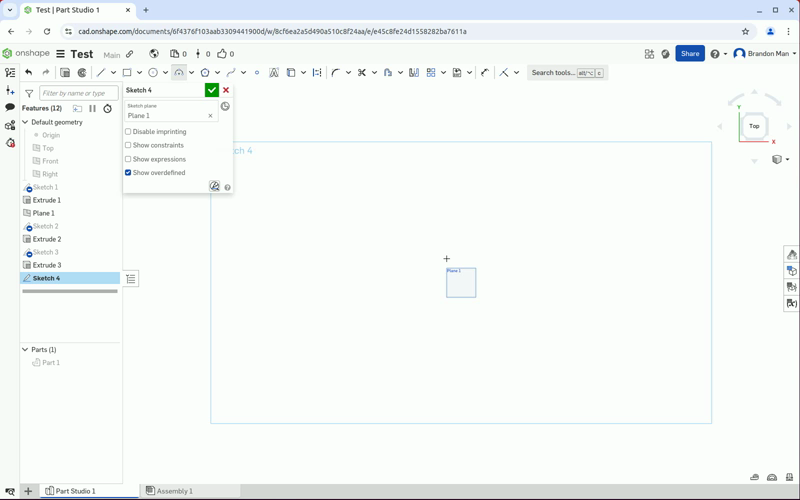
key_up(shift)
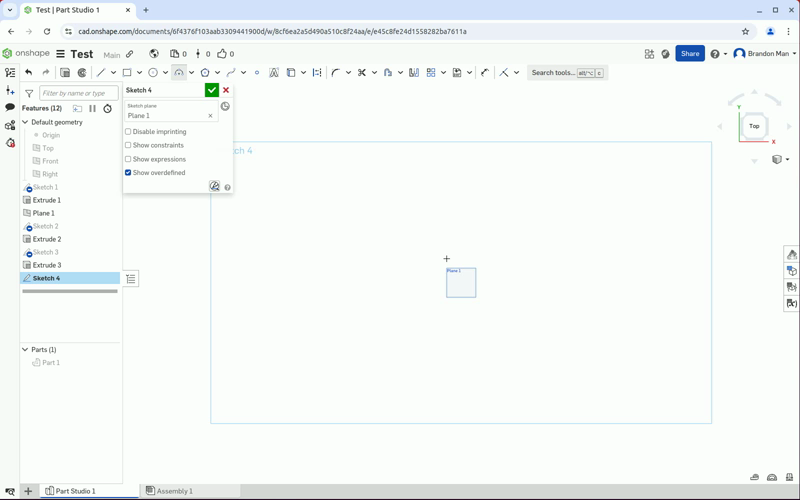
key_down(shift)
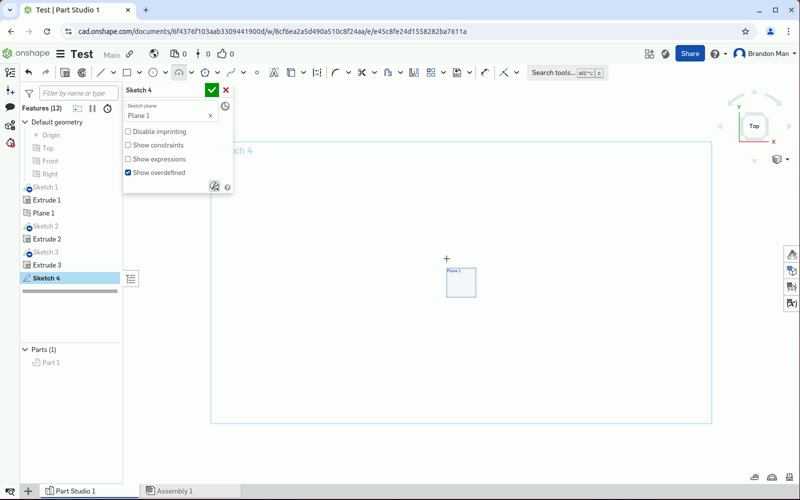
mouse_move(475, 258)
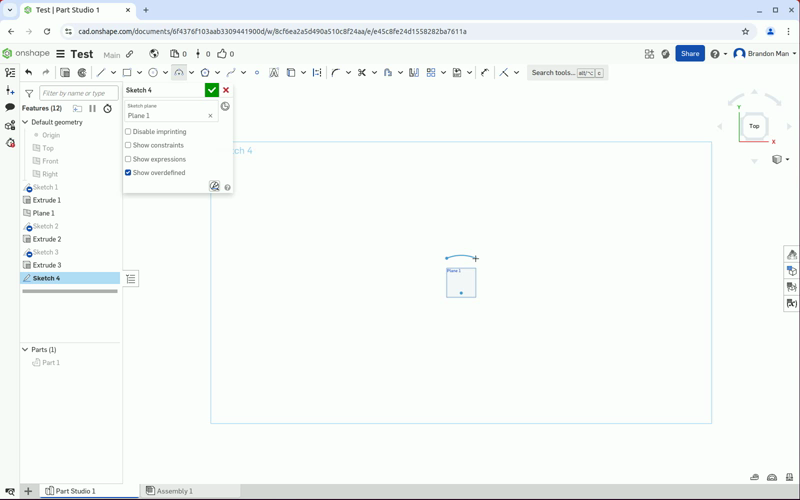
click(475, 258)
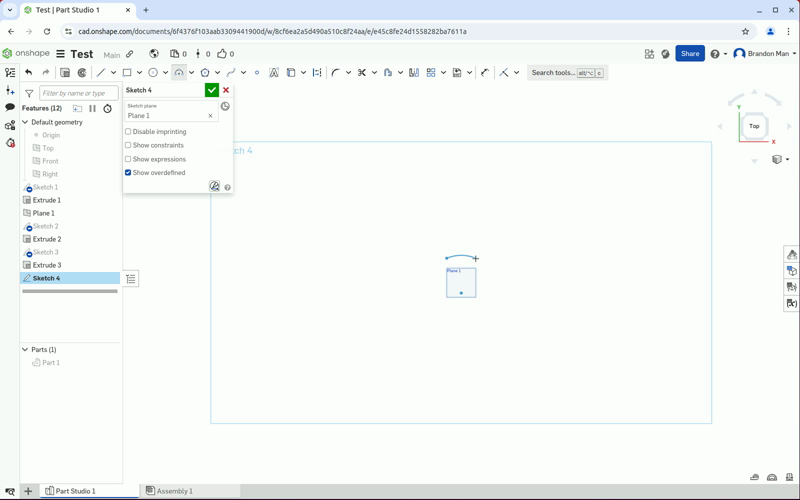
mouse_move(461, 254)
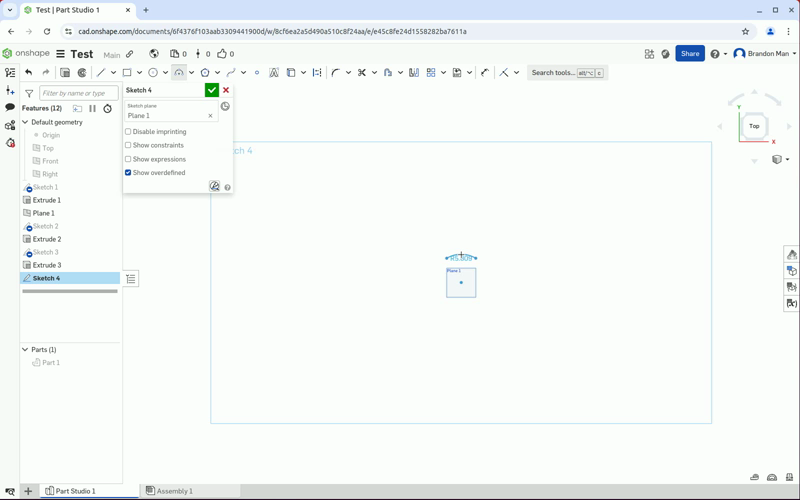
click(461, 254)
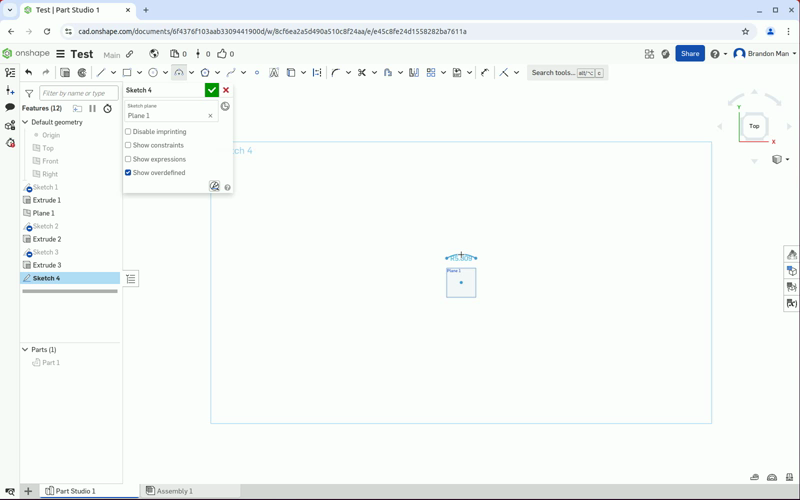
key_up(shift)
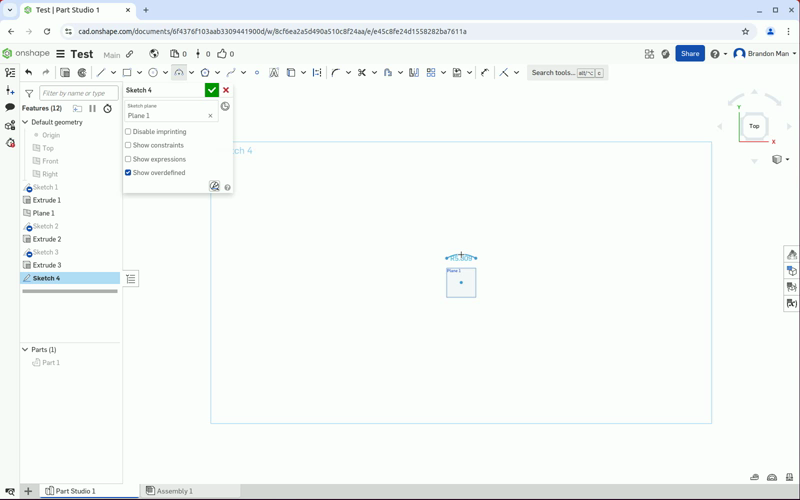
key(esc)
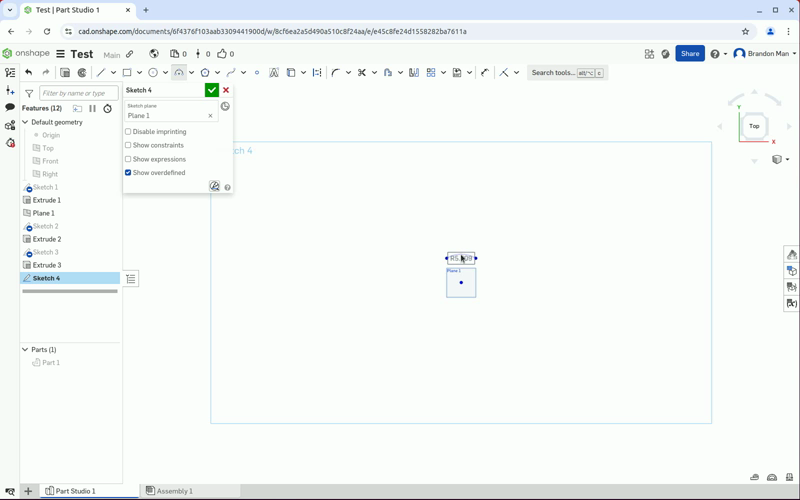
key(l)
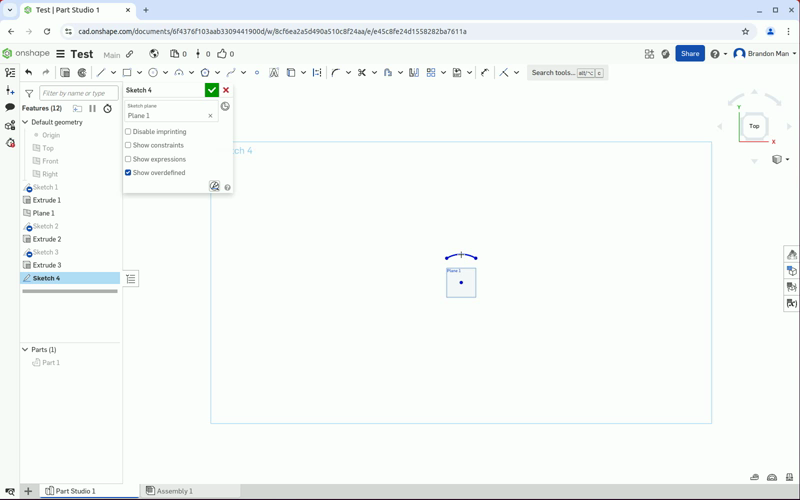
mouse_move(475, 258)
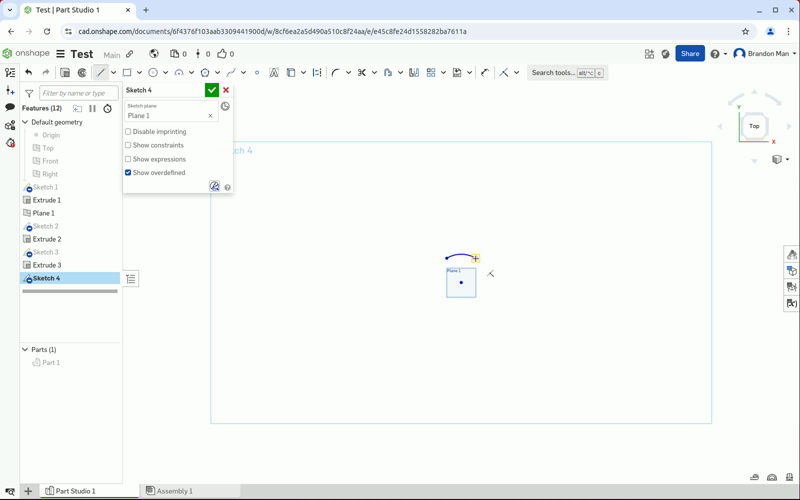
click(475, 258)
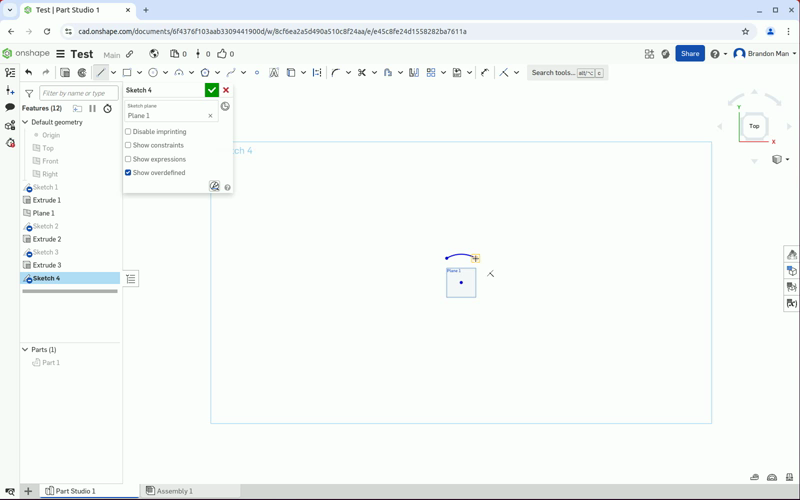
key_down(shift)
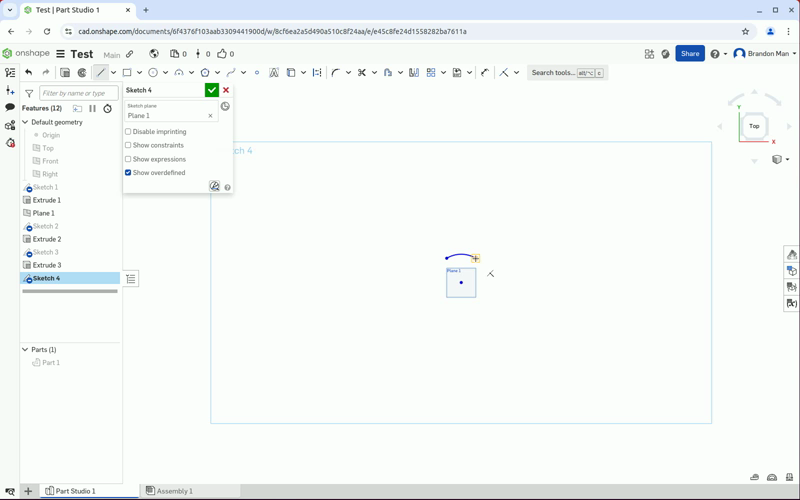
mouse_move(505, 258)
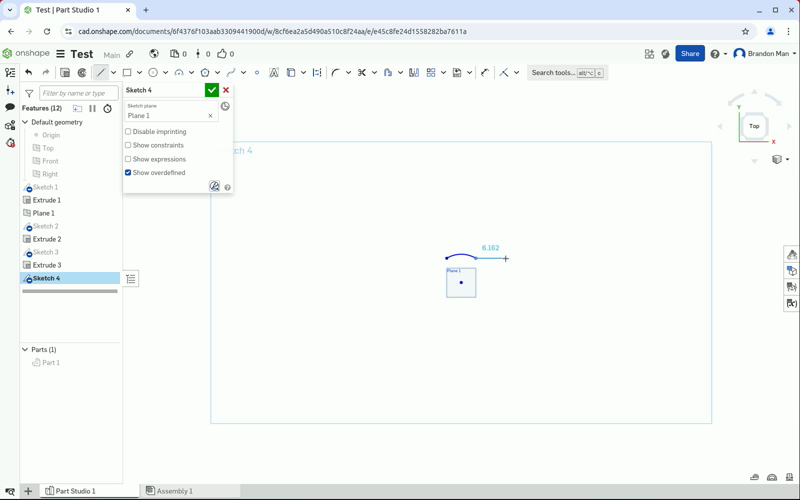
mouse_move(475, 225)
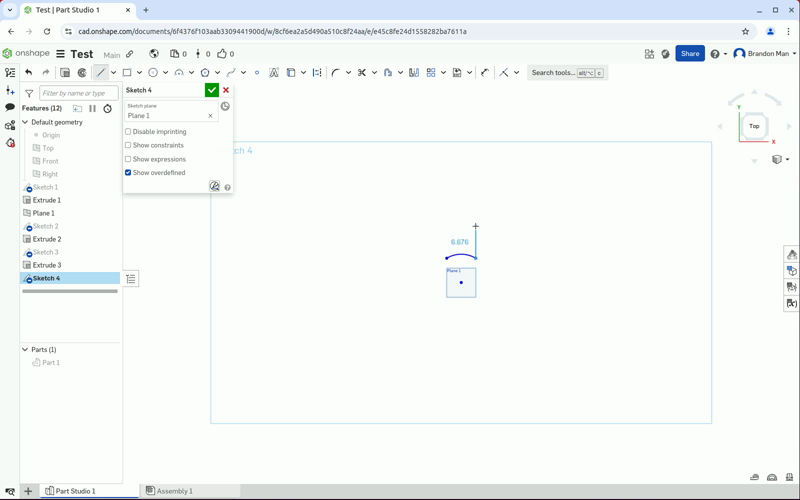
click(475, 225)
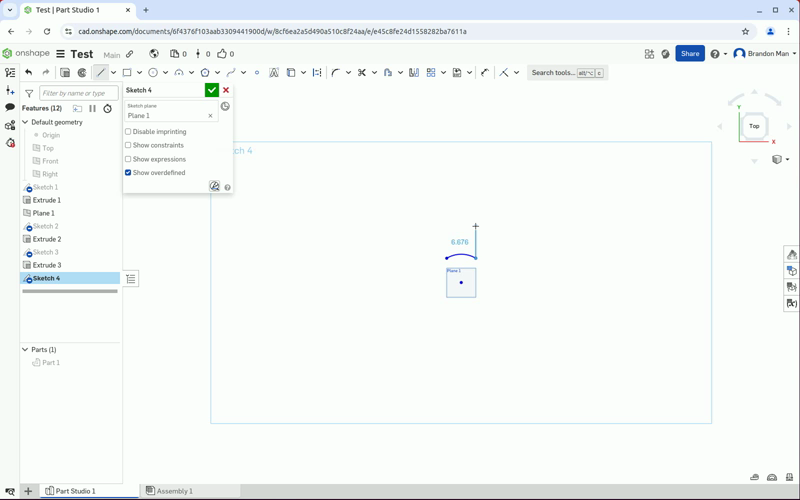
key_up(shift)
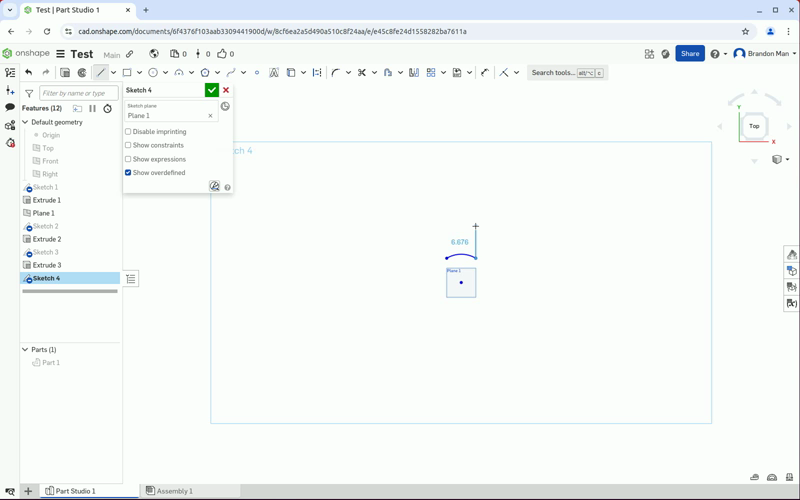
key_down(shift)
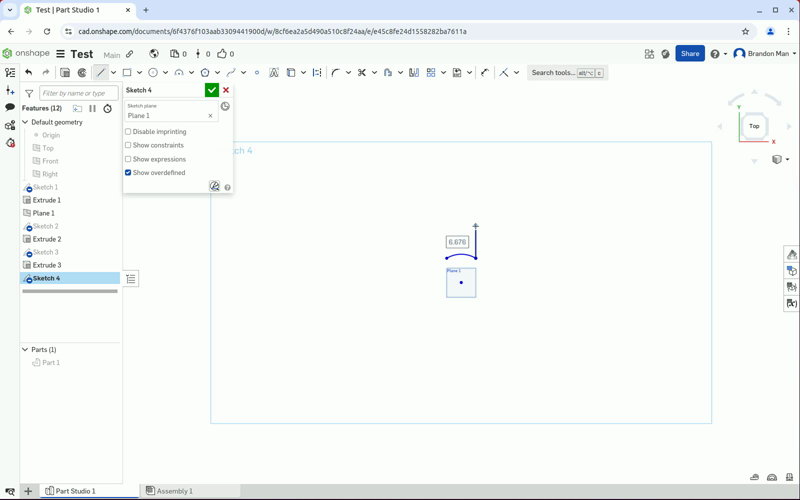
mouse_move(505, 225)
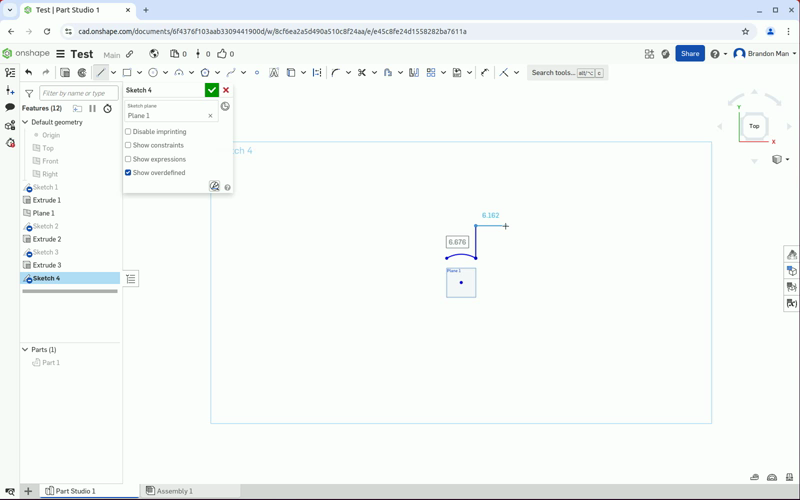
mouse_move(446, 225)
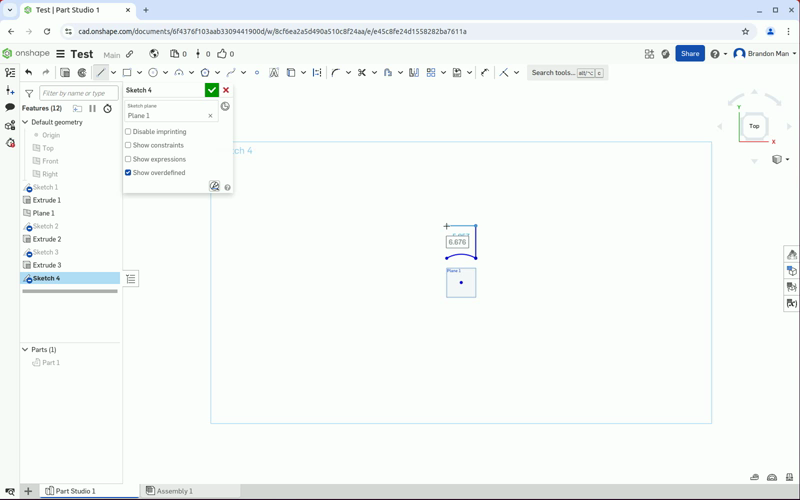
click(446, 225)
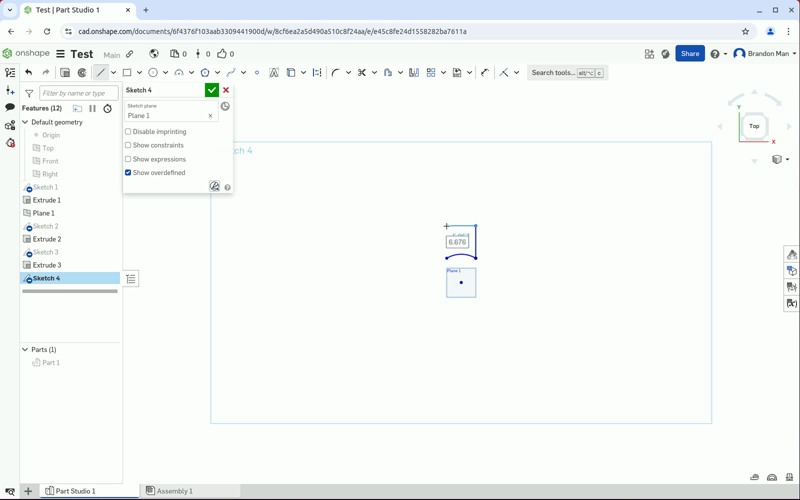
key_up(shift)
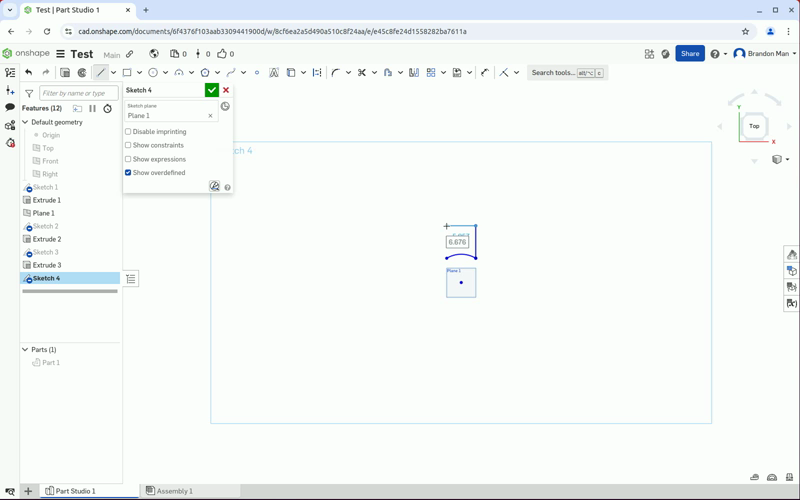
mouse_move(476, 225)
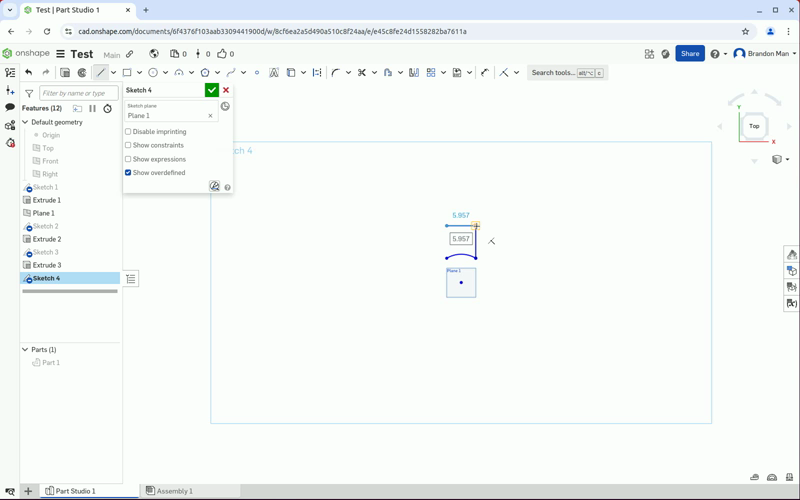
key_down(shift)
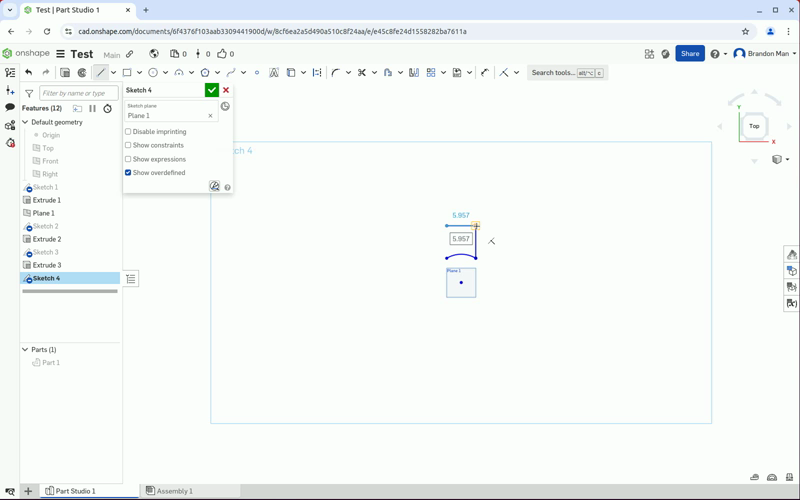
mouse_move(446, 258)
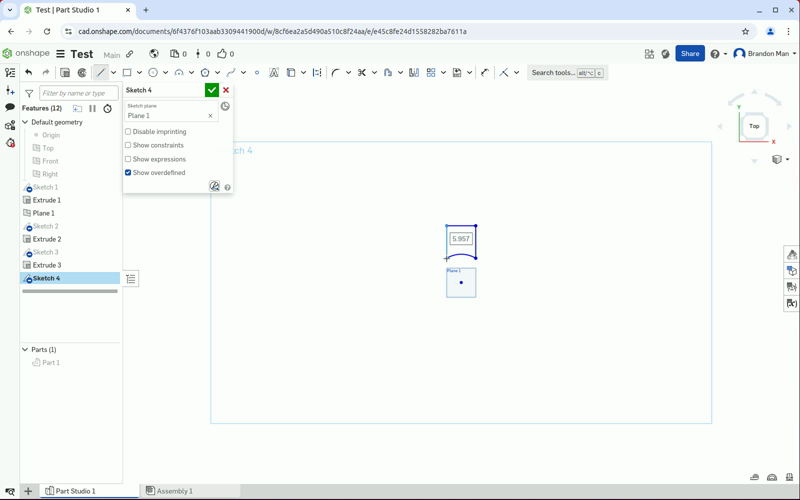
key_up(shift)
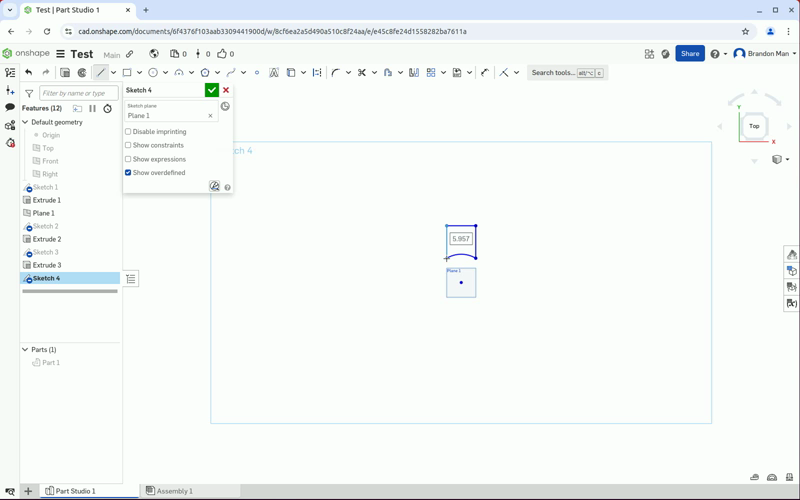
click(446, 258)
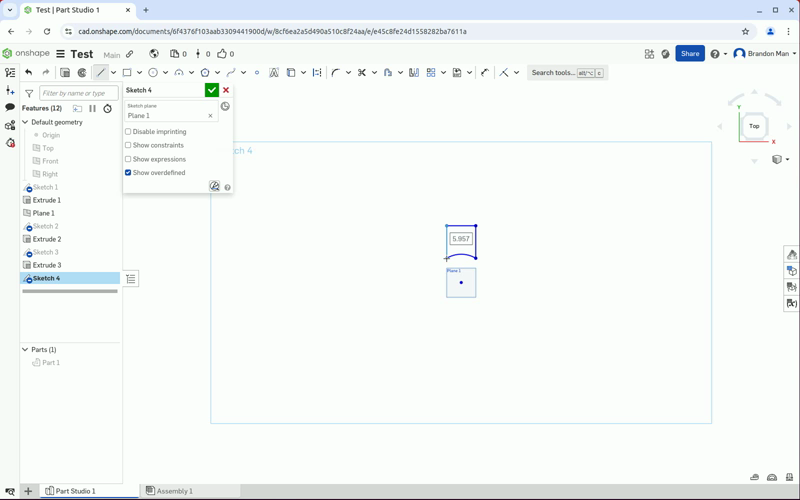
key(esc)
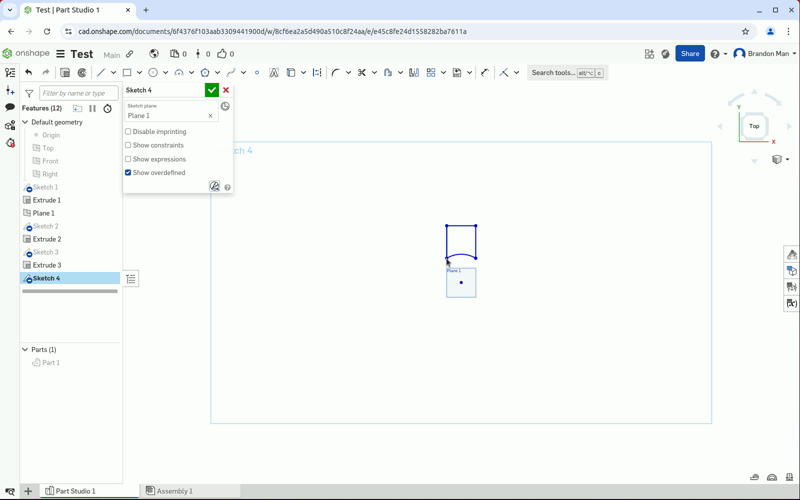
mouse_move(448, 236)
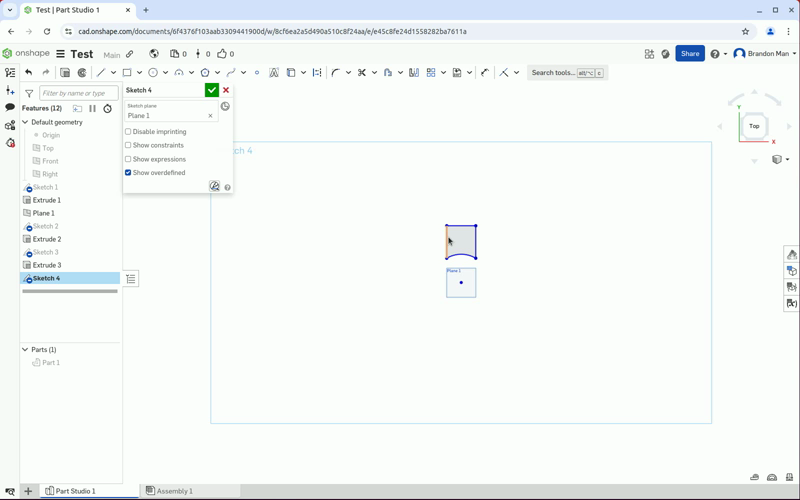
scroll(6)
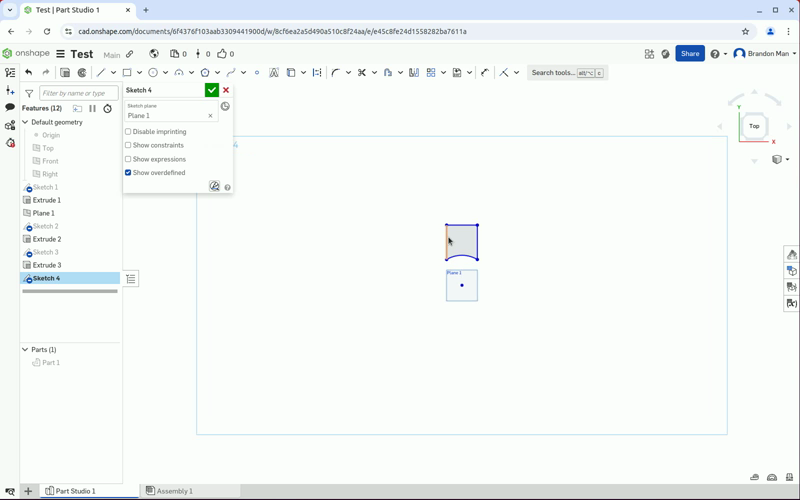
scroll(6)
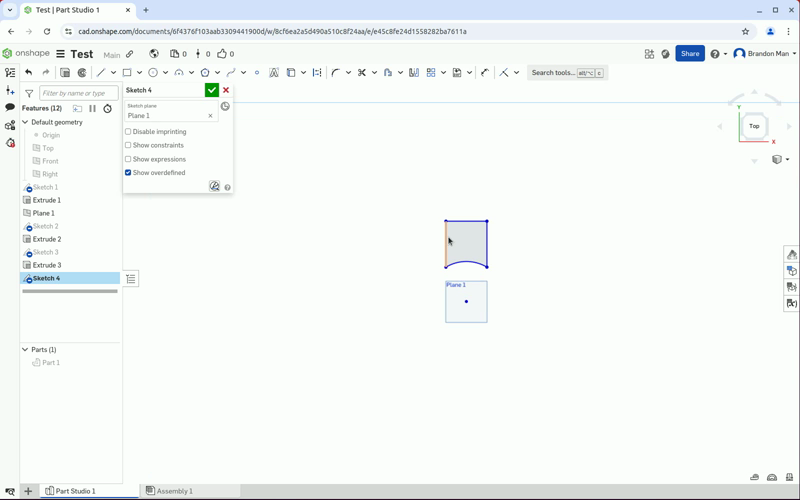
scroll(6)
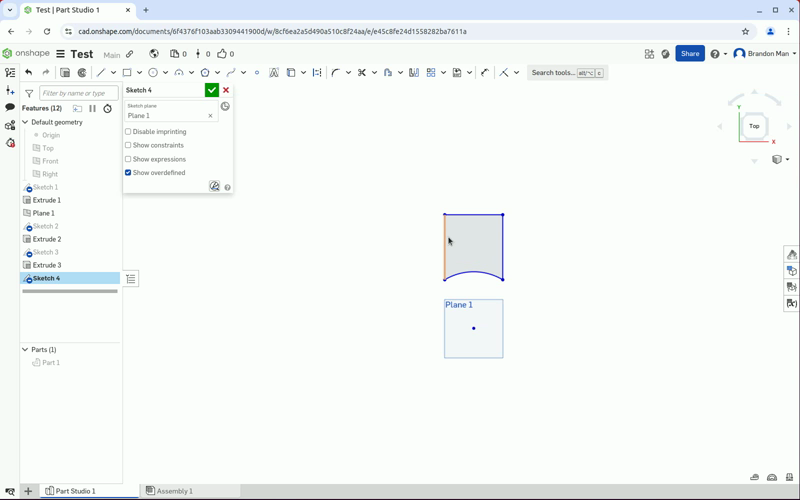
scroll(6)
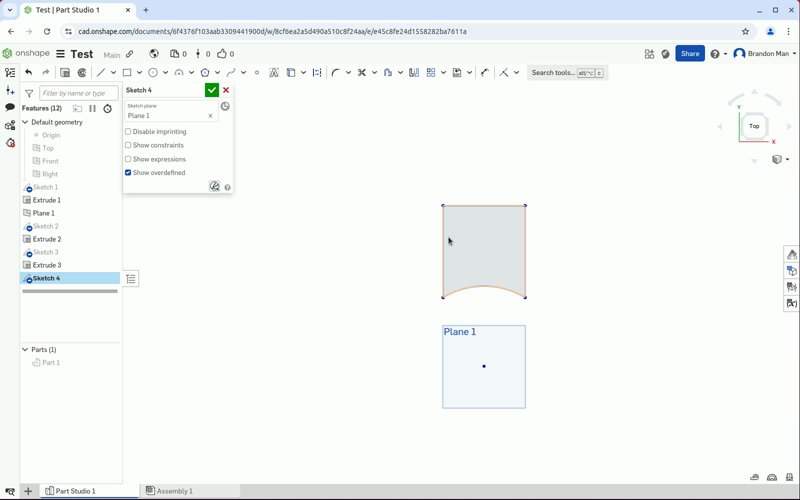
scroll(6)
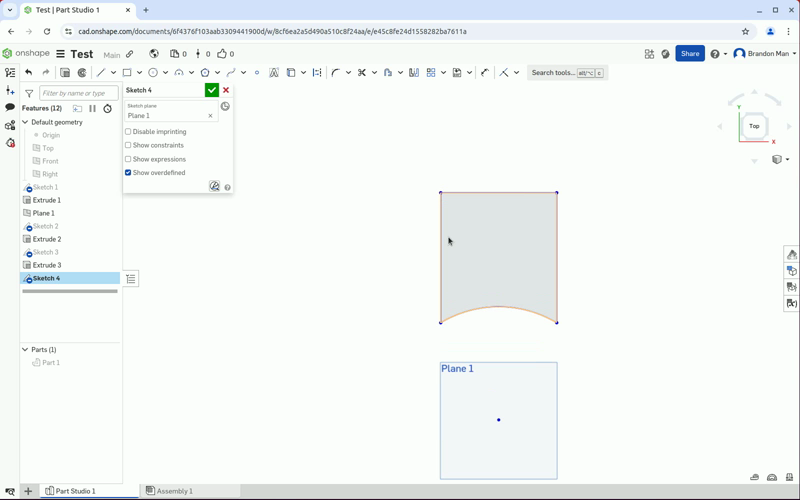
scroll(6)
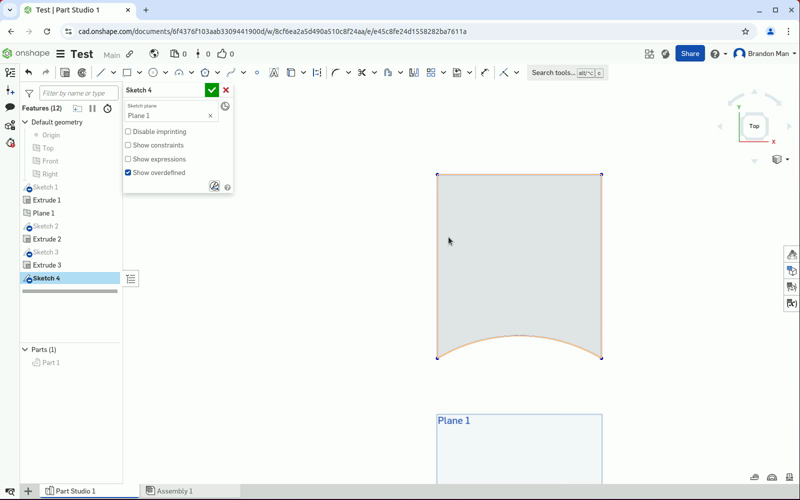
scroll(6)
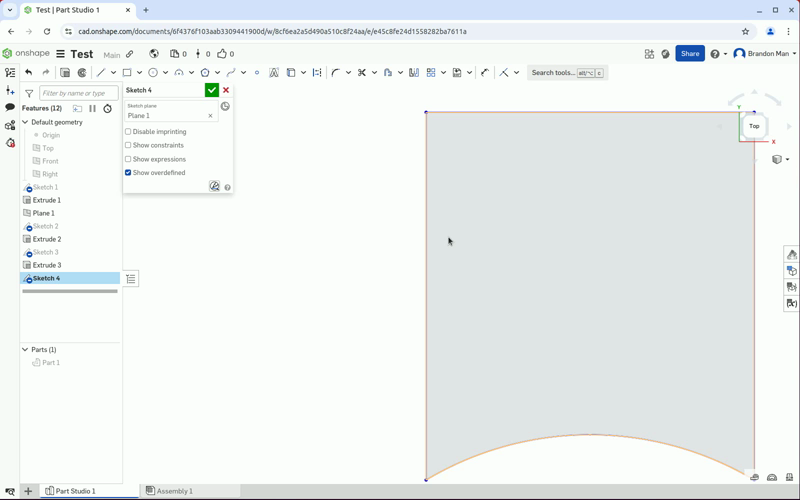
click(448, 236)
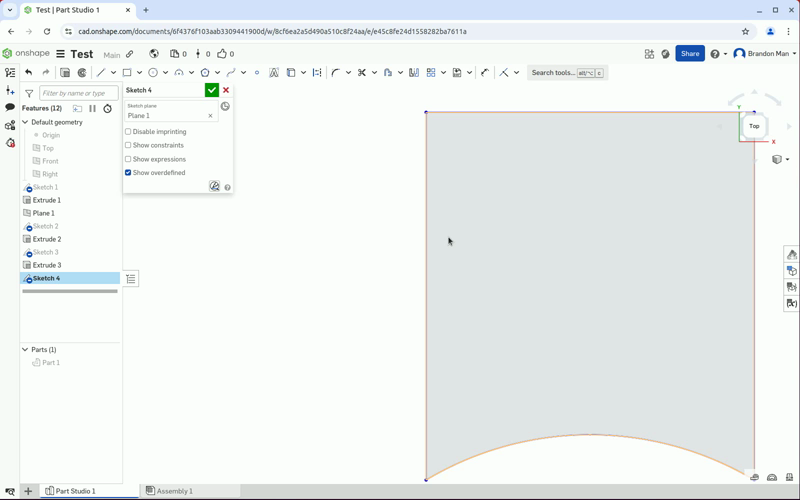
scroll(-6)
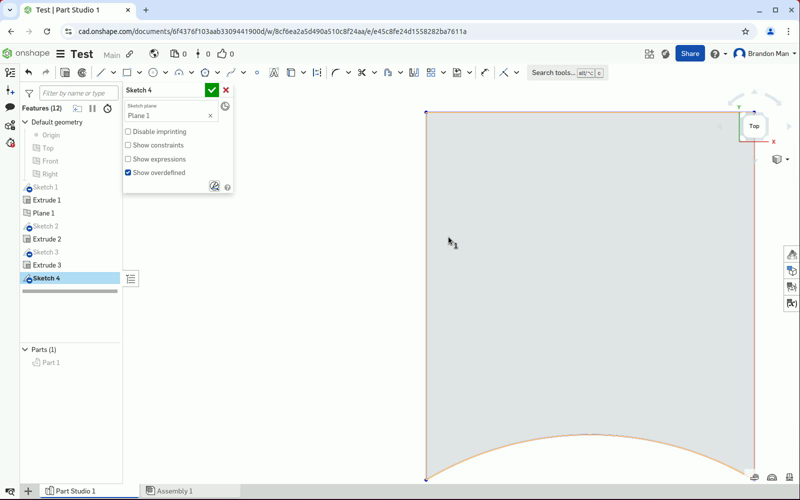
scroll(-6)
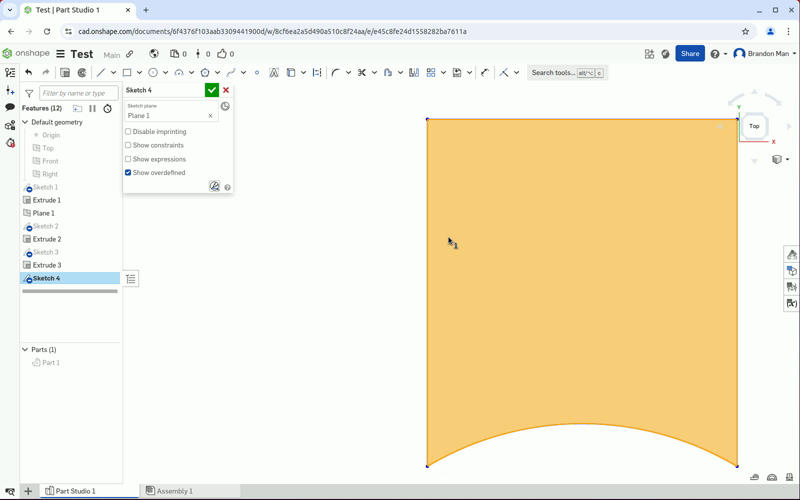
scroll(-6)
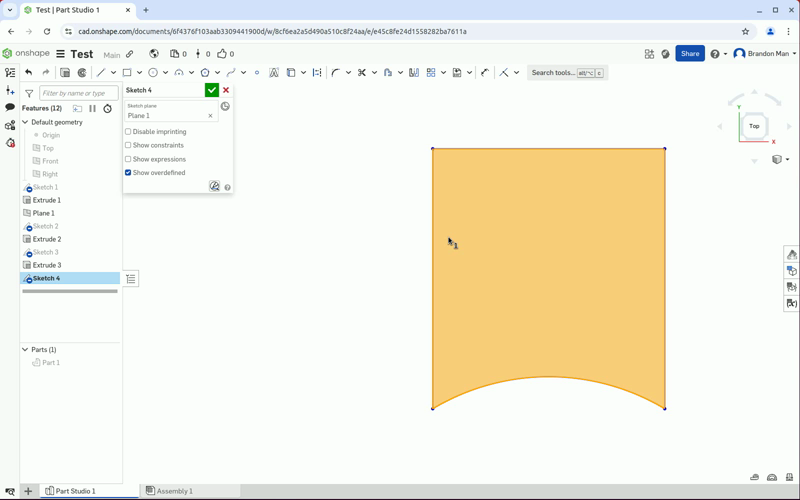
scroll(-6)
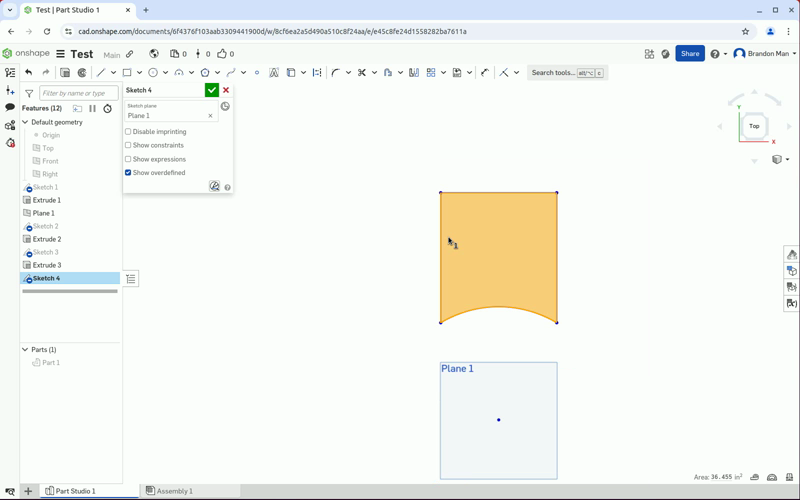
scroll(-6)
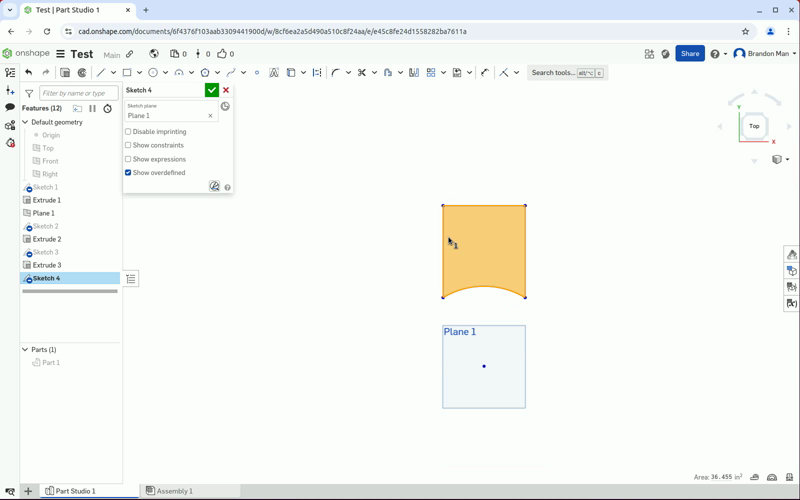
scroll(-6)
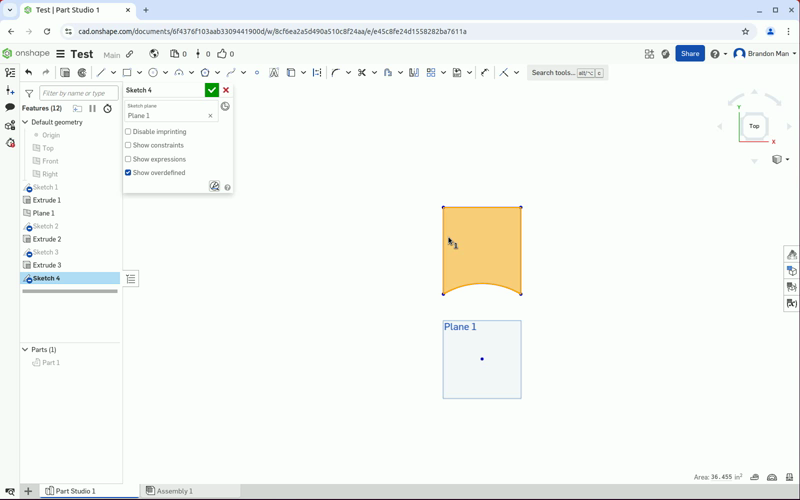
scroll(-6)
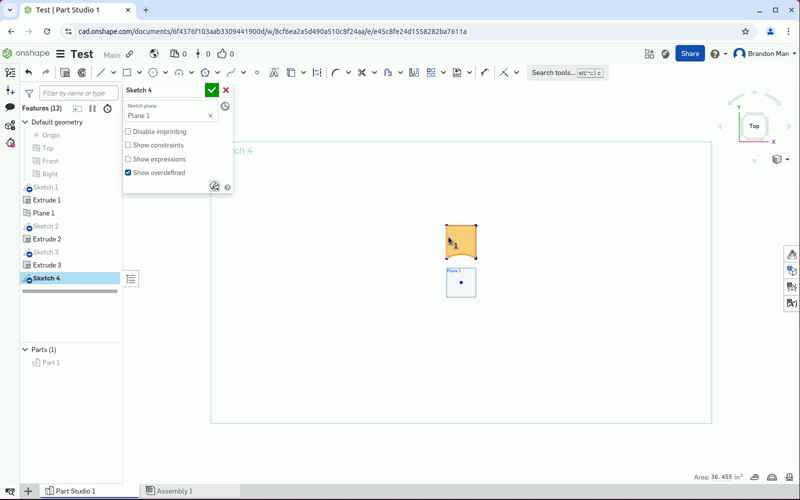
mouse_move(73, 352)
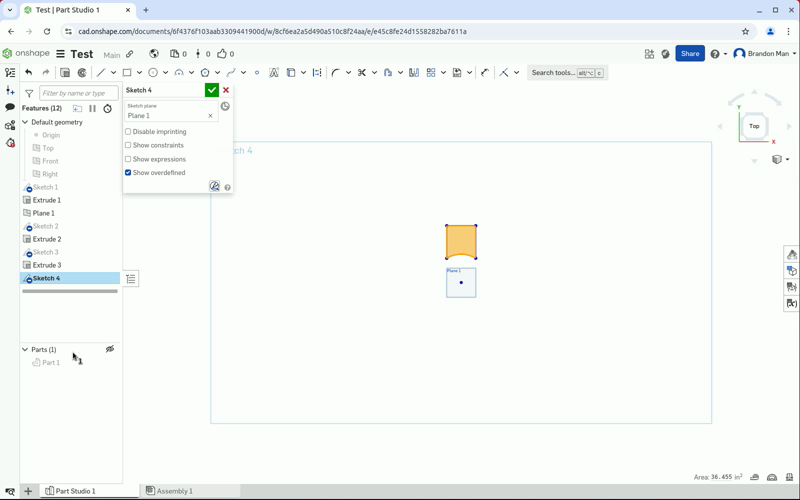
key(shift+y)
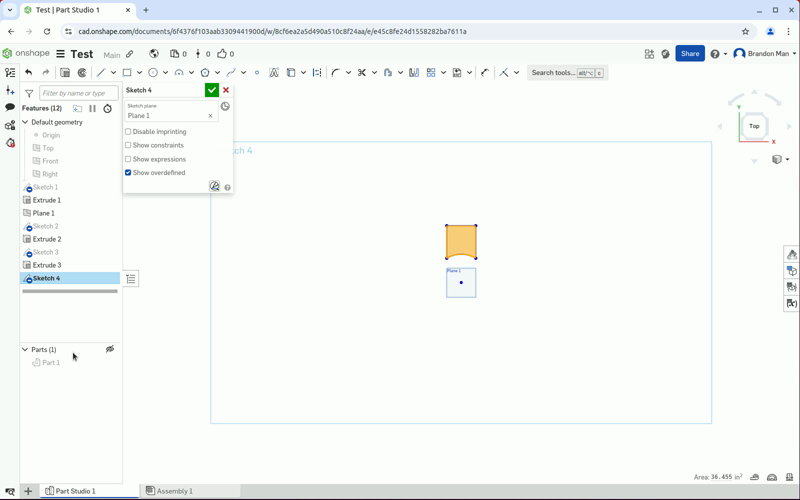
key(shift+e)
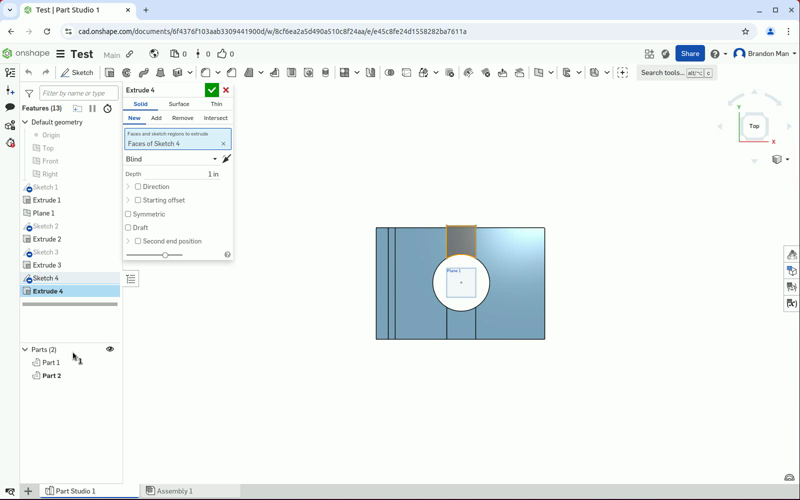
mouse_move(143, 106)
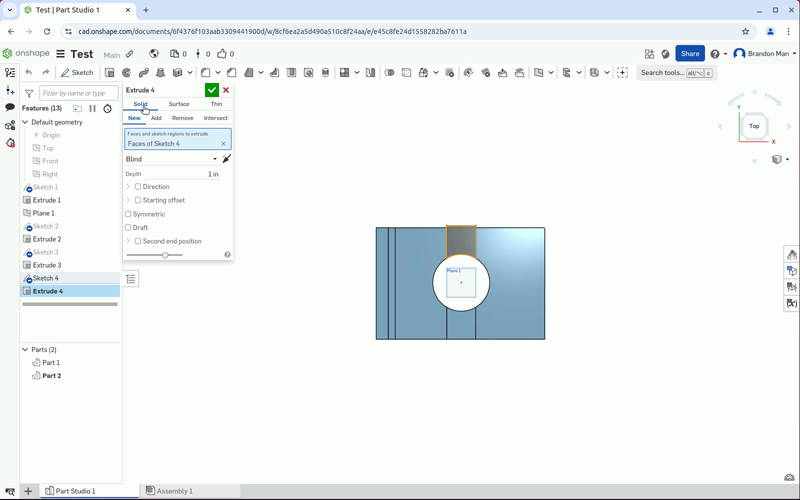
click(143, 106)
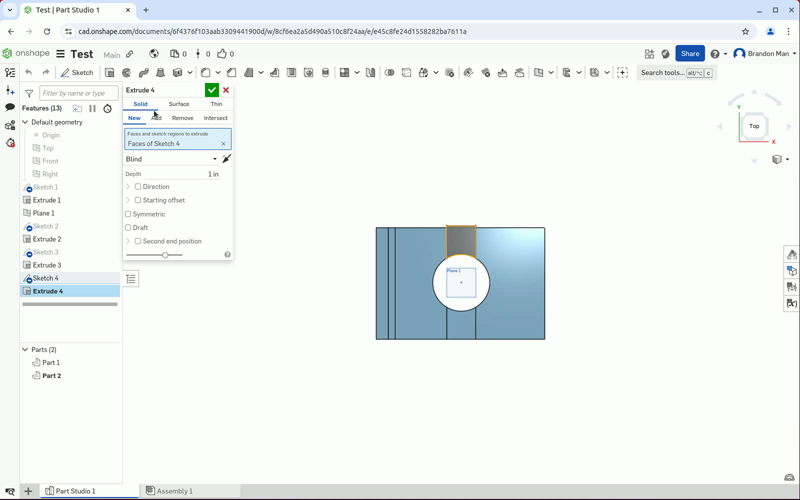
mouse_move(186, 120)
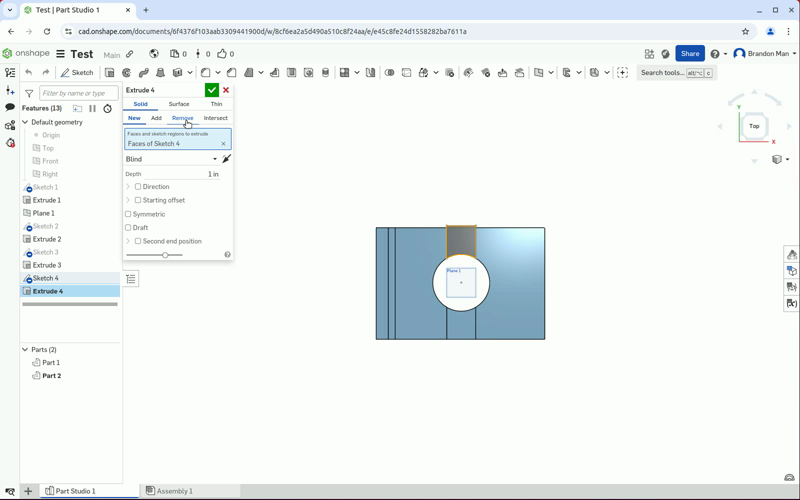
click(186, 120)
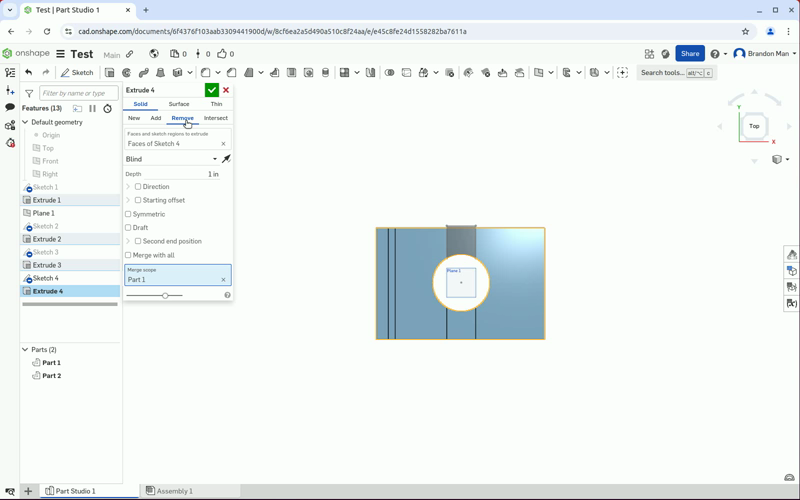
key(tab, 4)
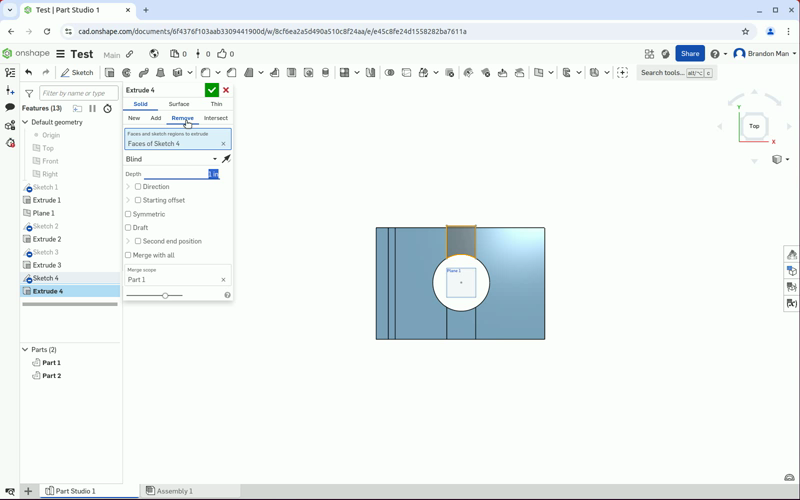
text(2.407)
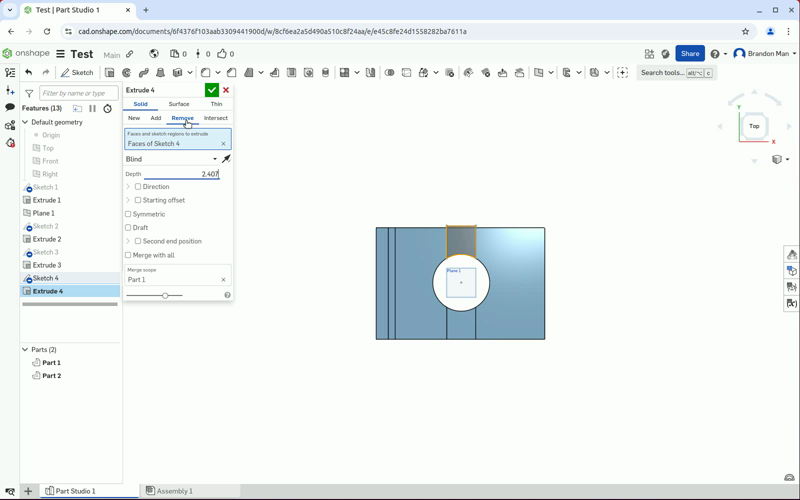
key(tab, 6)
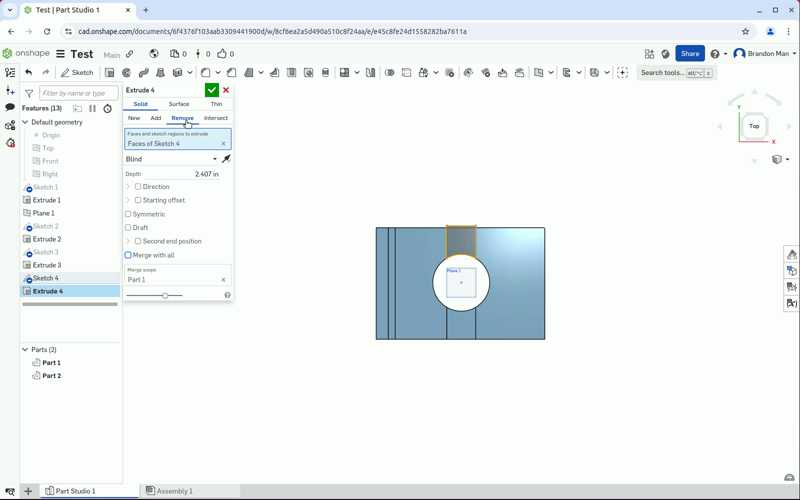
key(space)
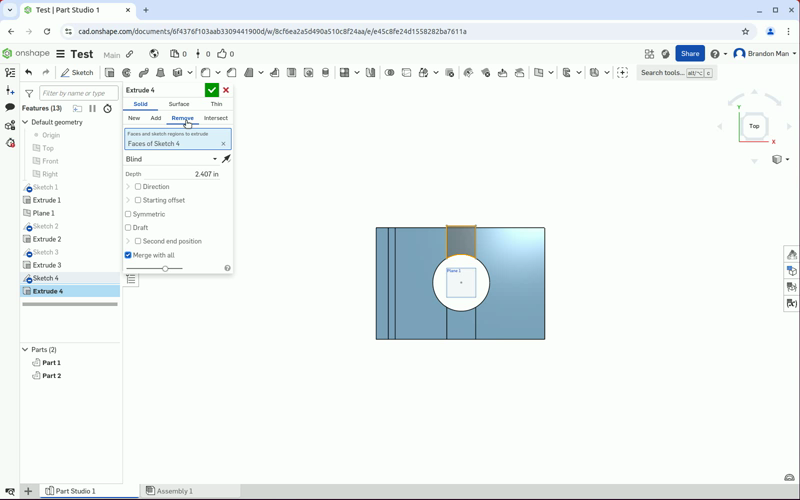
key(enter)
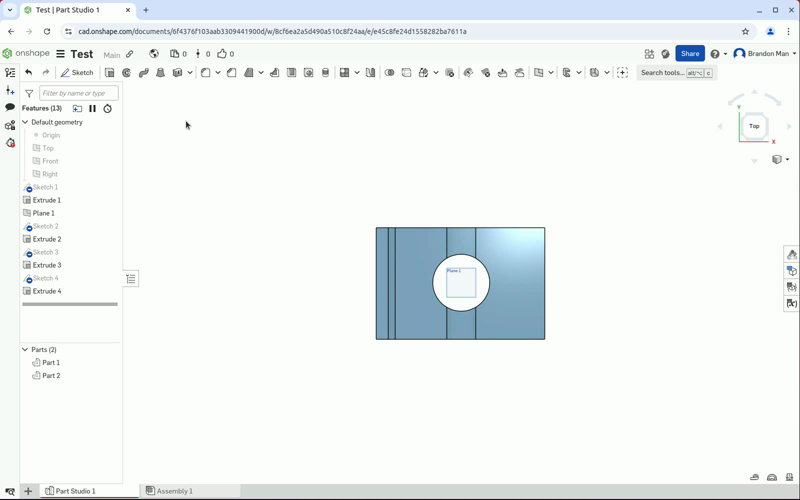
key(shift+h)
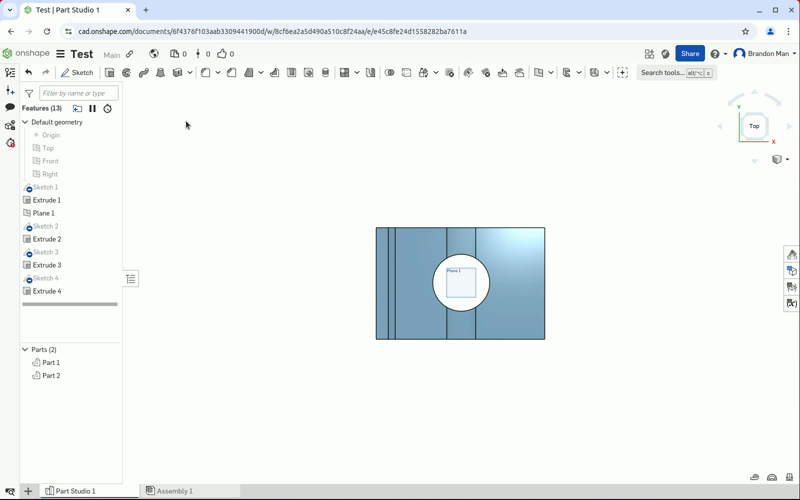
key(shift+h)
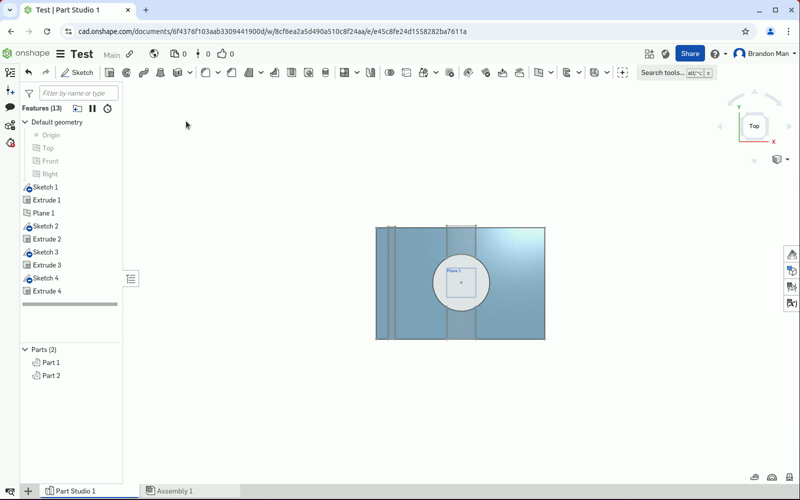
key(shift+7)
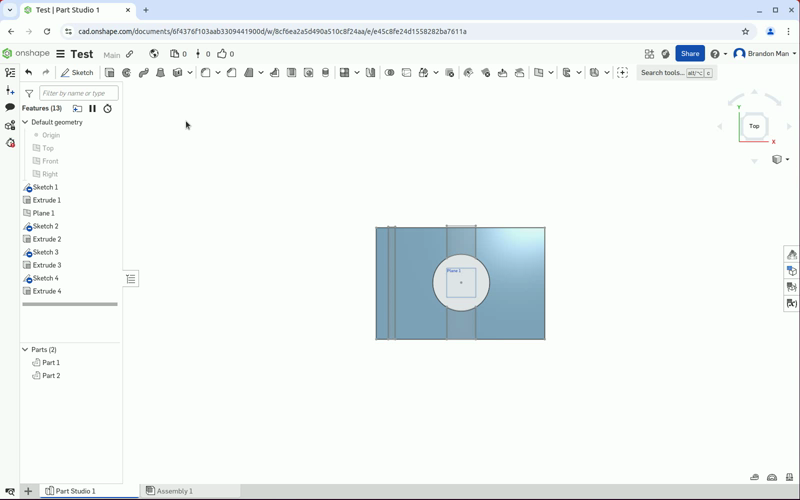
key(up, 3)
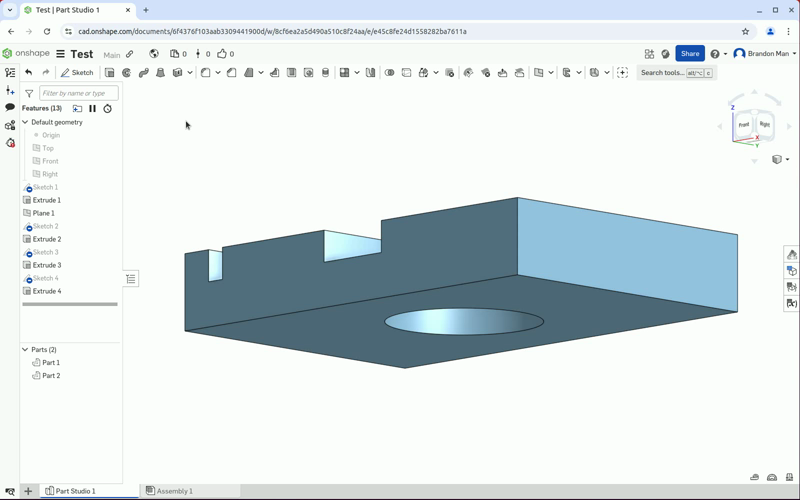
key(left, 3)
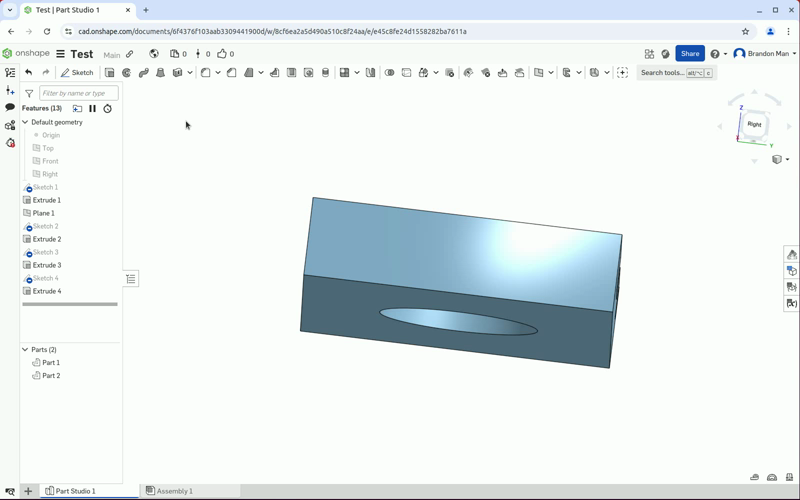
key(right, 3)
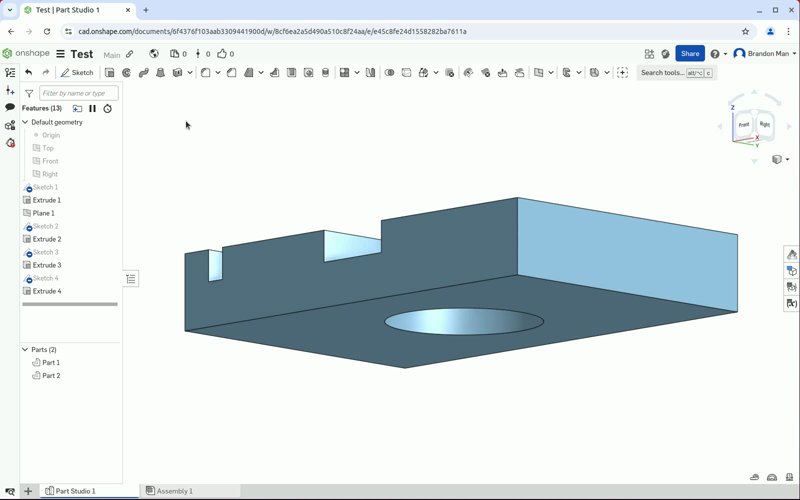
key(down, 3)
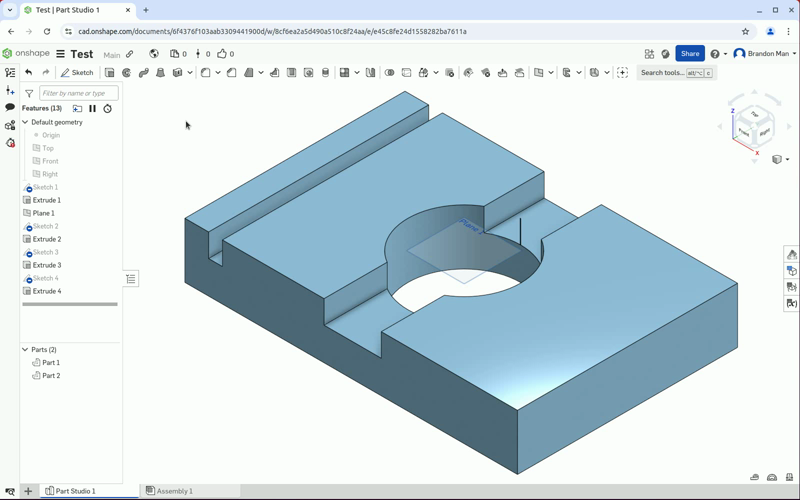
mouse_move(73, 189)
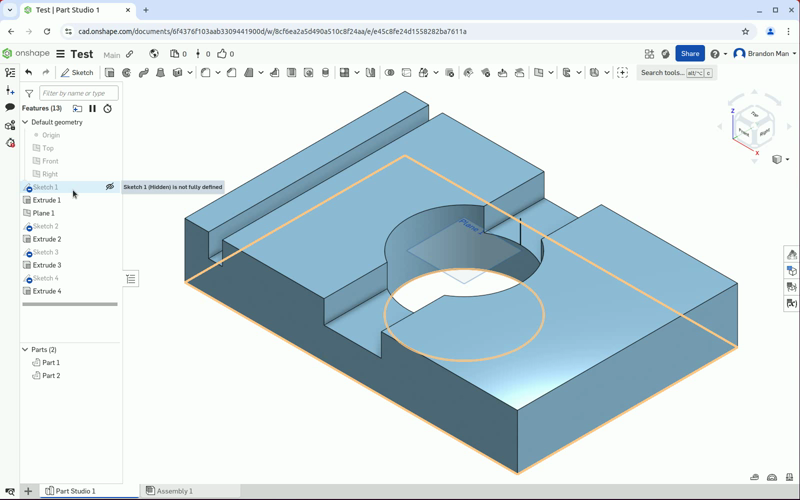
click(73, 189)